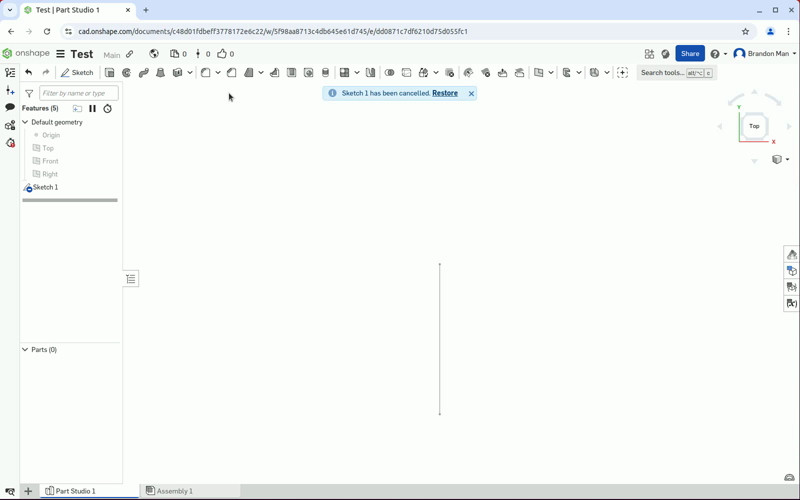
key(shift+h)
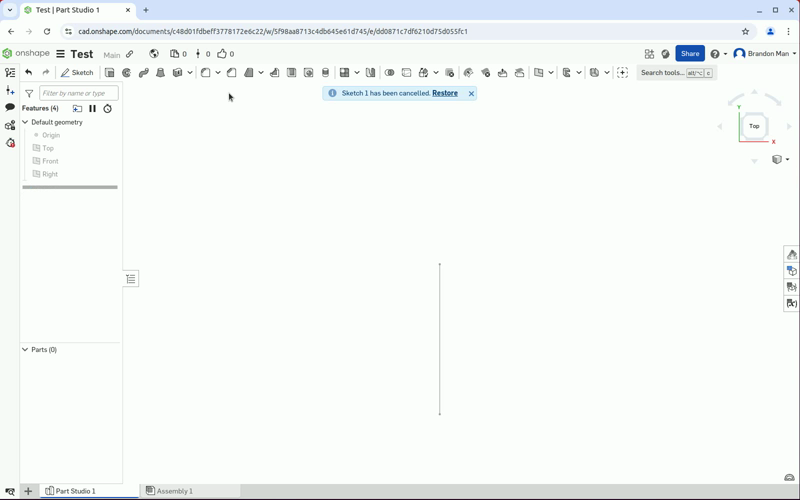
key(shift+s)
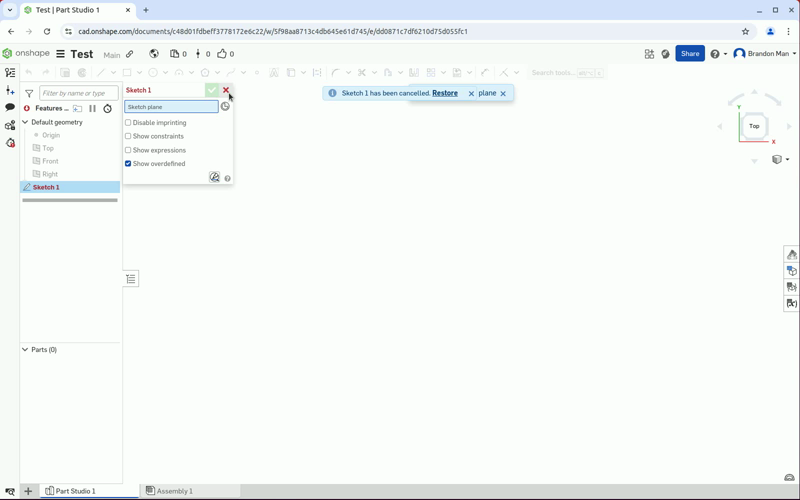
mouse_move(73, 150)
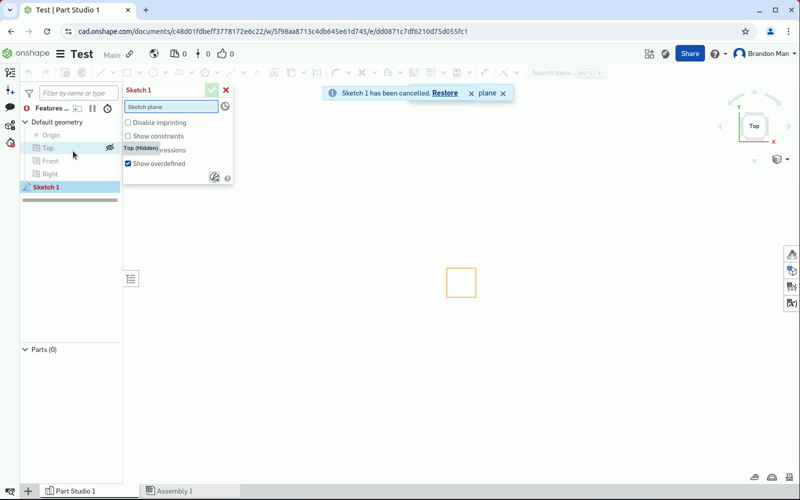
click(73, 150)
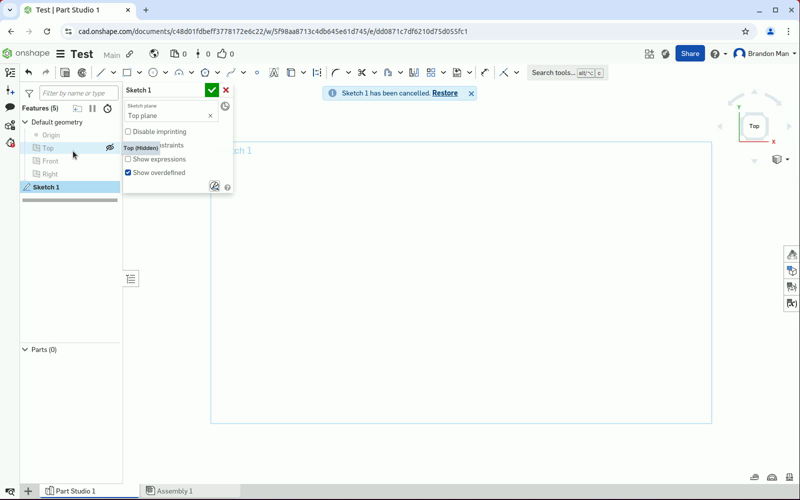
mouse_move(73, 352)
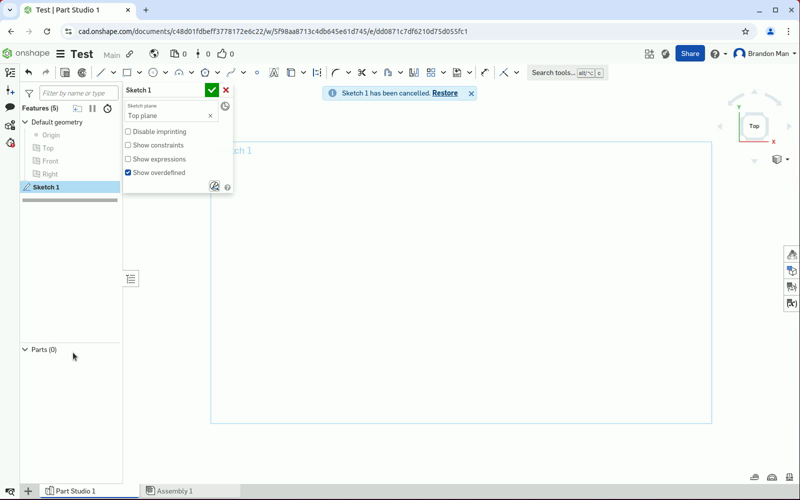
key(y)
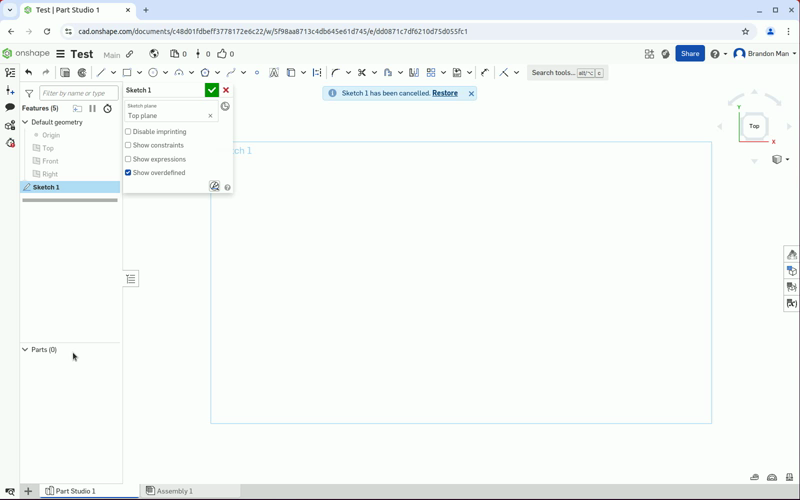
key(c)
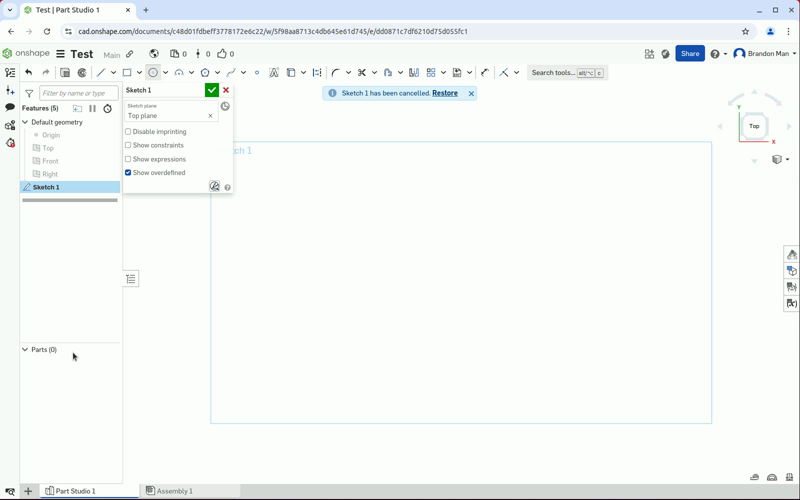
key_down(shift)
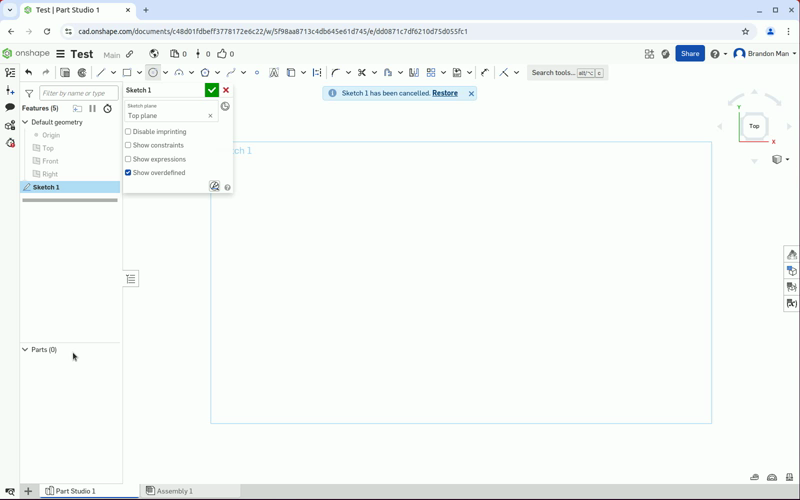
mouse_move(460, 282)
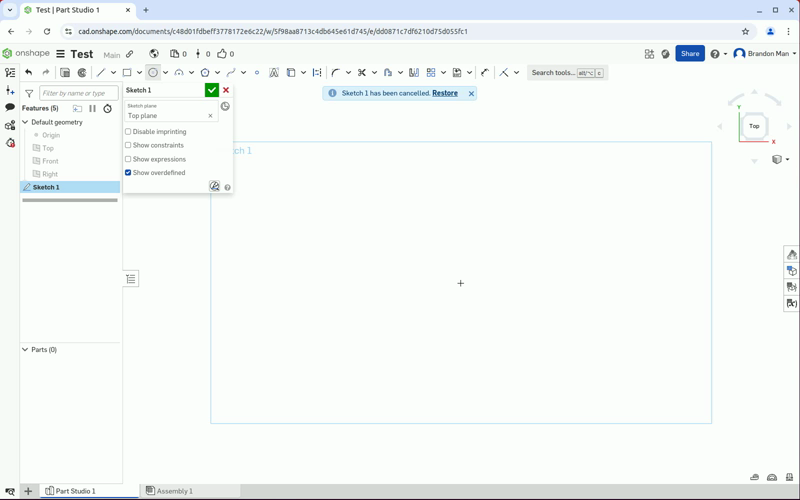
click(460, 282)
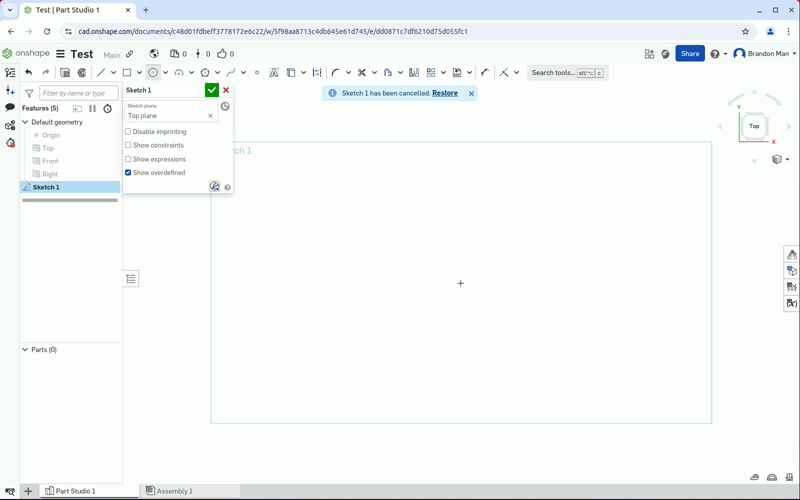
key_up(shift)
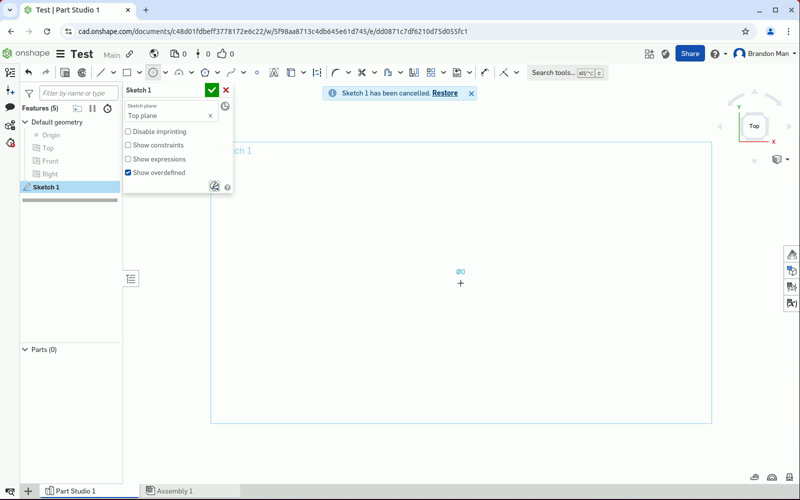
mouse_move(546, 282)
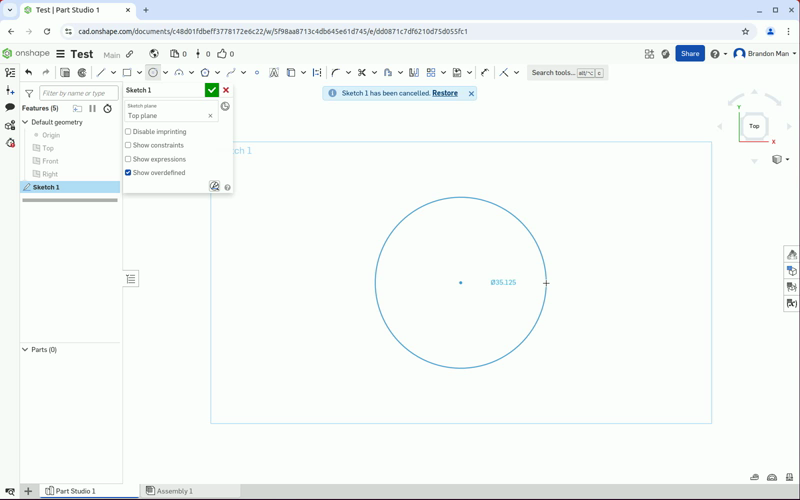
click(546, 282)
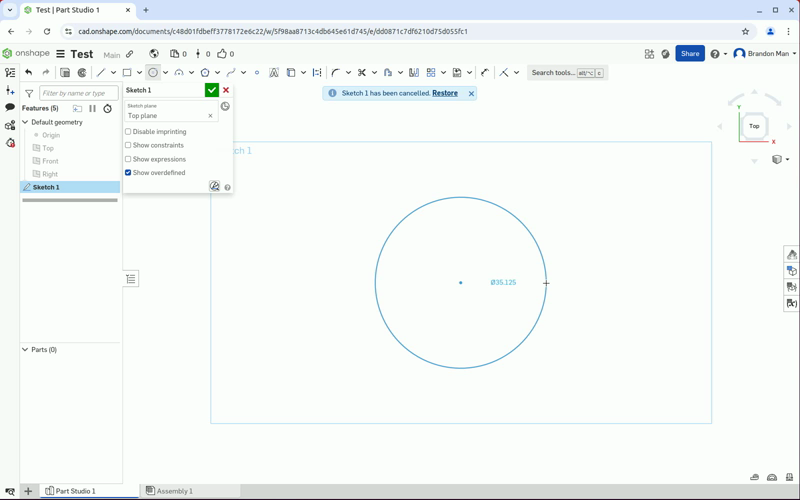
key(esc)
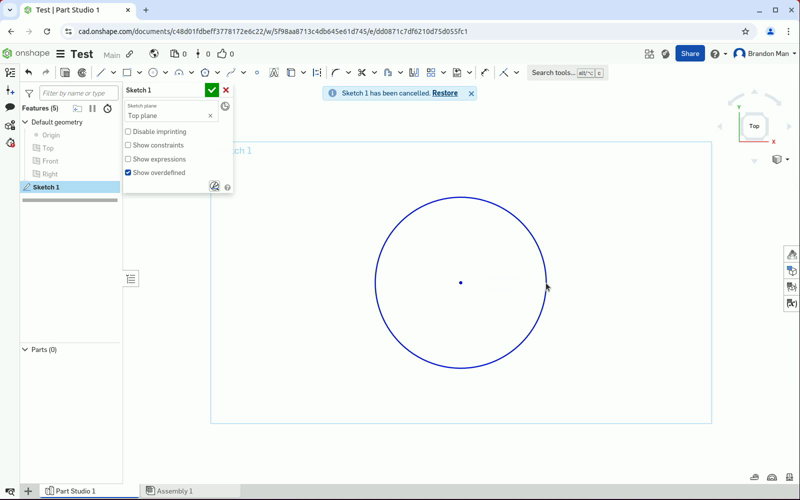
key(l)
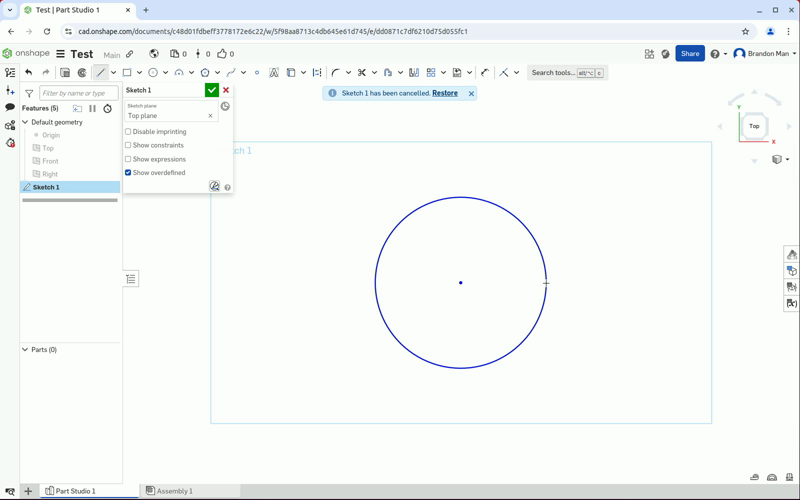
key_down(shift)
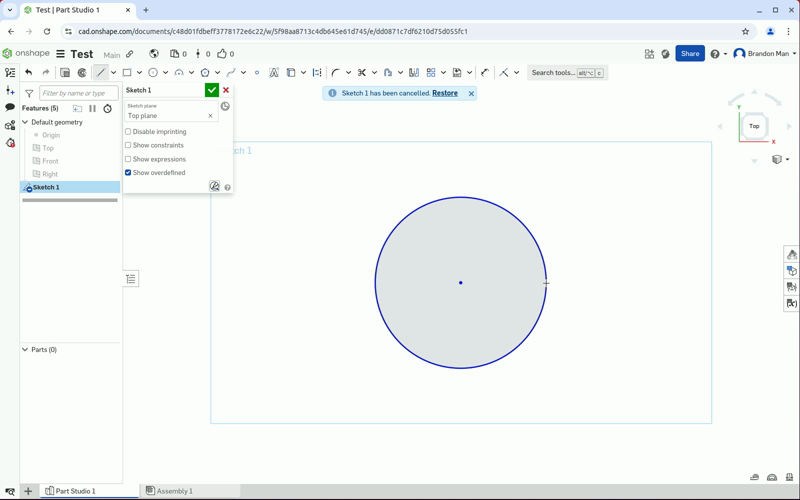
mouse_move(446, 288)
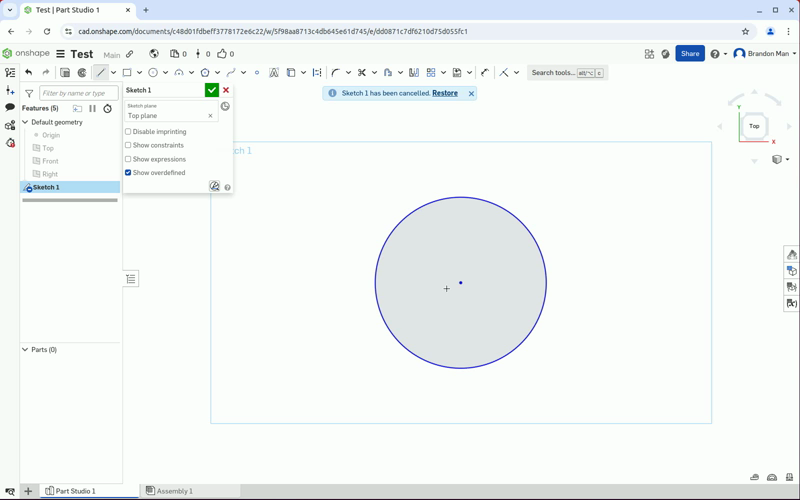
click(446, 288)
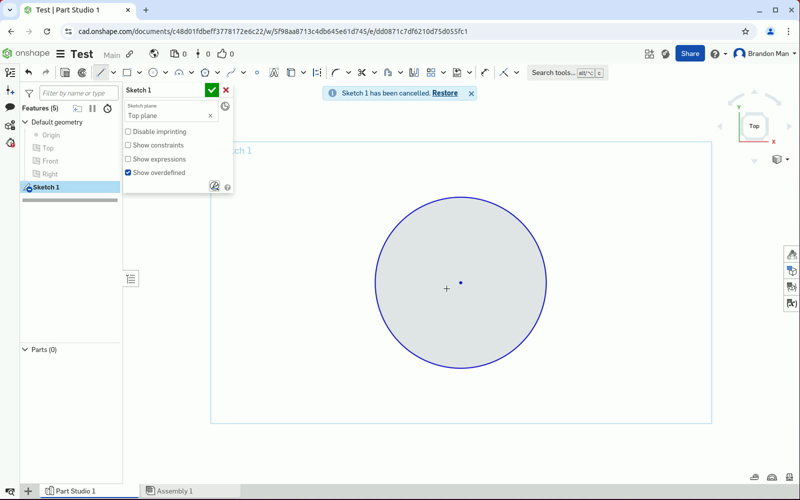
key_up(shift)
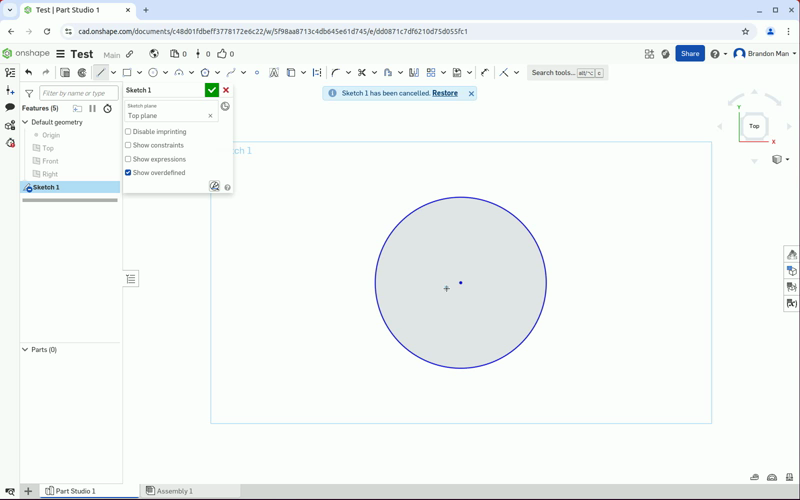
key_down(shift)
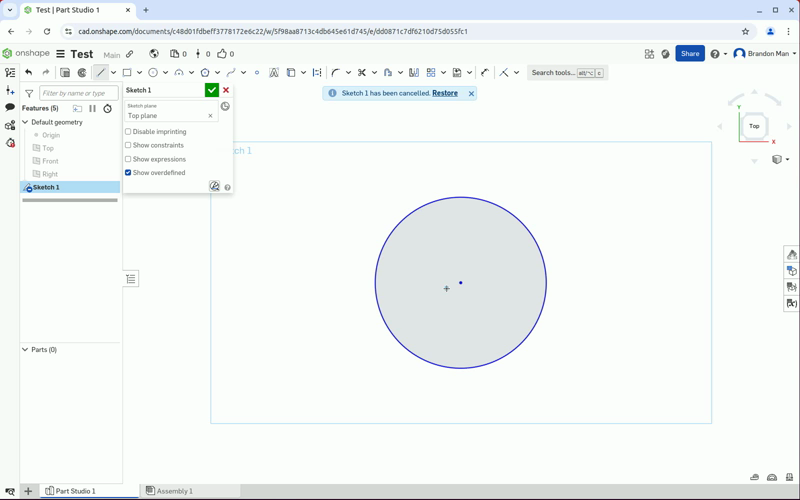
mouse_move(476, 288)
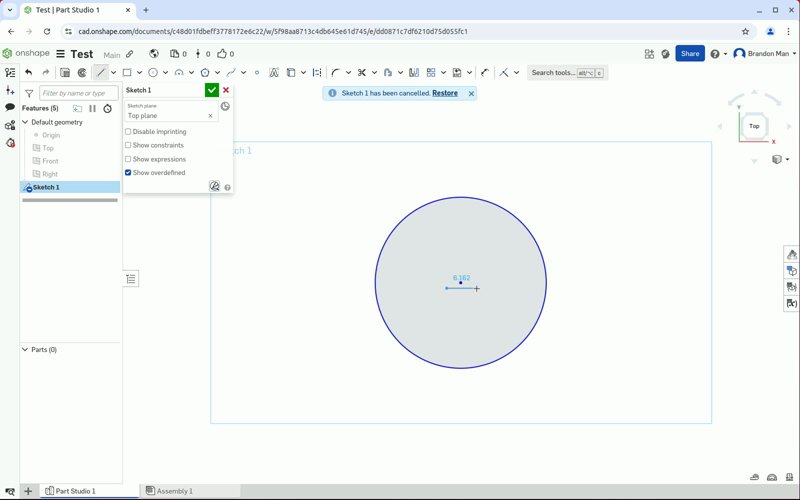
mouse_move(455, 288)
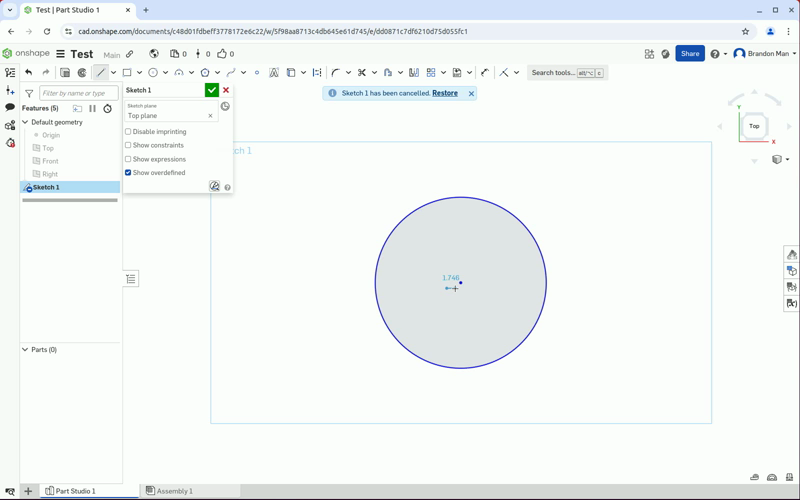
click(455, 288)
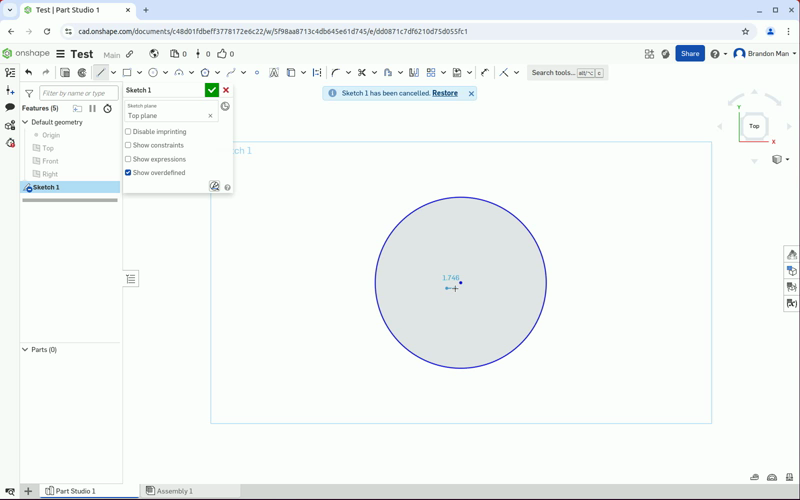
key_up(shift)
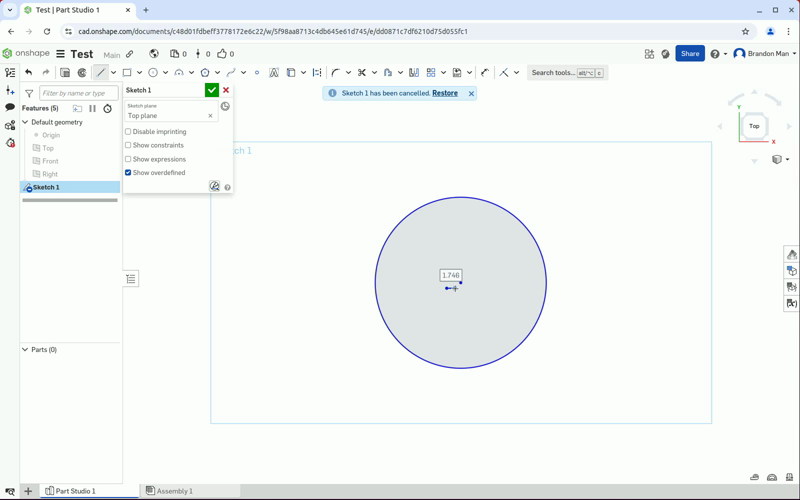
key_down(shift)
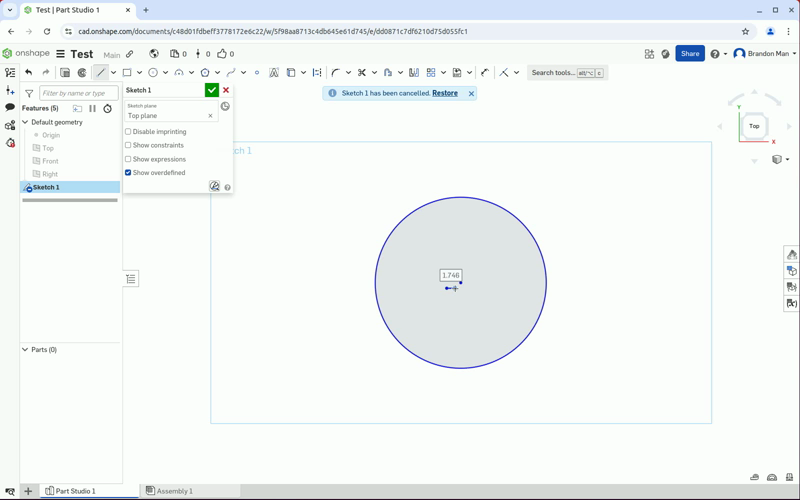
mouse_move(485, 288)
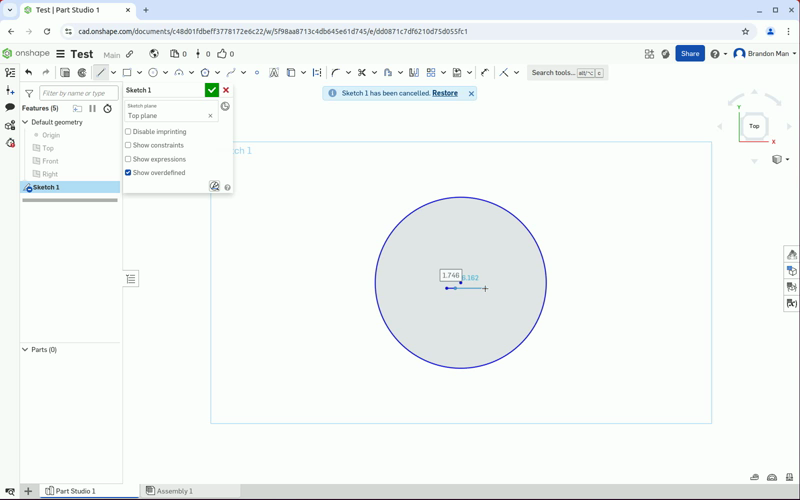
mouse_move(455, 297)
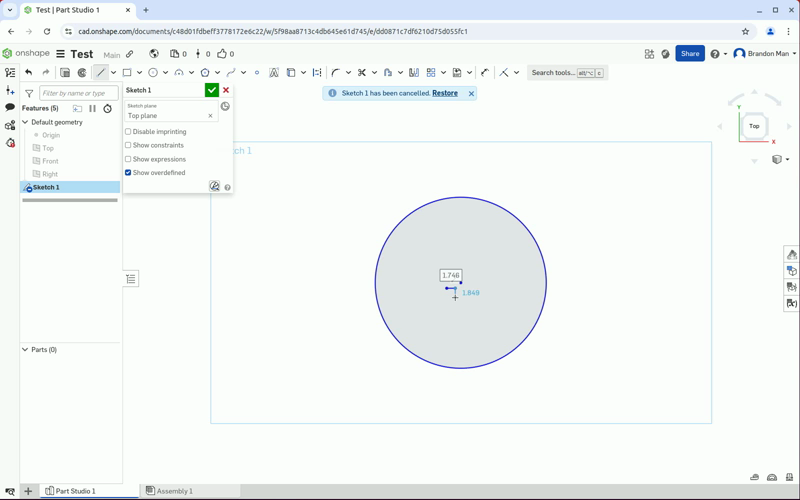
click(455, 297)
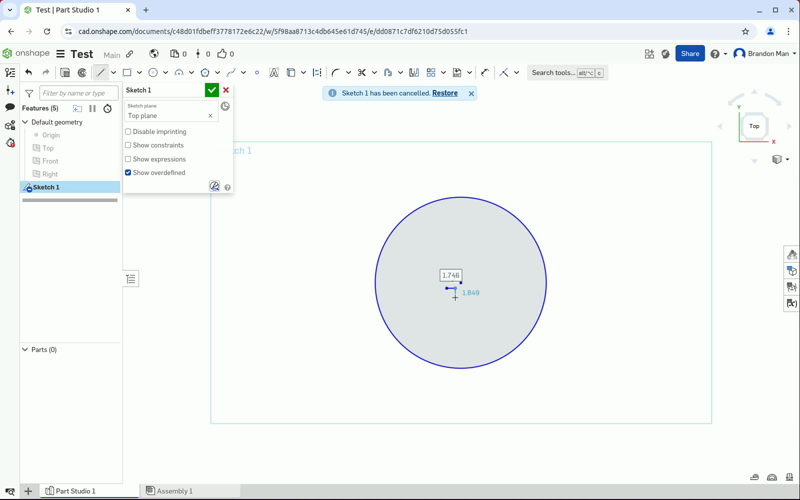
key_up(shift)
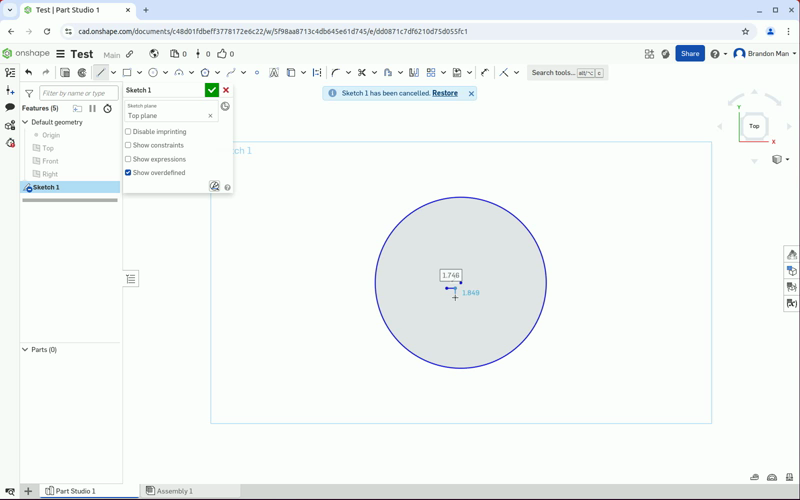
key_down(shift)
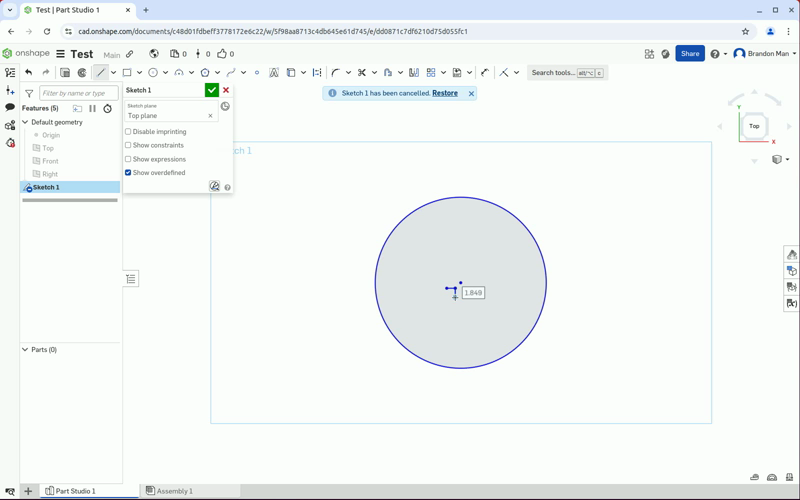
mouse_move(485, 297)
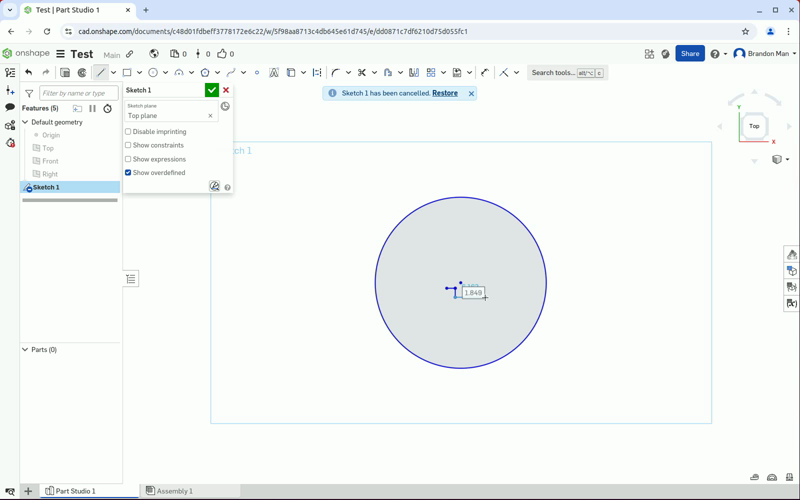
mouse_move(464, 297)
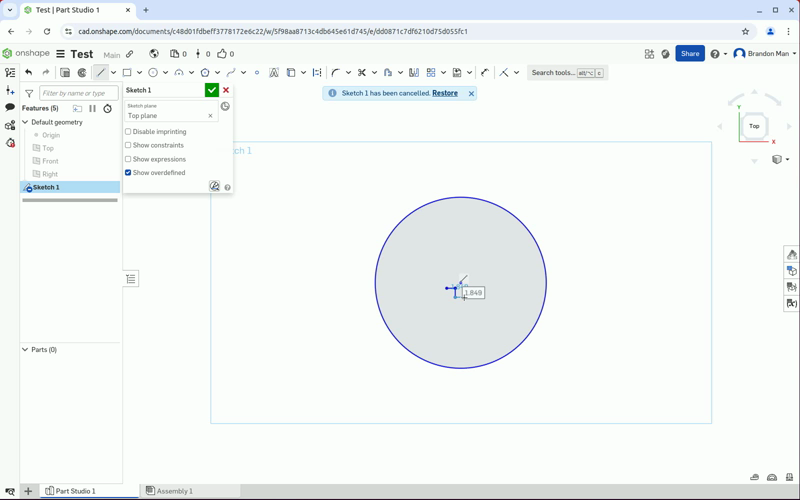
click(464, 297)
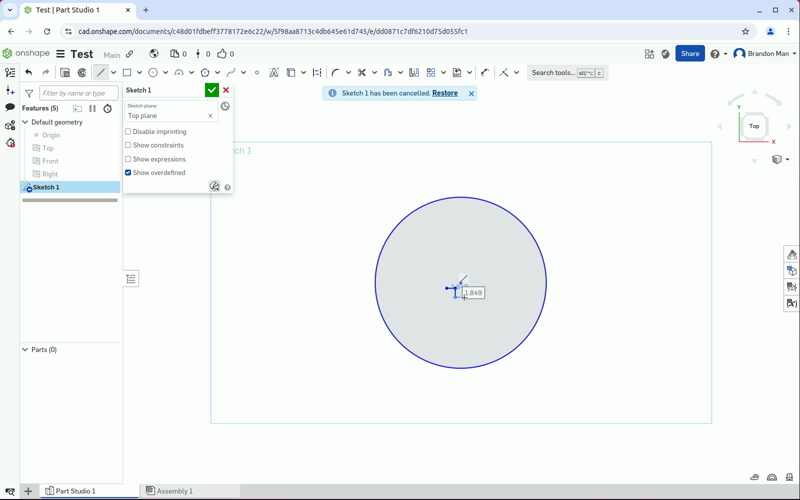
key_up(shift)
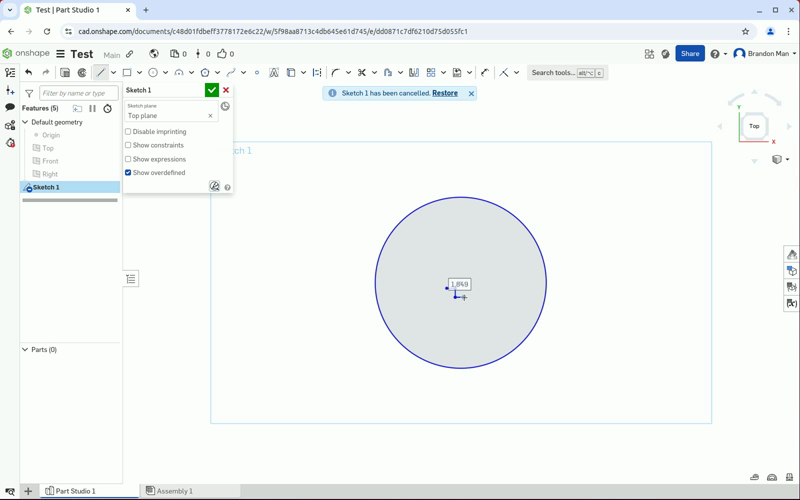
key_down(shift)
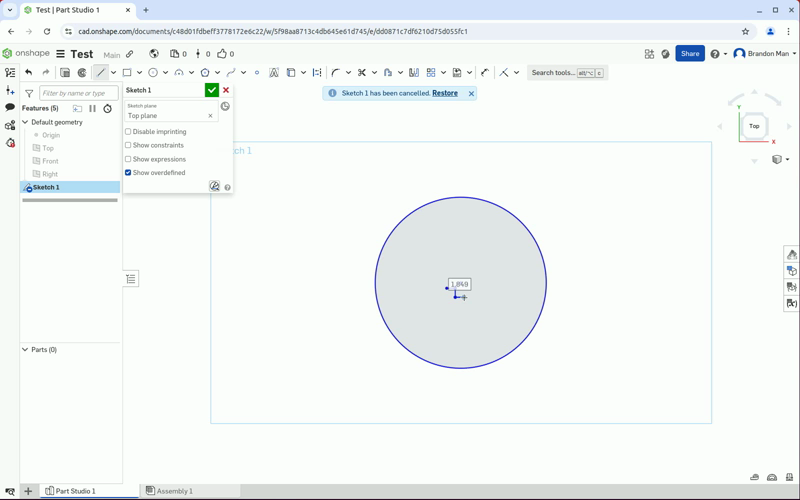
mouse_move(494, 297)
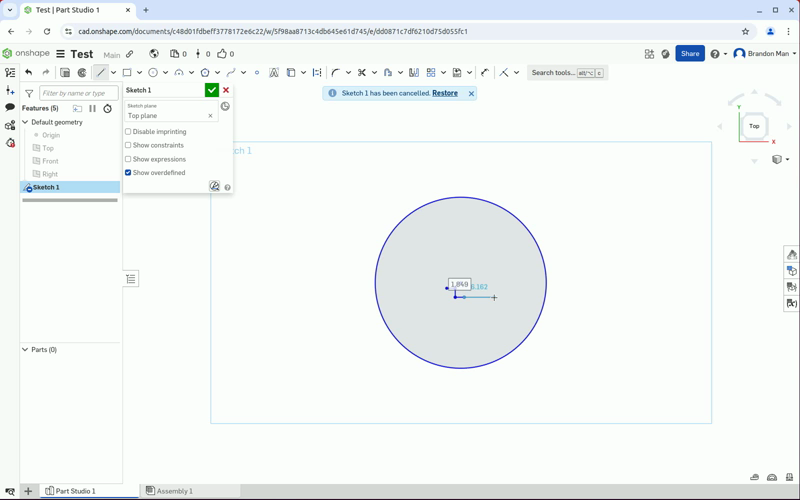
mouse_move(464, 288)
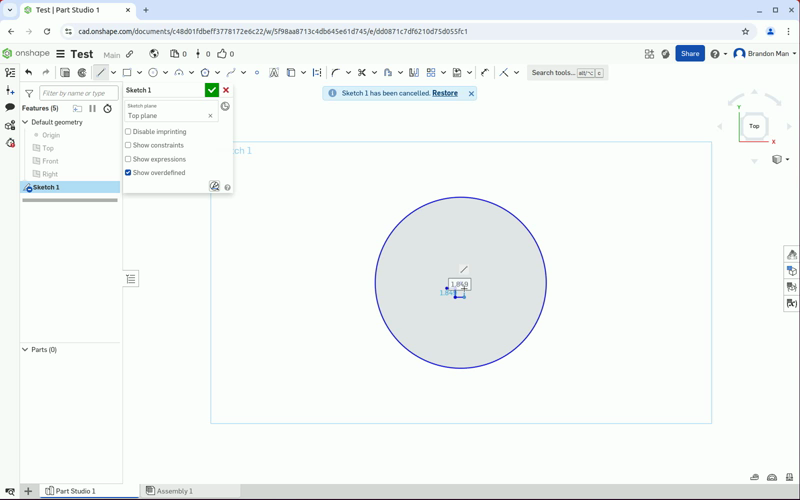
click(464, 288)
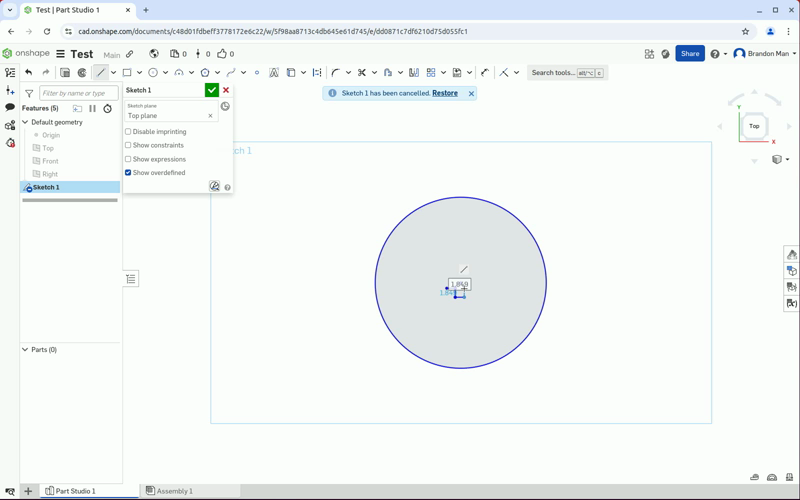
key_up(shift)
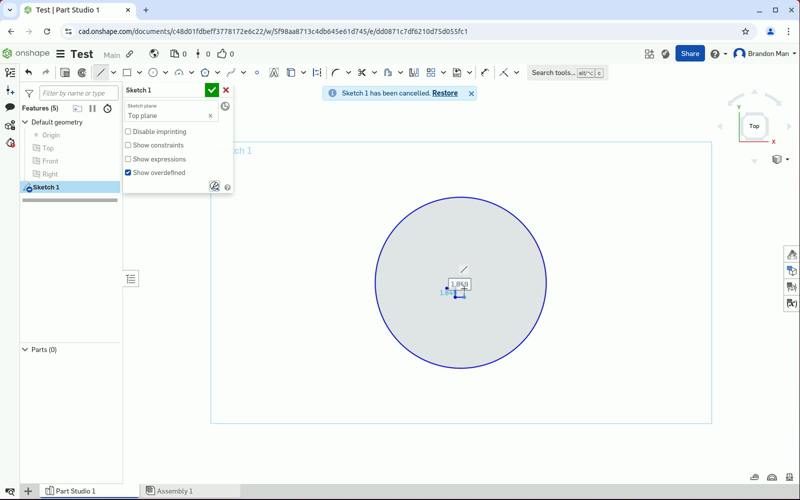
key_down(shift)
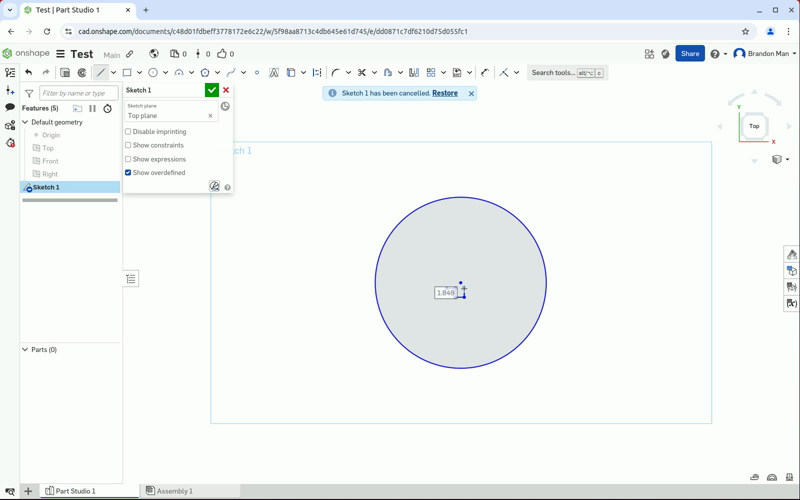
mouse_move(494, 288)
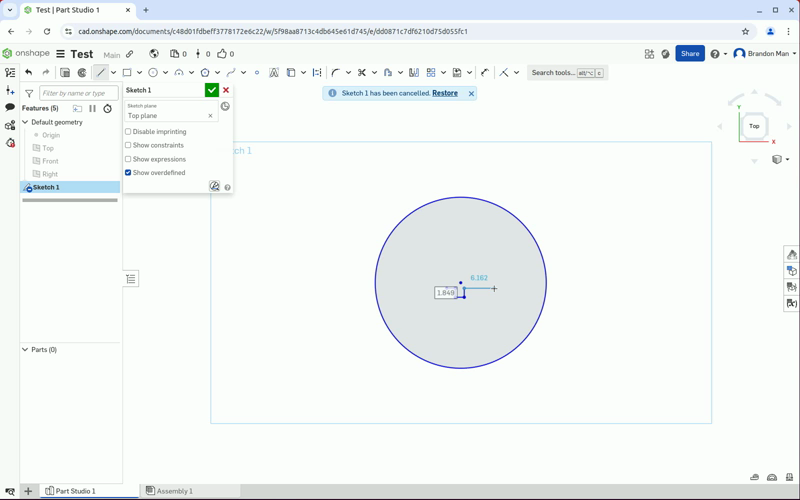
mouse_move(473, 288)
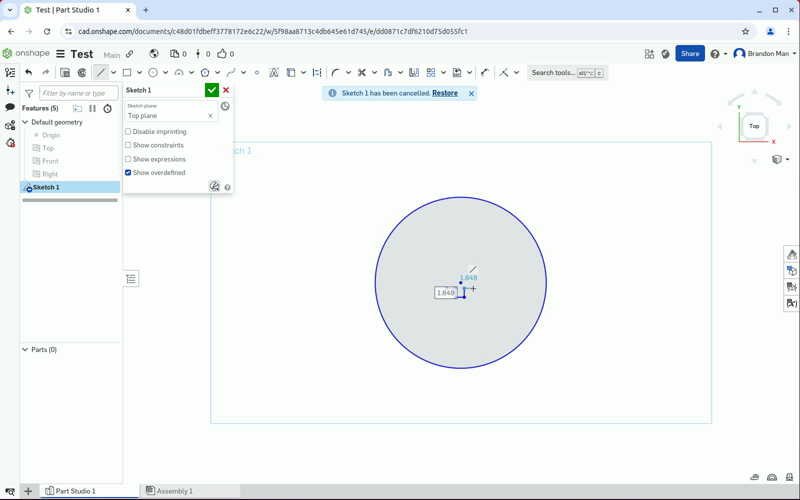
click(473, 288)
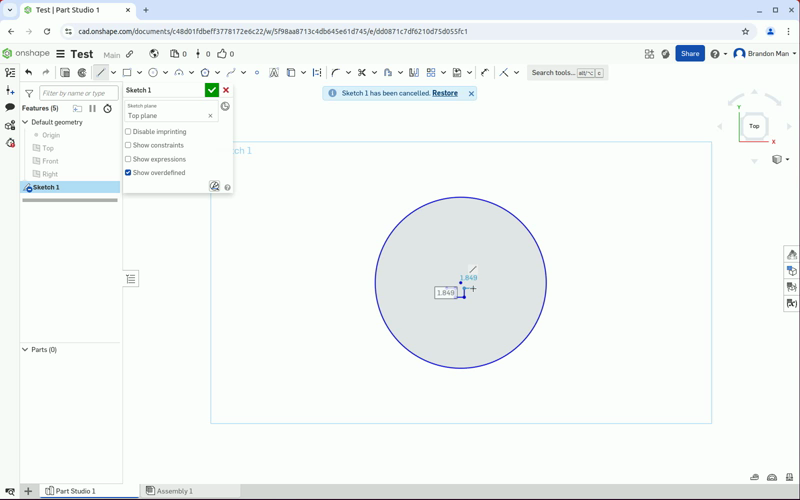
key_up(shift)
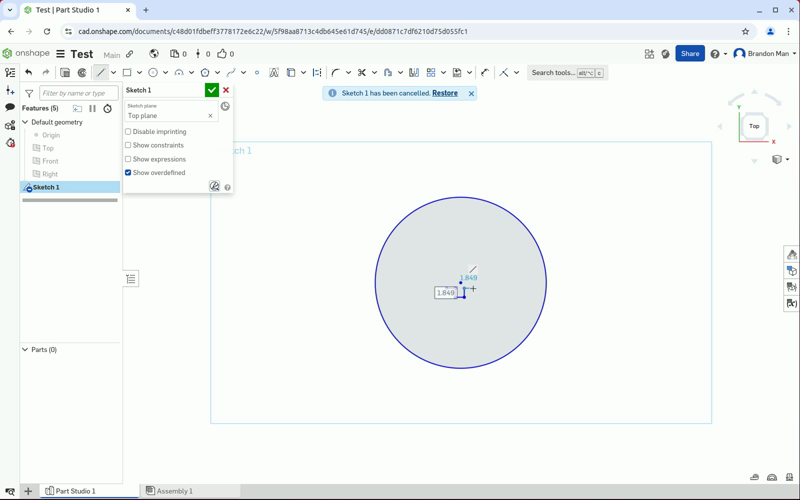
key_down(shift)
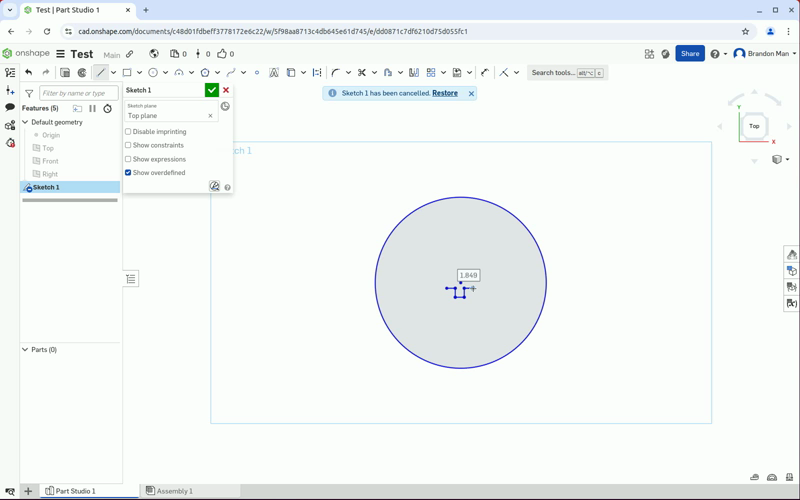
mouse_move(503, 288)
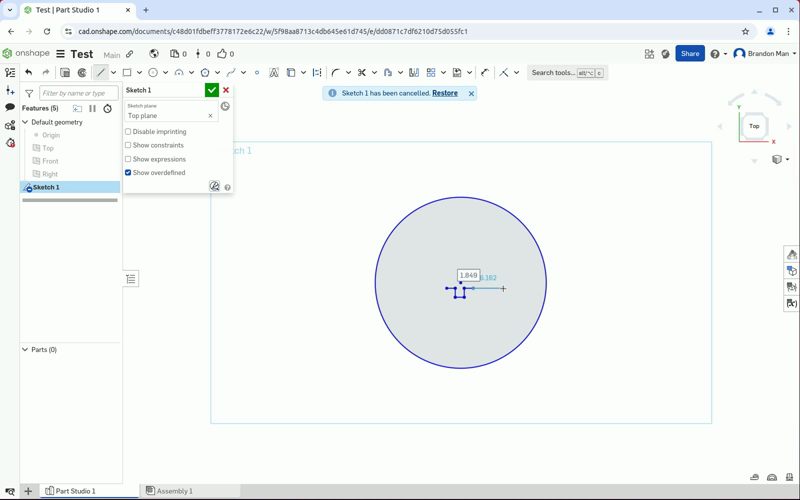
mouse_move(473, 277)
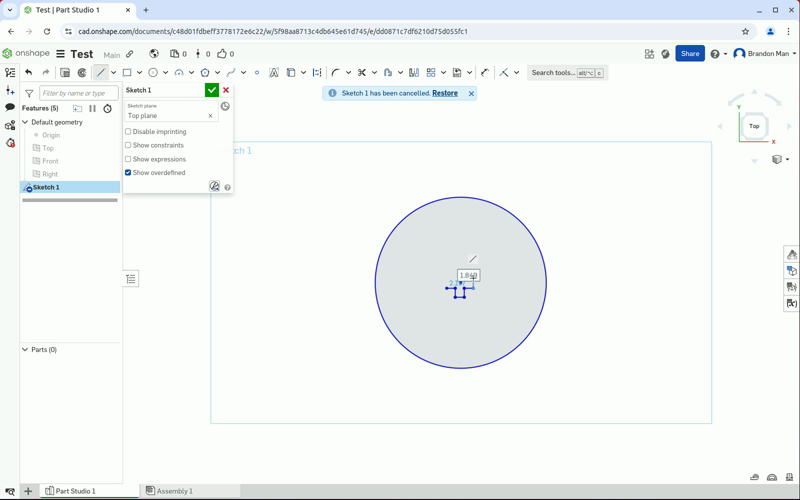
click(473, 277)
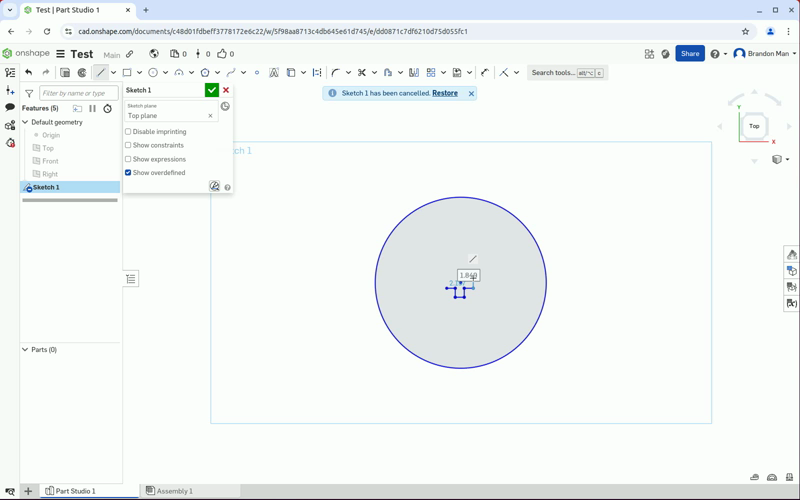
key_up(shift)
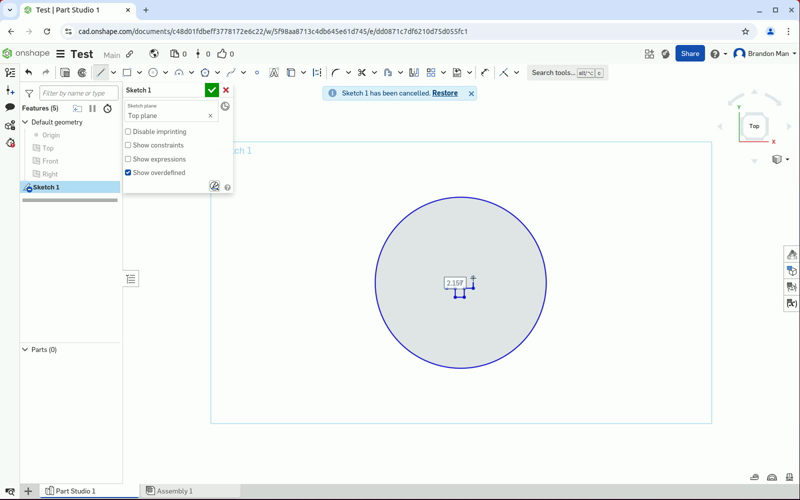
key_down(shift)
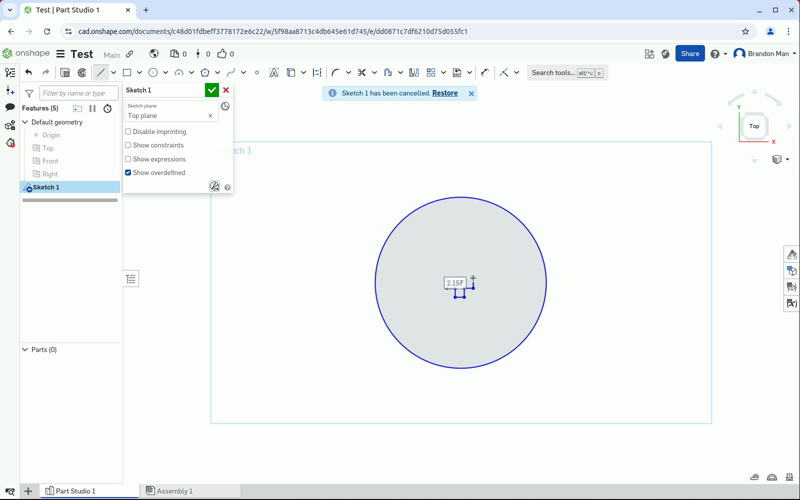
mouse_move(503, 277)
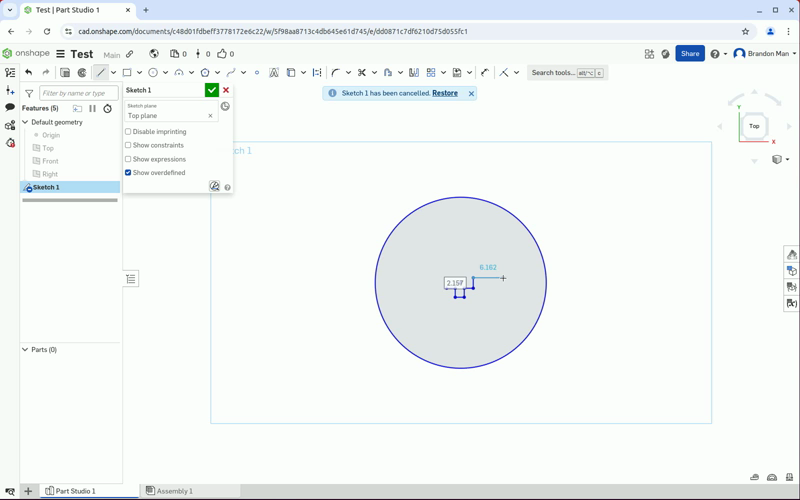
mouse_move(464, 277)
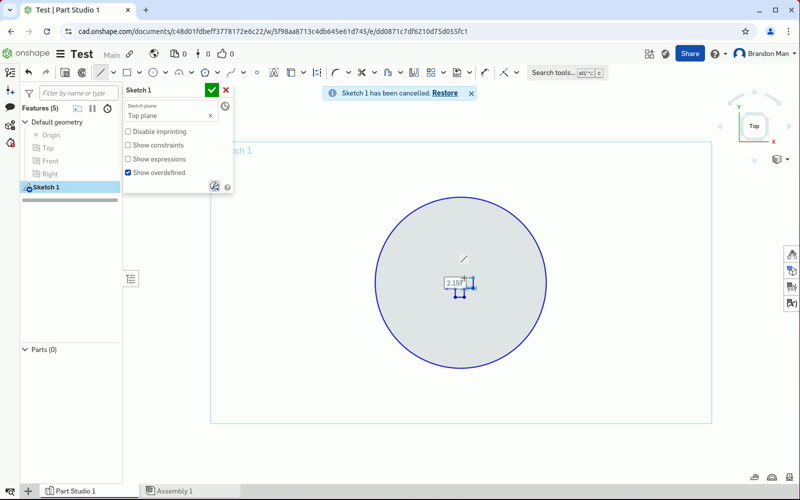
click(464, 277)
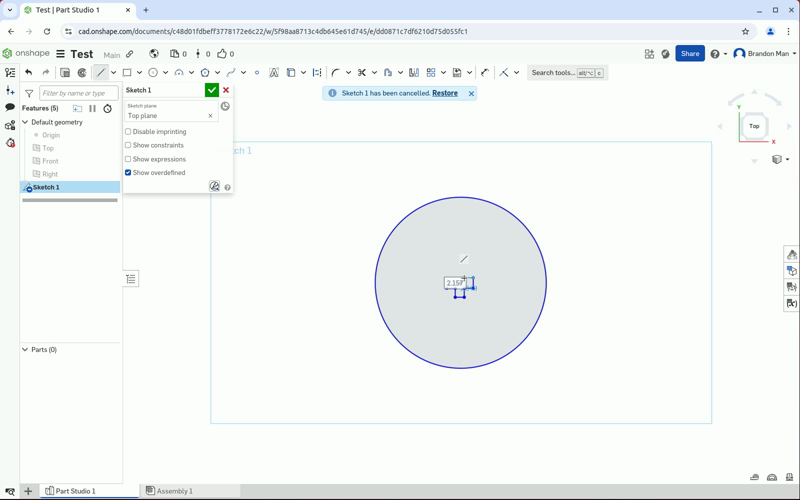
key_up(shift)
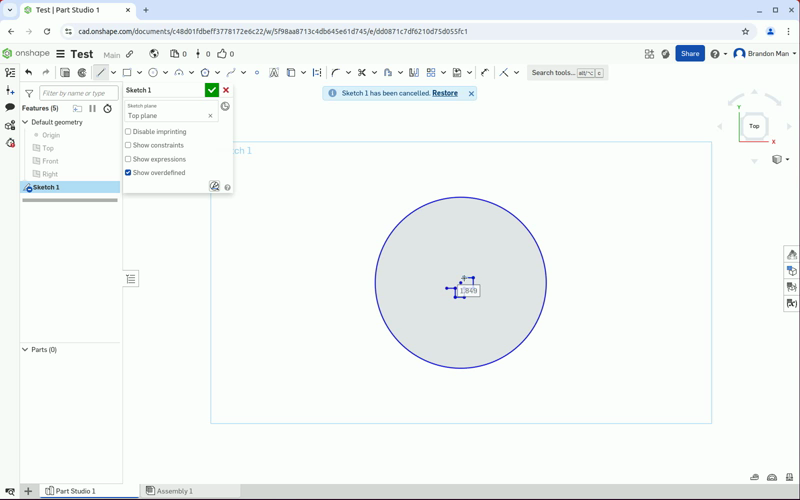
key_down(shift)
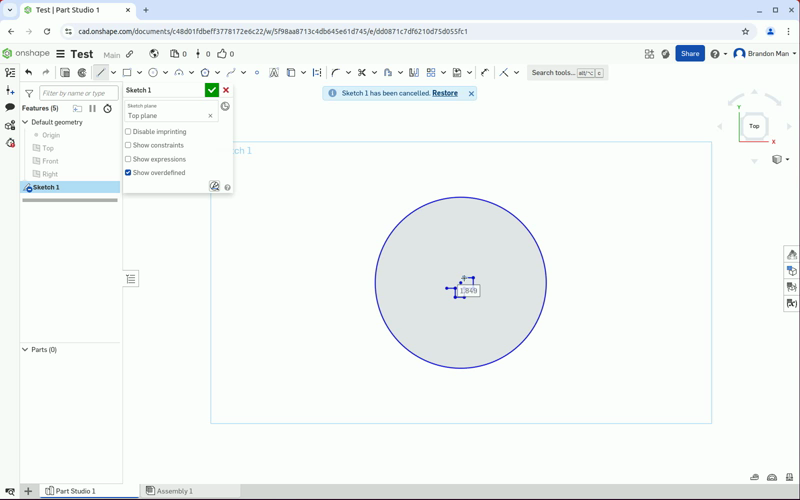
mouse_move(494, 277)
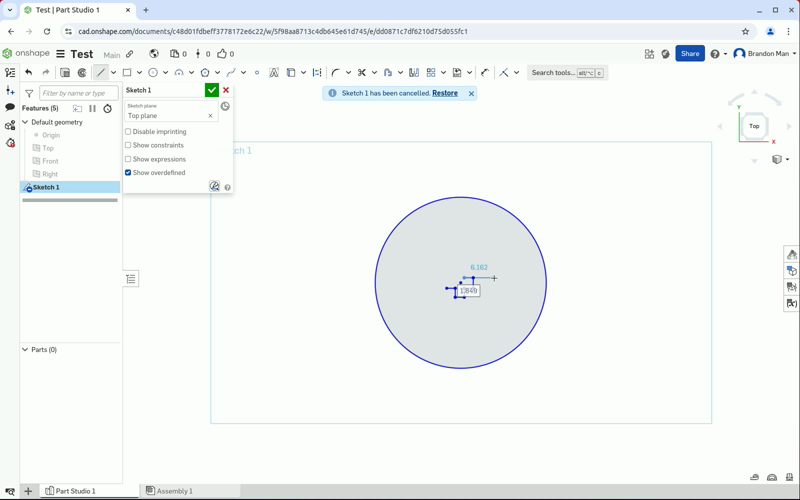
mouse_move(464, 268)
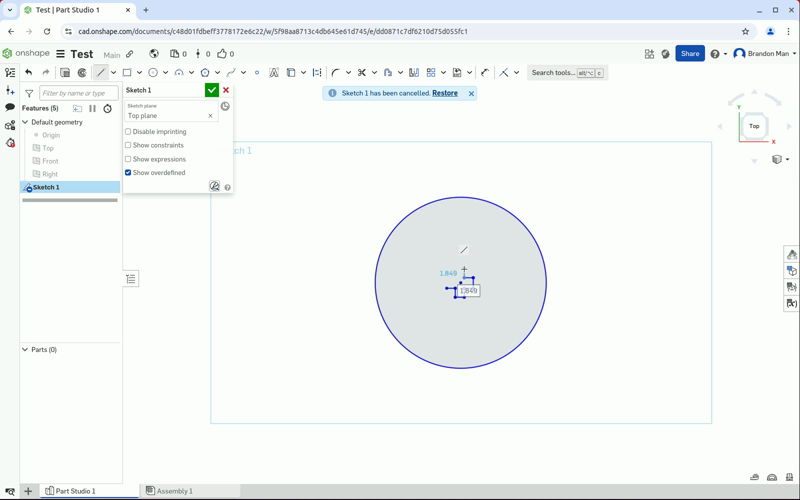
click(464, 268)
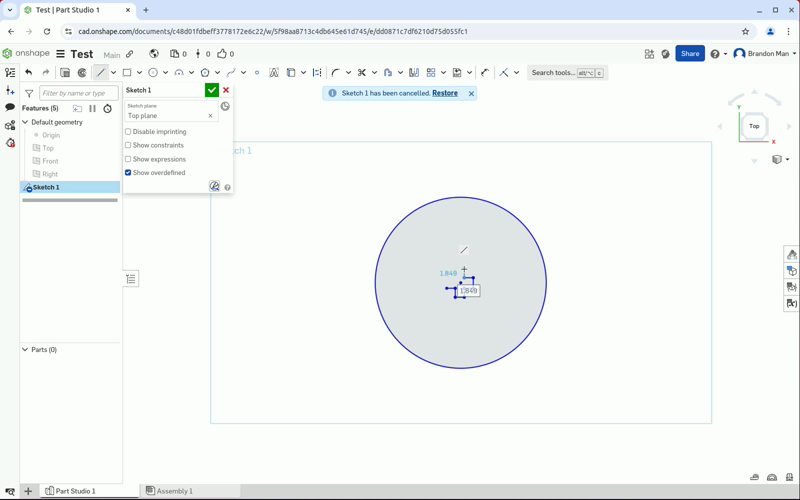
key_up(shift)
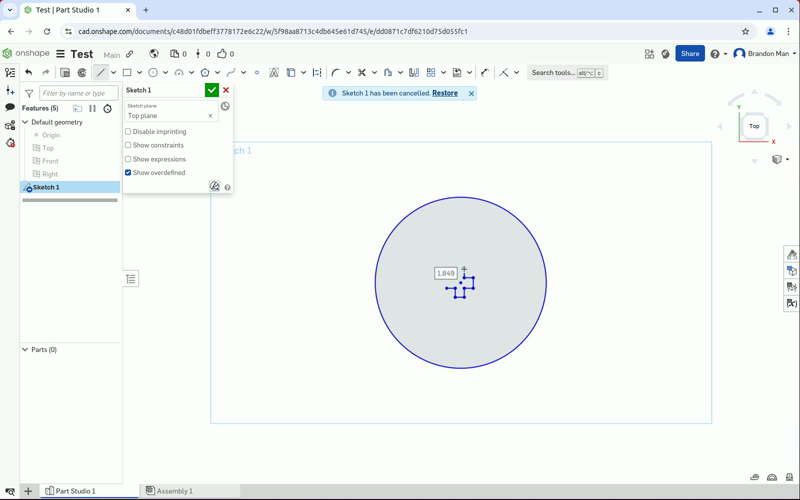
key_down(shift)
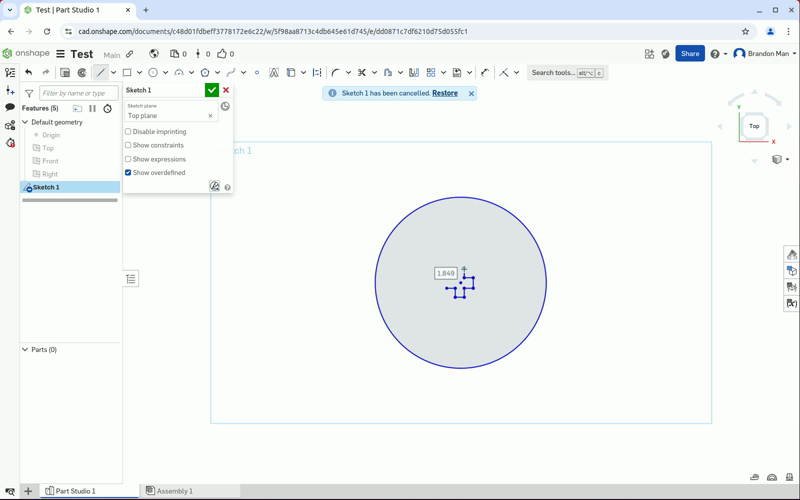
mouse_move(494, 268)
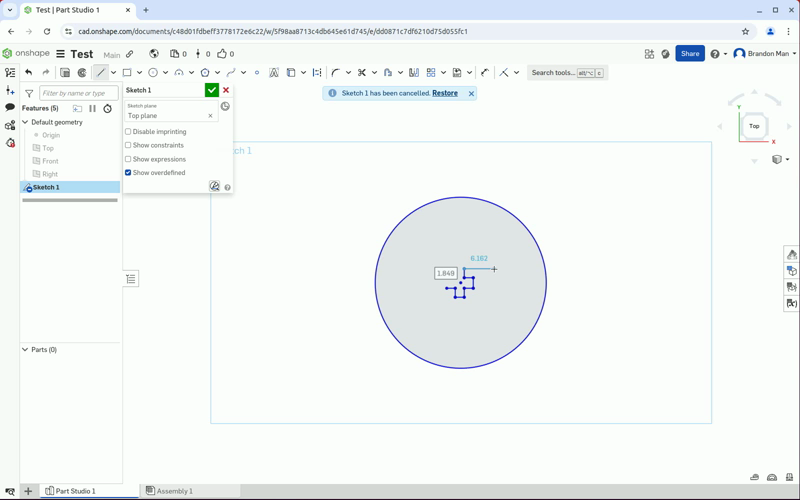
mouse_move(455, 268)
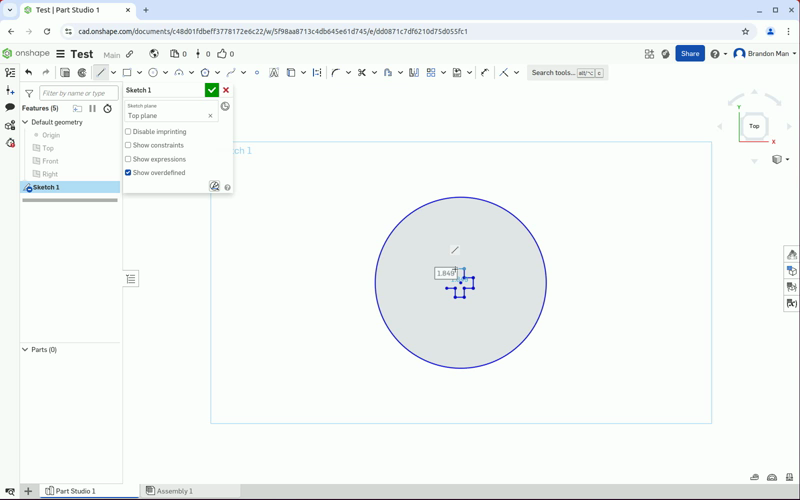
click(455, 268)
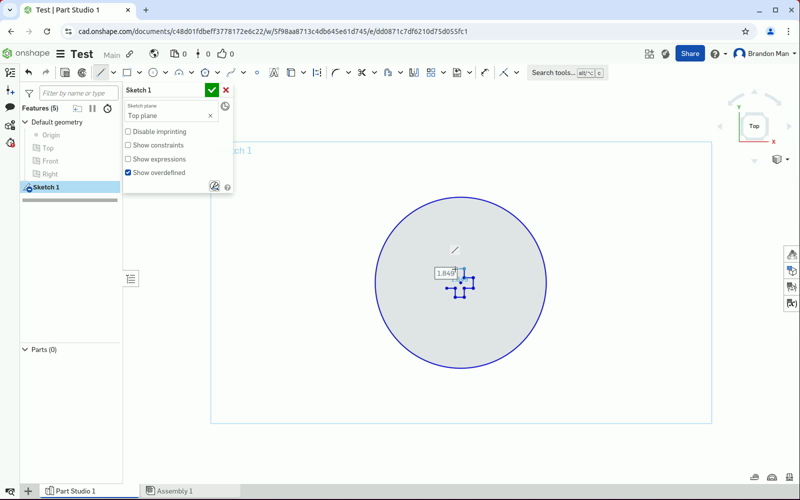
key_up(shift)
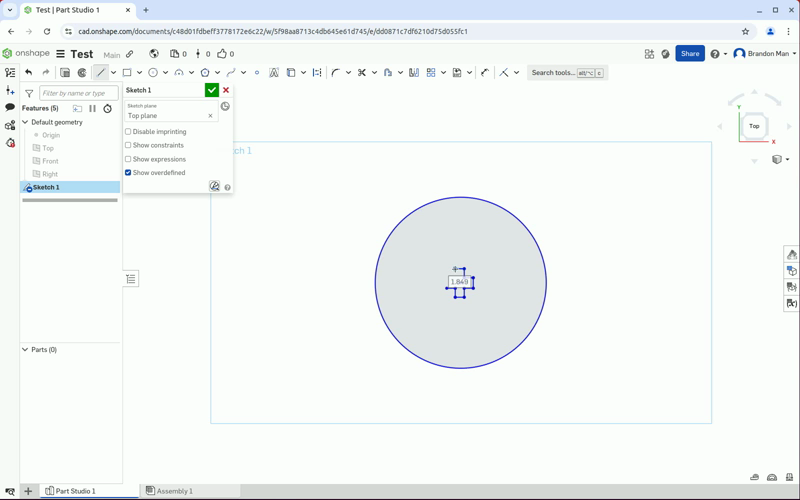
key_down(shift)
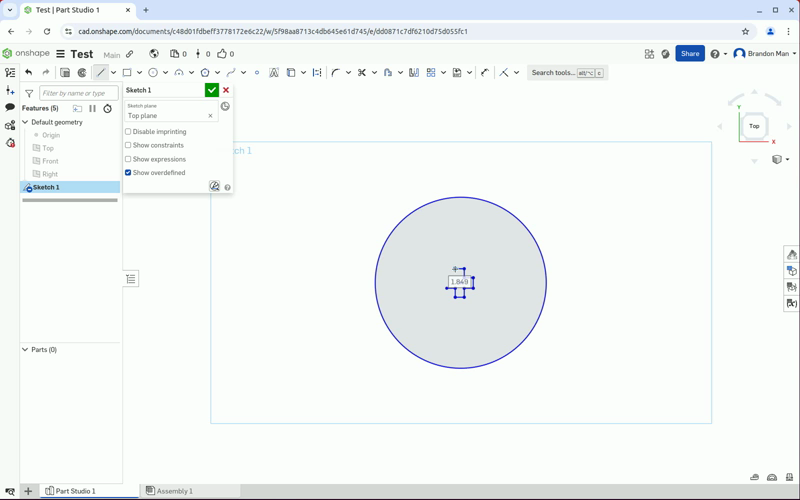
mouse_move(485, 268)
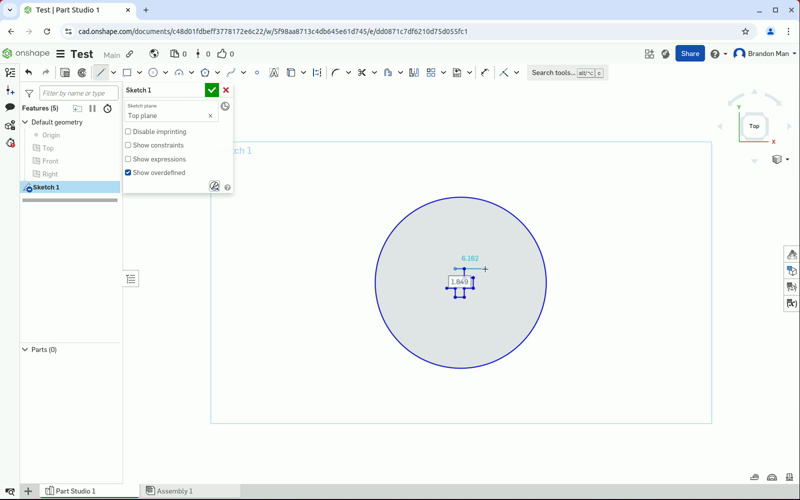
mouse_move(455, 277)
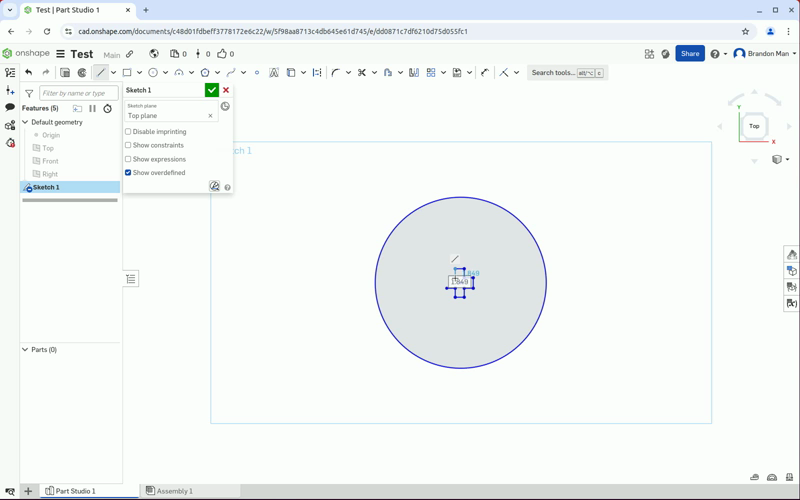
click(455, 277)
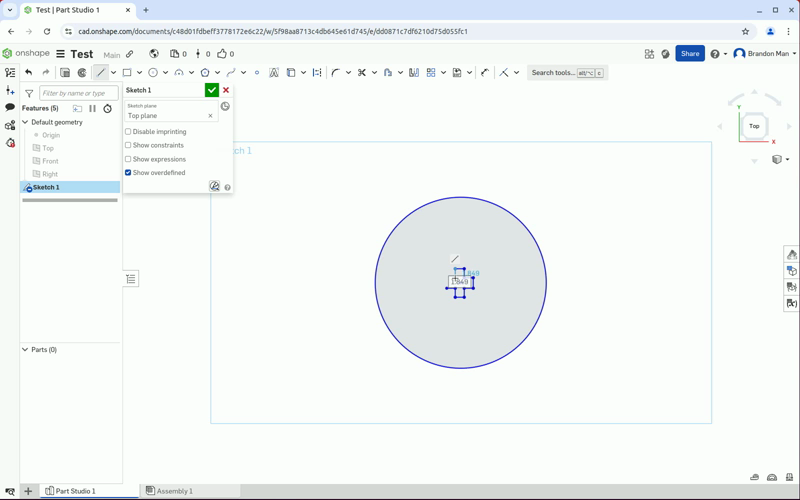
key_up(shift)
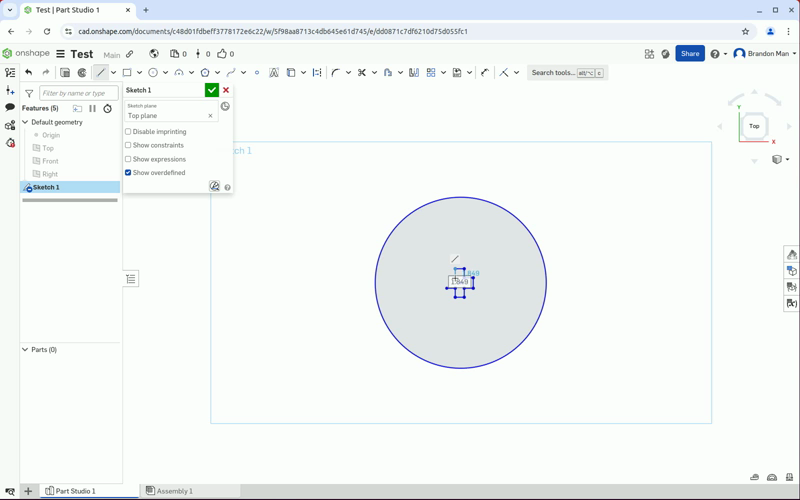
key_down(shift)
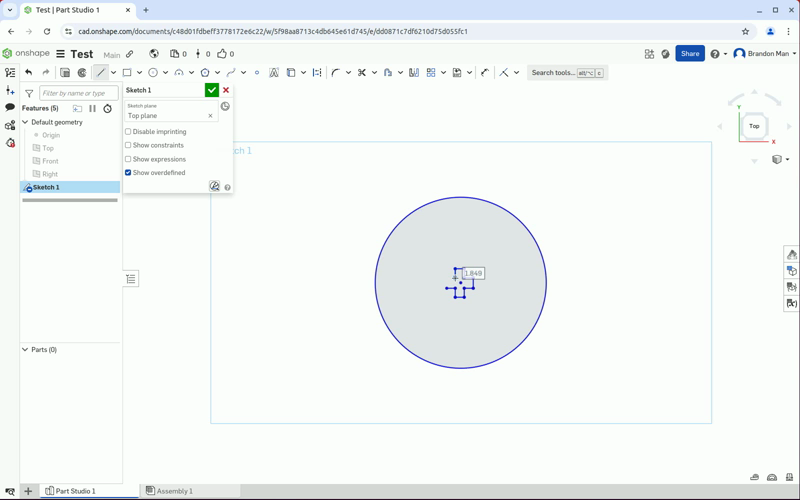
mouse_move(485, 277)
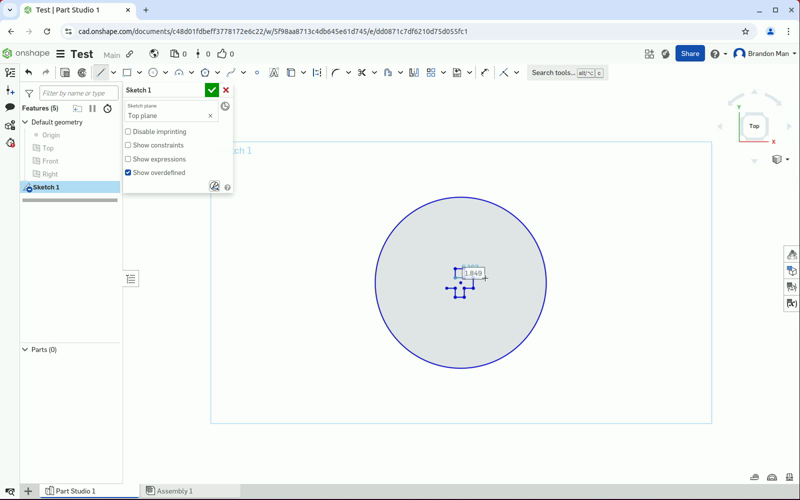
mouse_move(446, 277)
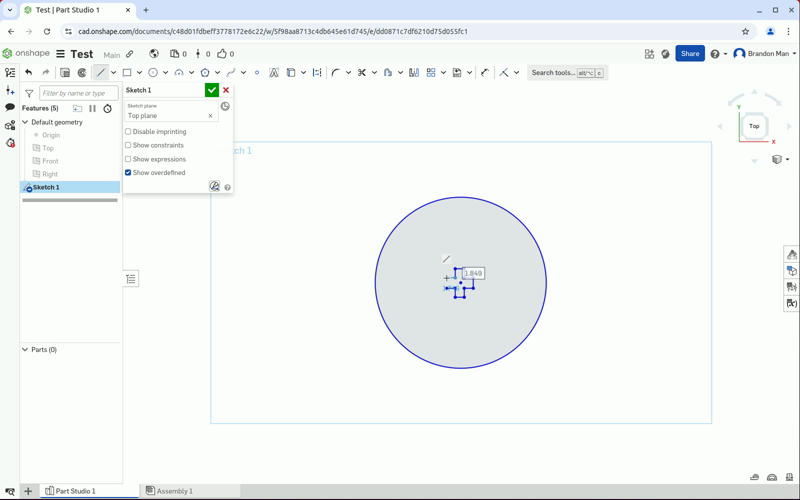
click(446, 277)
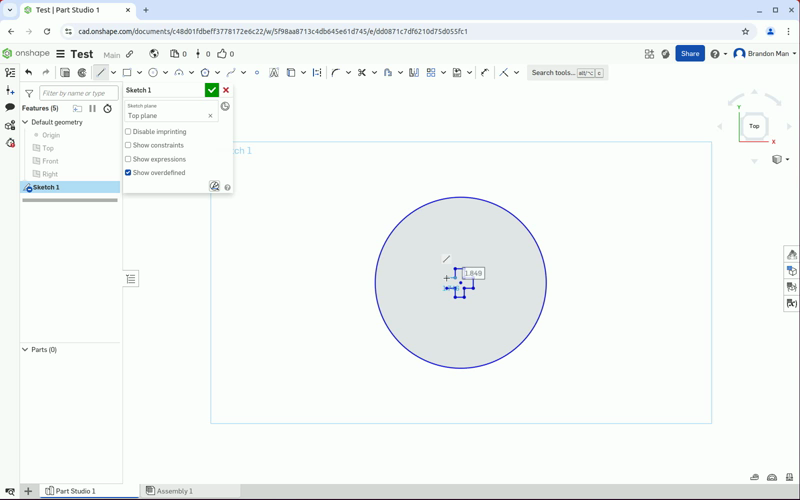
key_up(shift)
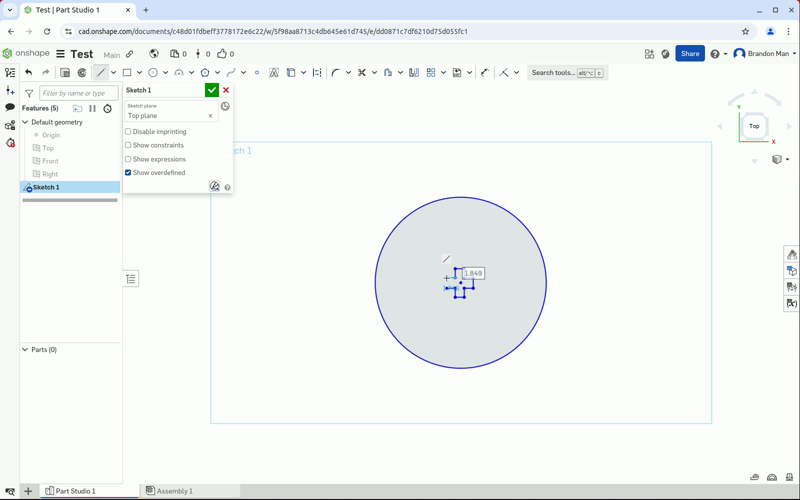
mouse_move(476, 277)
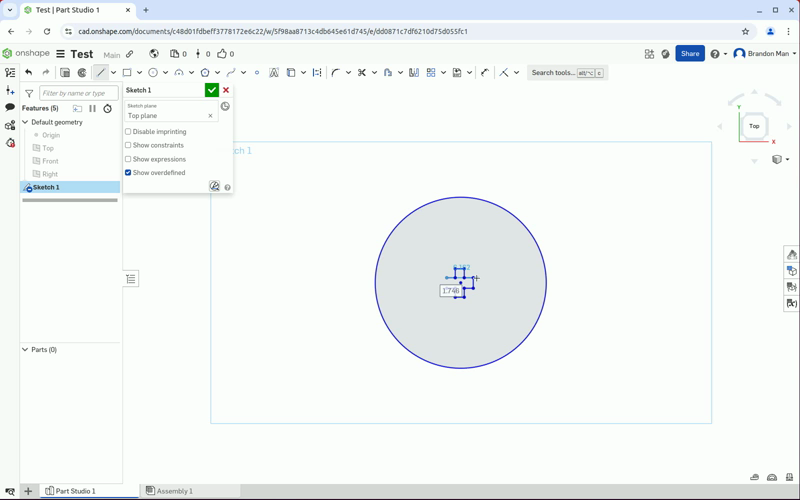
key_down(shift)
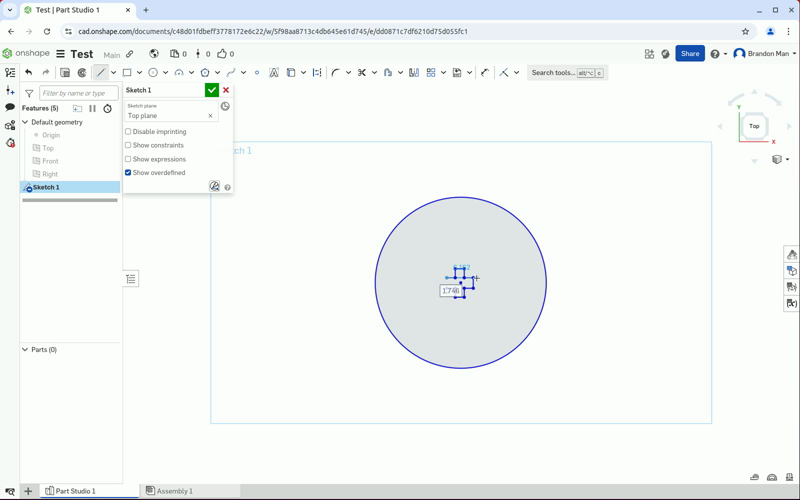
mouse_move(446, 288)
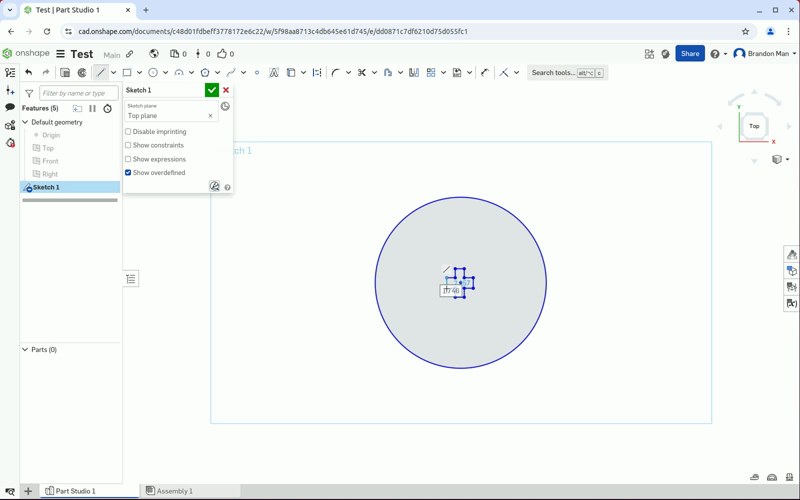
key_up(shift)
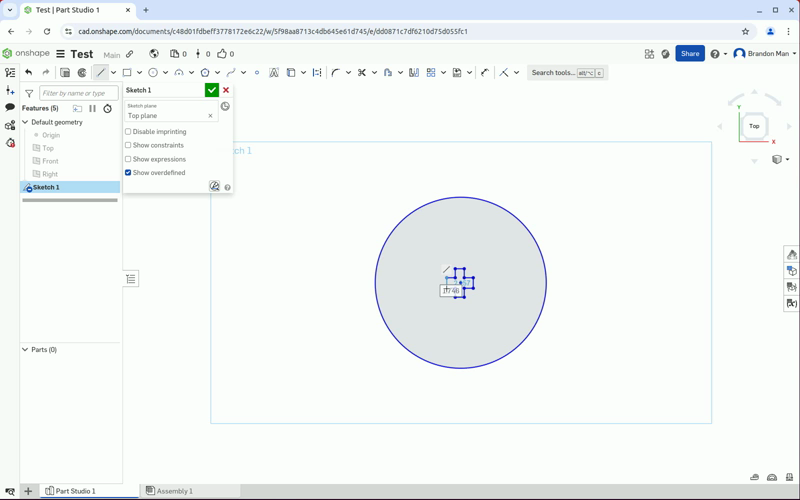
click(446, 288)
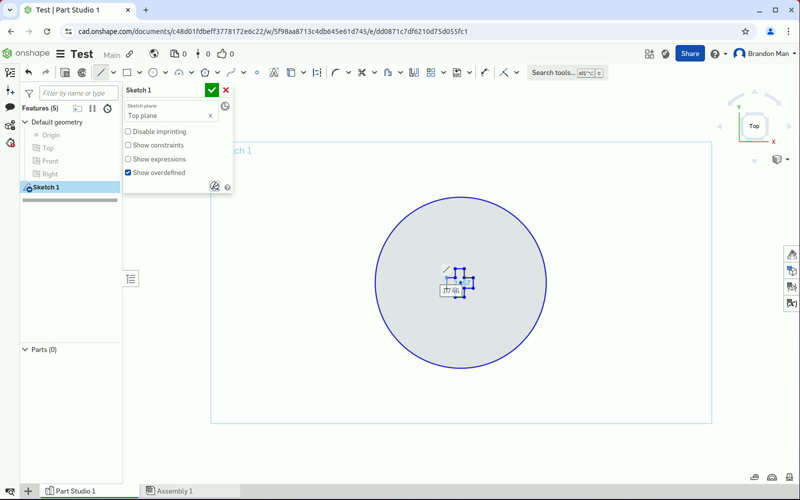
key(esc)
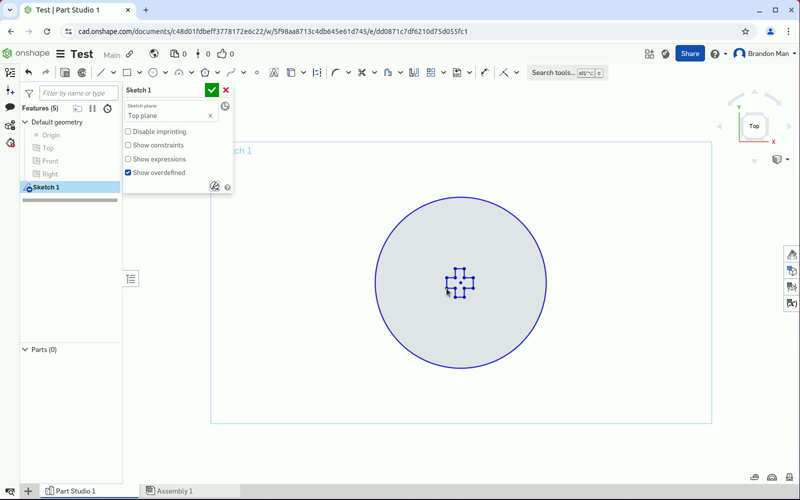
mouse_move(476, 331)
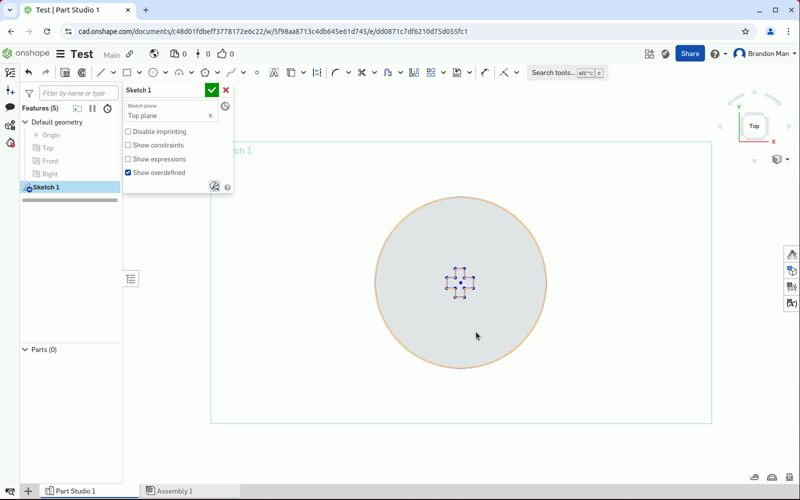
click(476, 331)
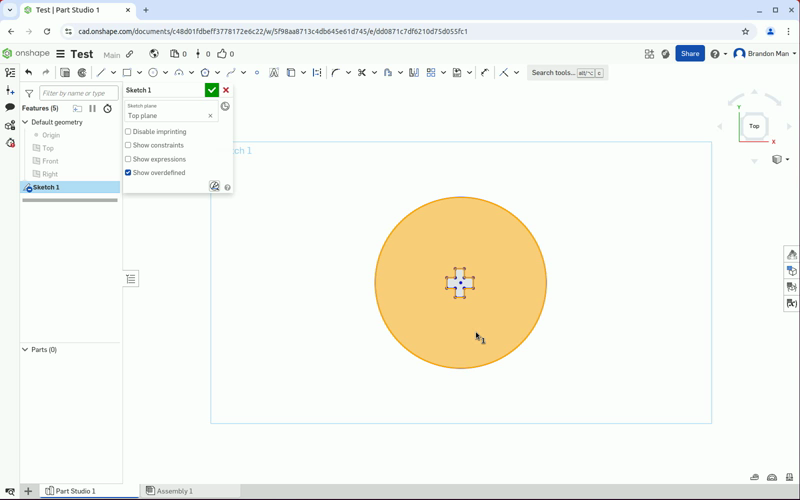
mouse_move(73, 352)
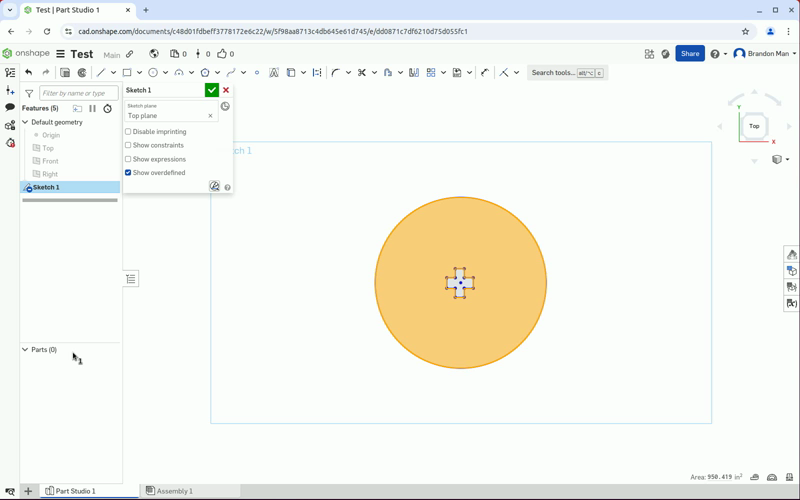
key(shift+y)
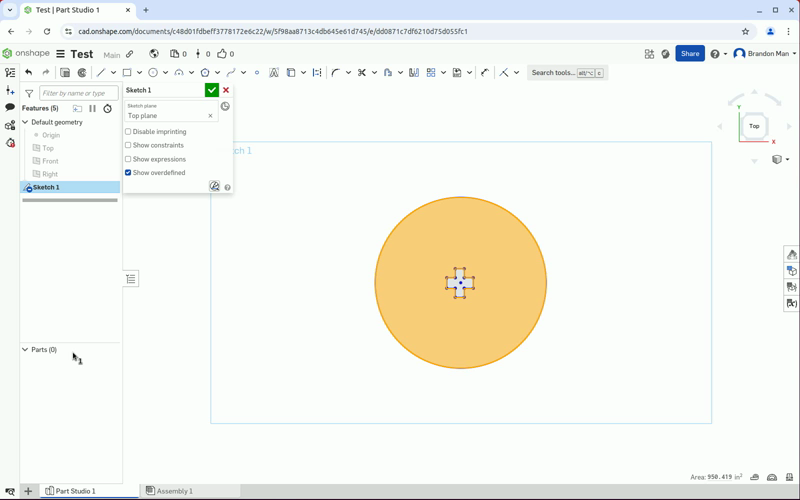
key(shift+e)
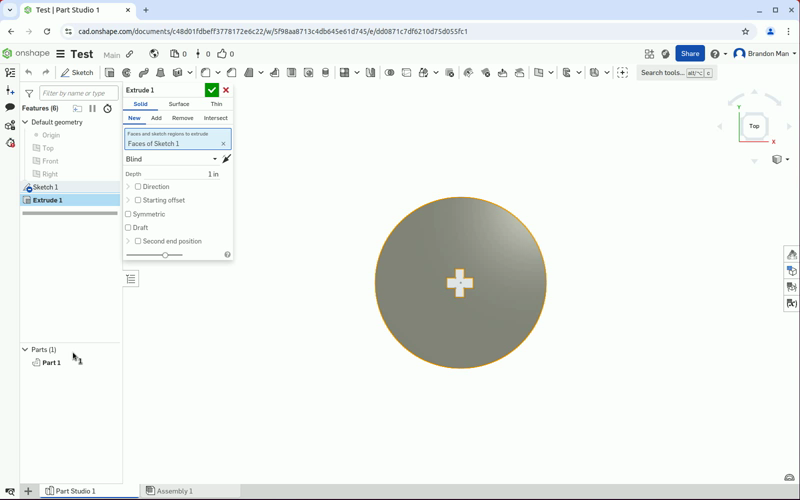
mouse_move(143, 106)
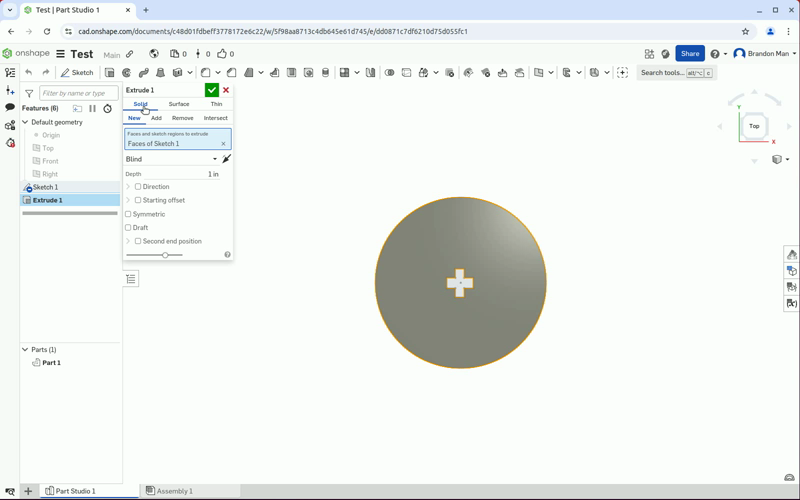
click(143, 106)
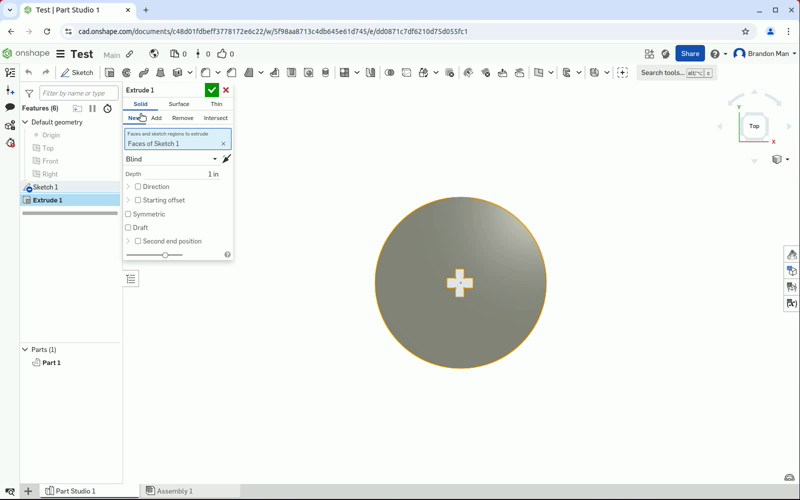
mouse_move(137, 120)
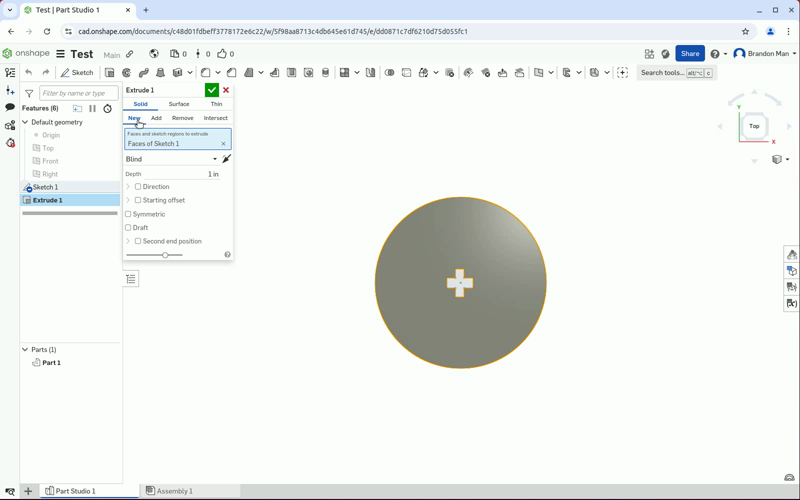
click(137, 120)
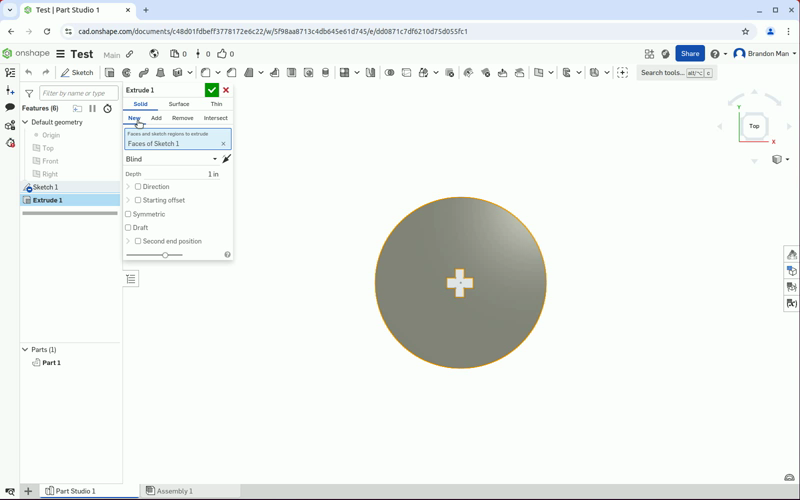
key(tab, 4)
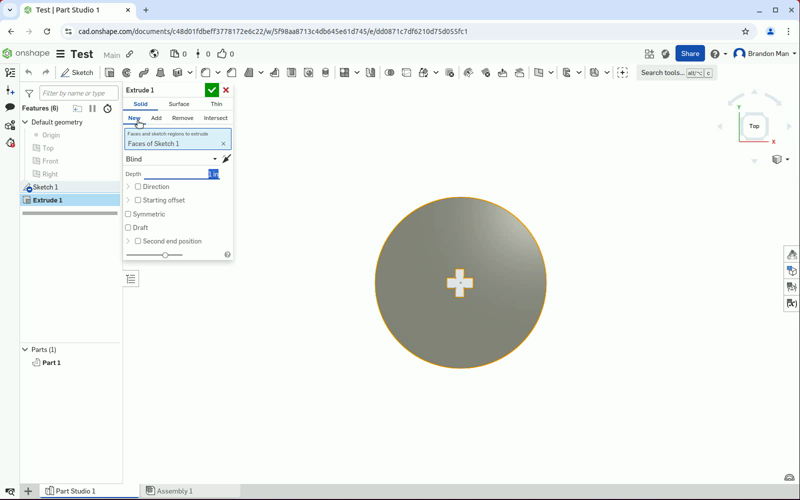
text(23.108)
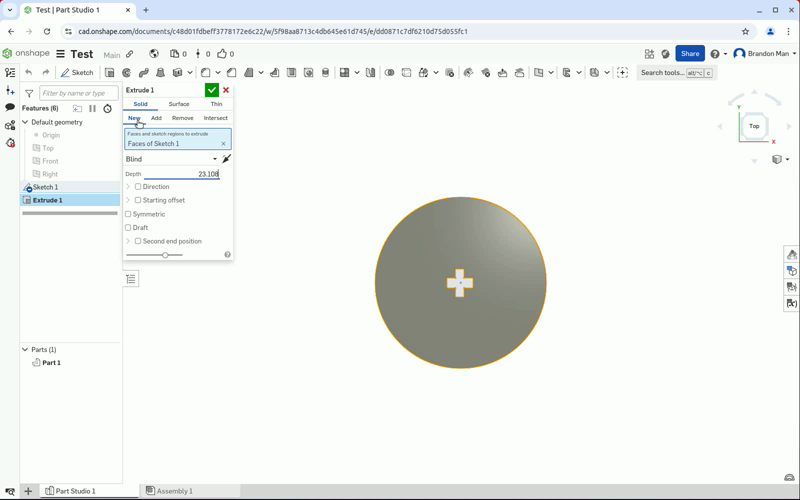
key(enter)
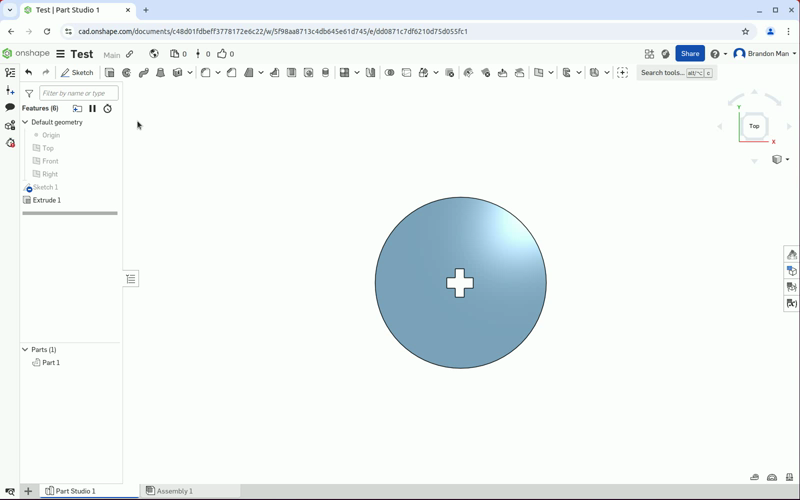
key(shift+h)
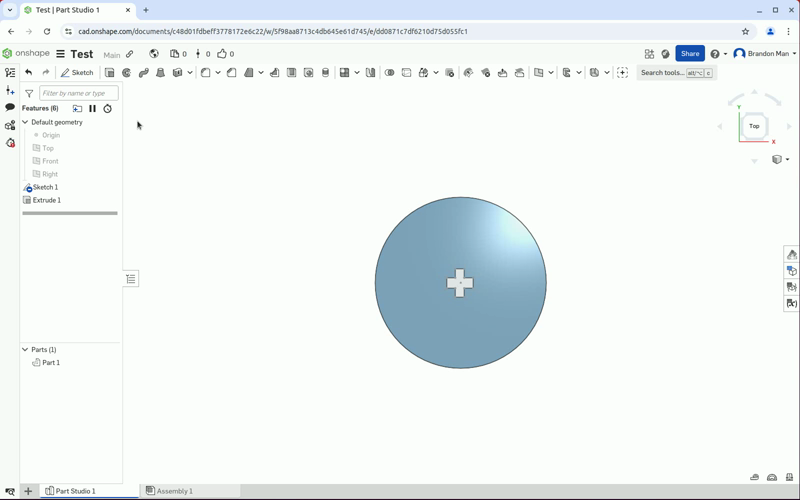
key(shift+h)
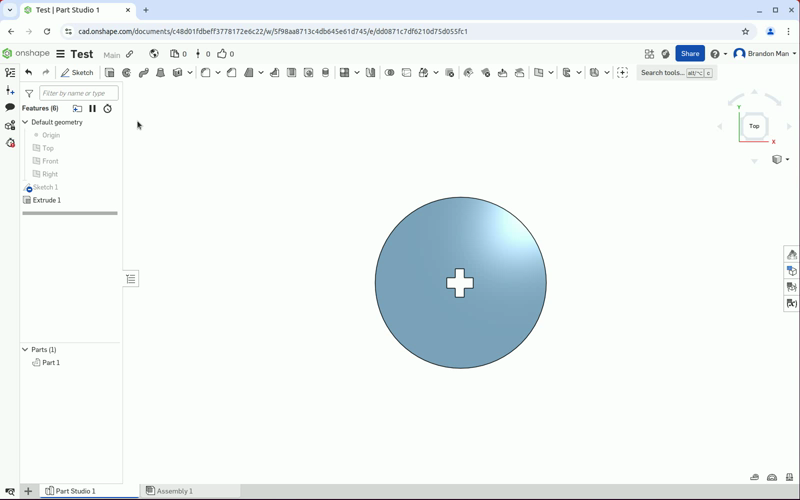
mouse_move(73, 189)
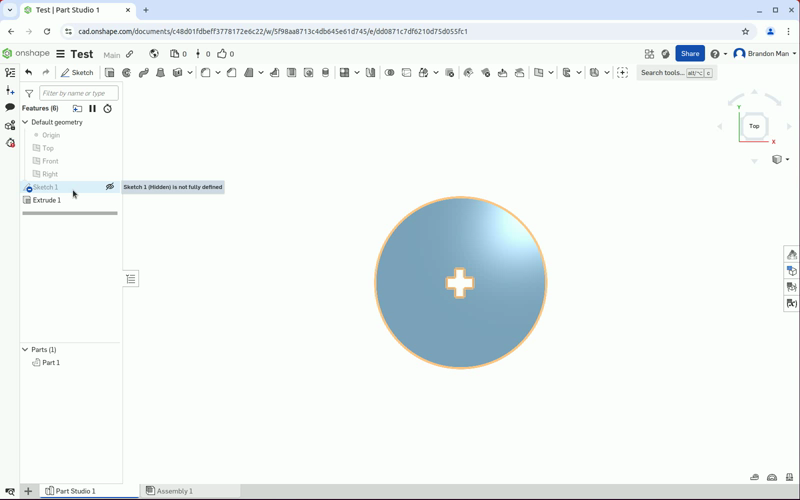
click(73, 189)
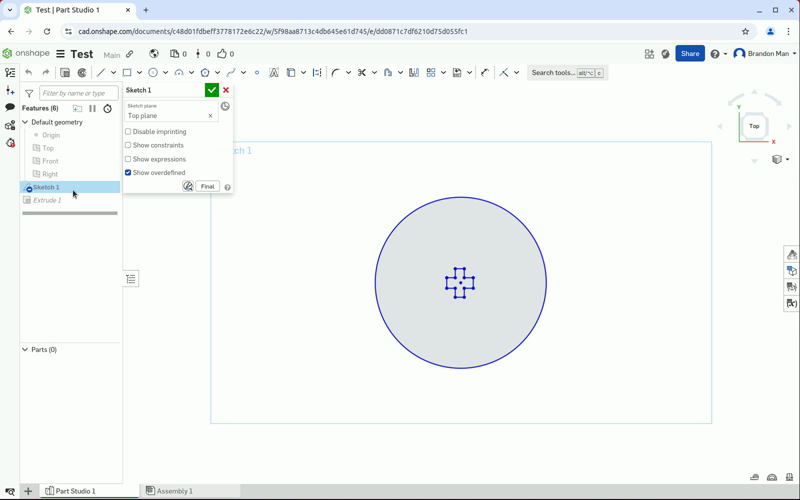
mouse_move(229, 92)
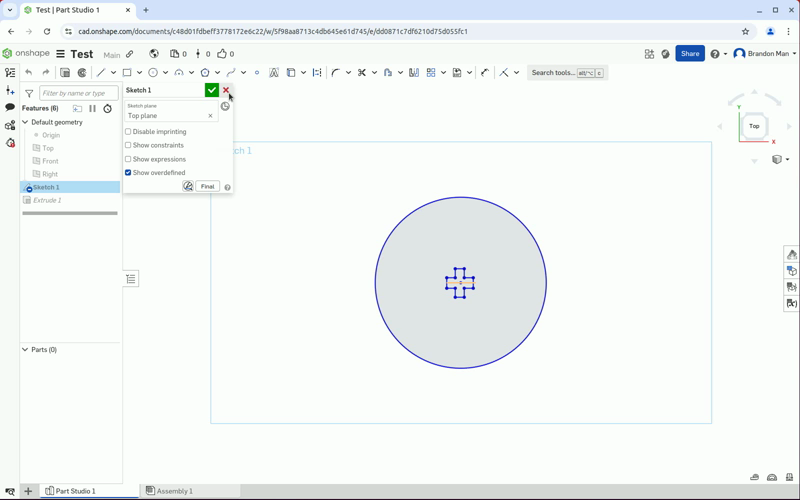
click(229, 92)
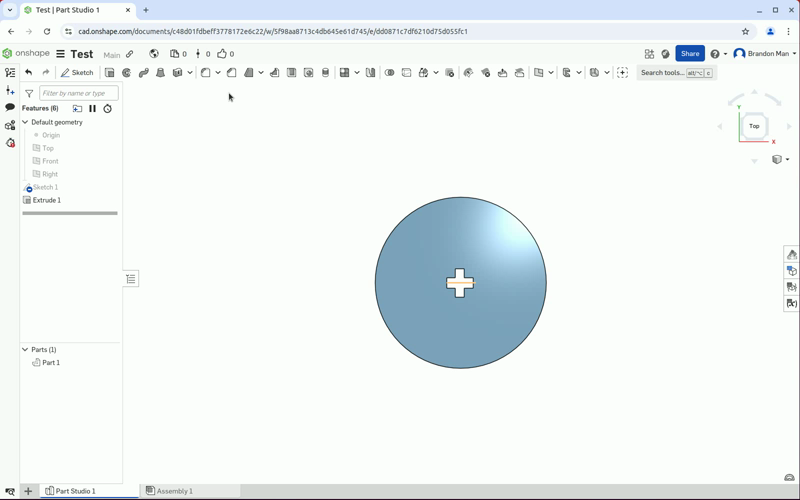
mouse_move(541, 75)
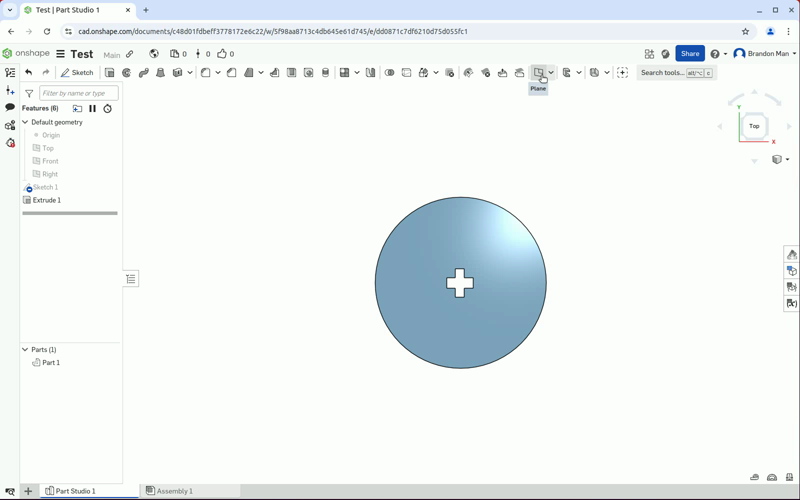
click(541, 75)
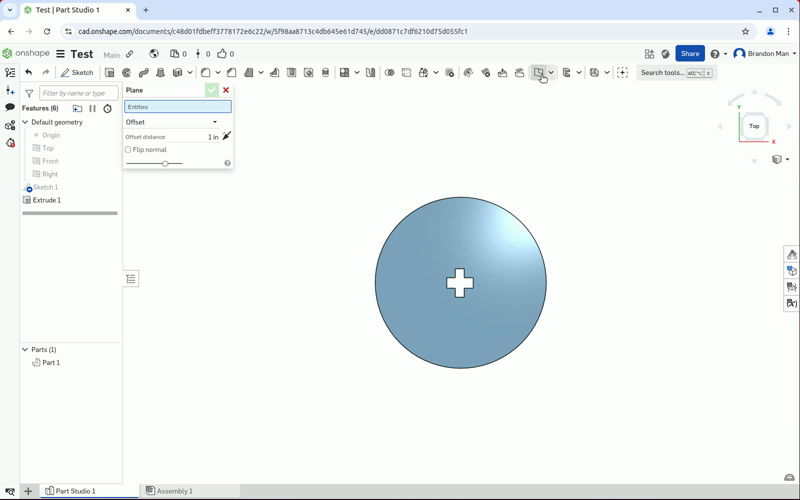
mouse_move(73, 150)
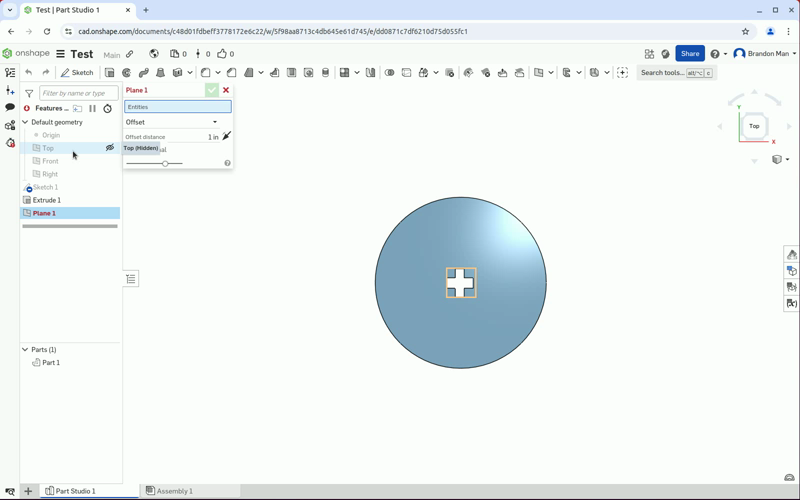
click(73, 150)
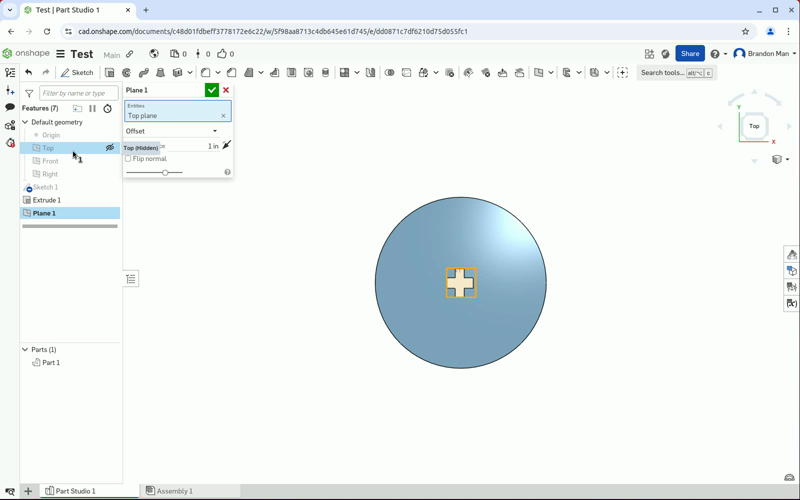
key(tab, 2)
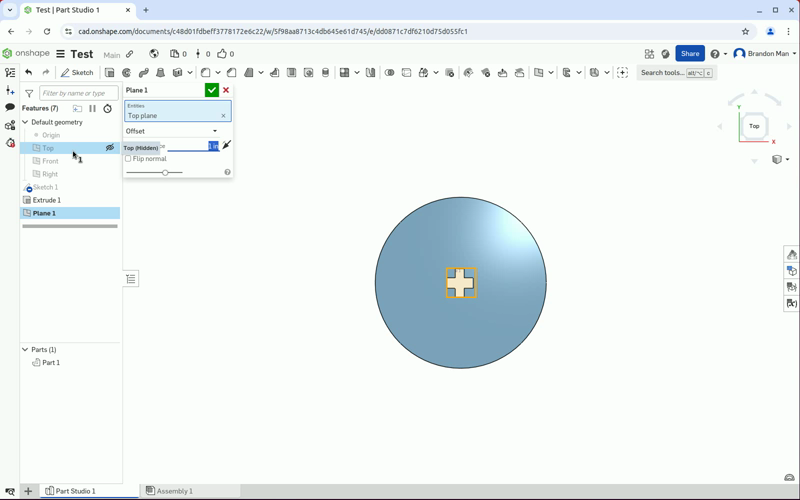
text(23.108)
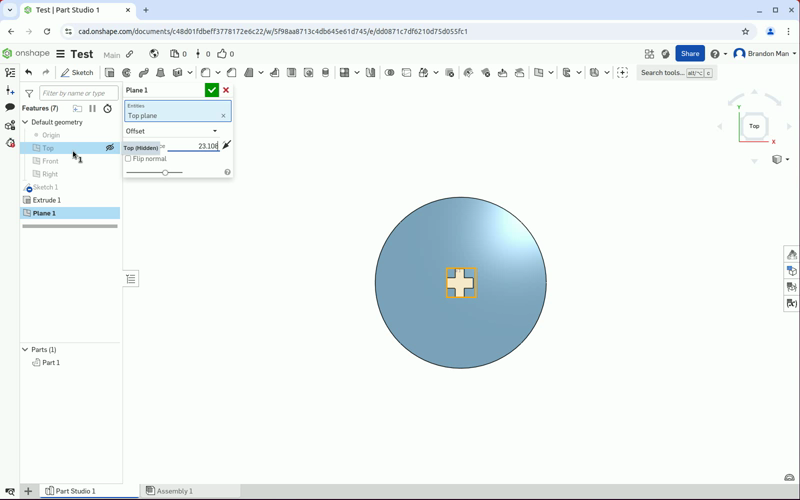
key(enter, 2)
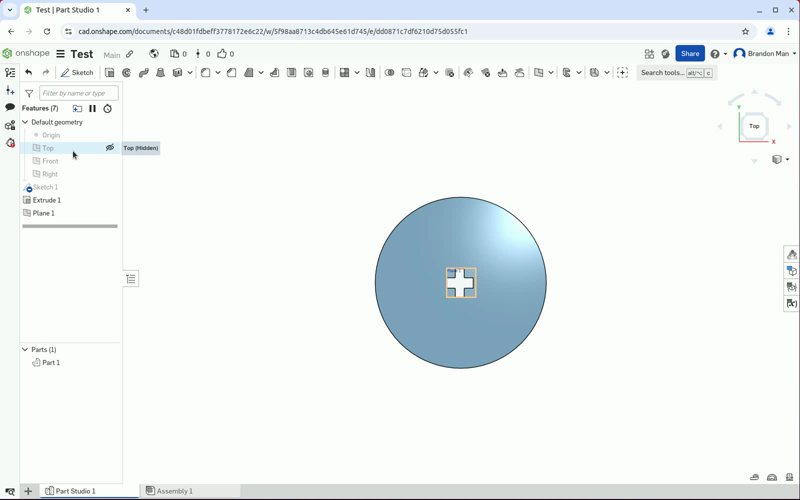
key(shift+s)
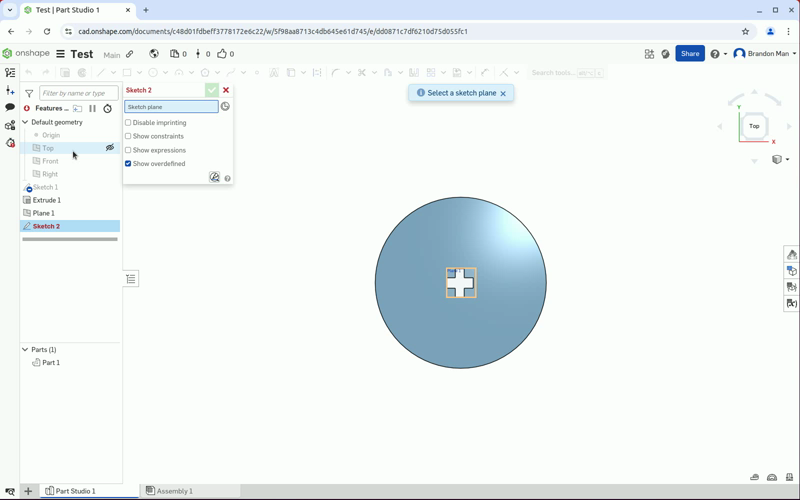
mouse_move(73, 215)
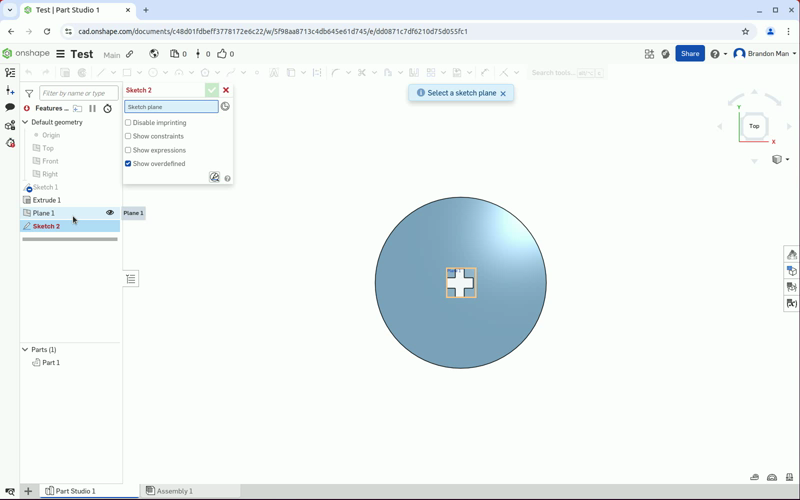
click(73, 215)
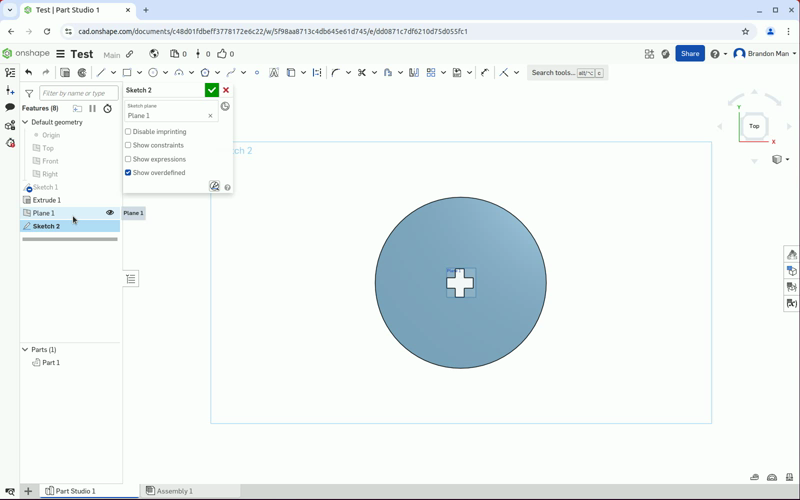
mouse_move(73, 352)
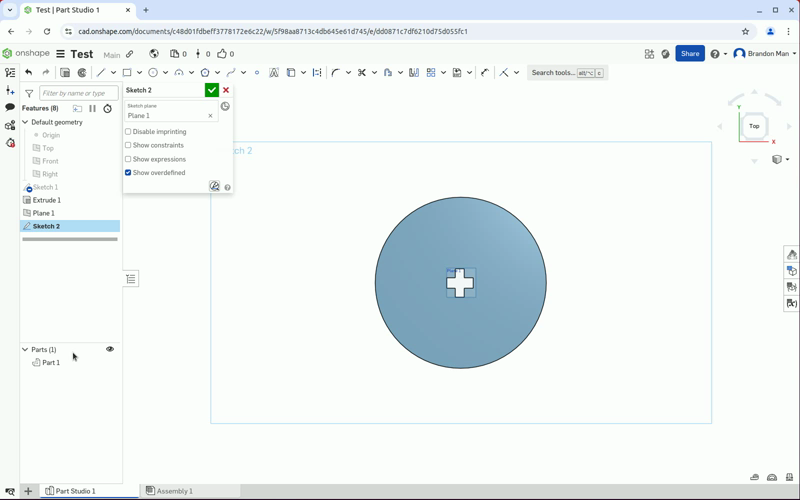
key(y)
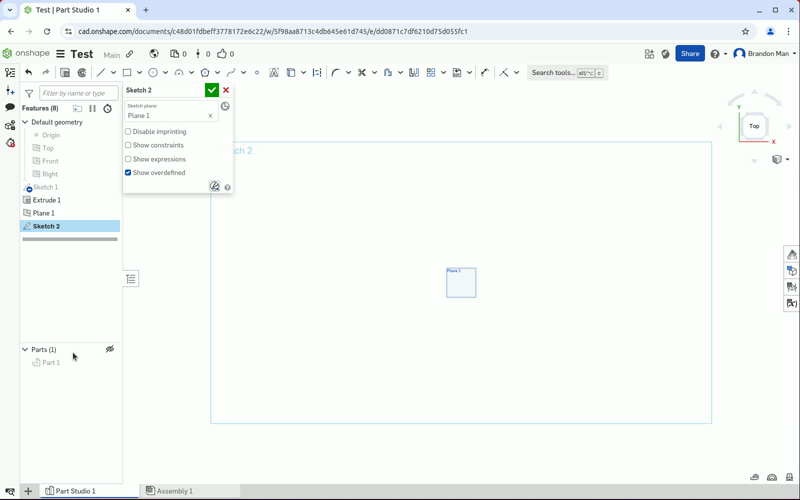
key(l)
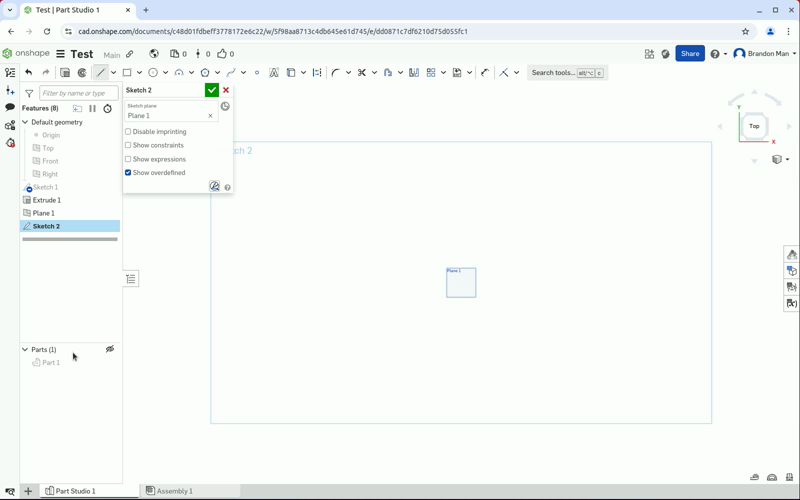
key_down(shift)
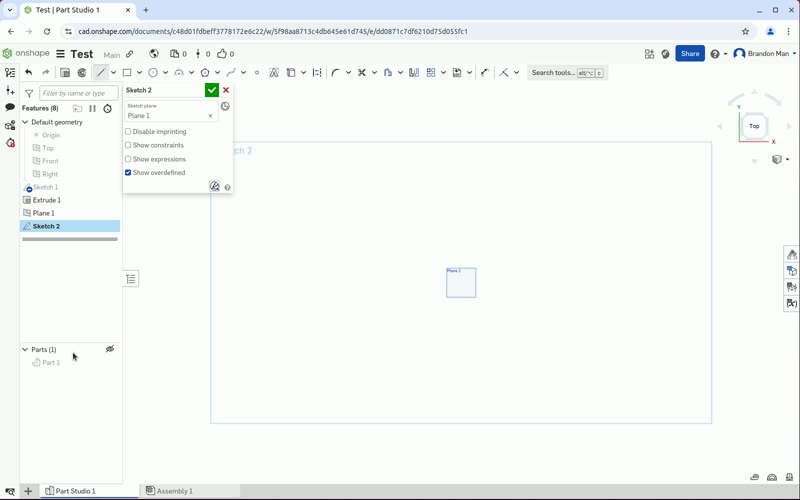
mouse_move(446, 287)
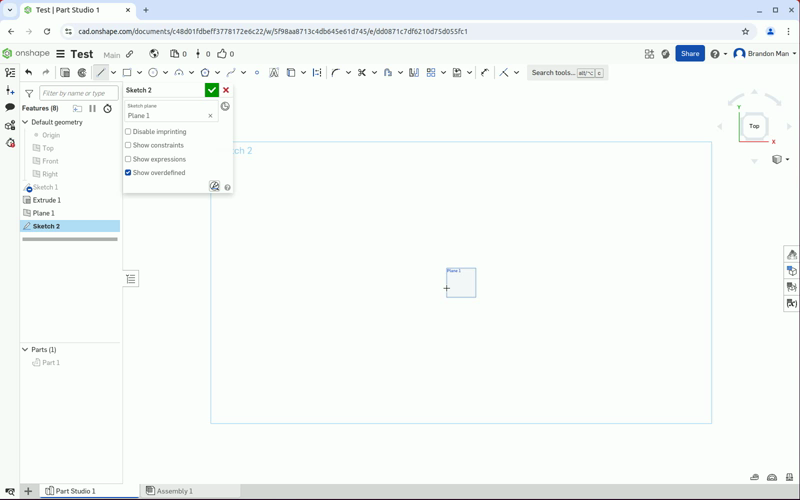
click(446, 287)
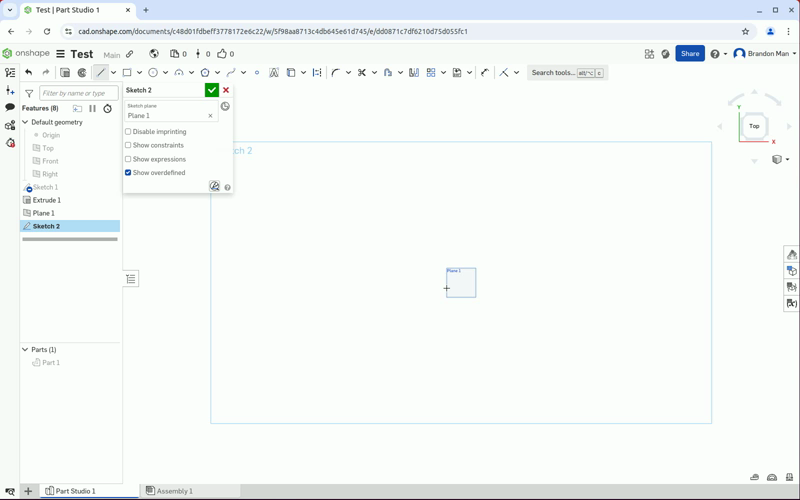
key_up(shift)
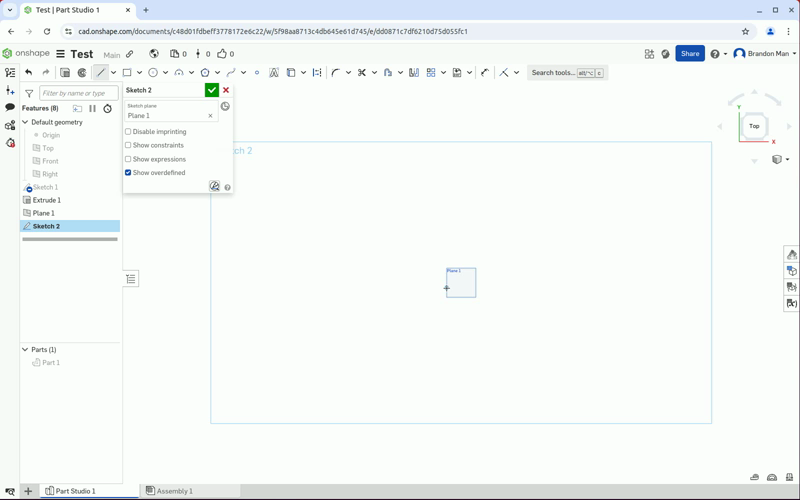
key_down(shift)
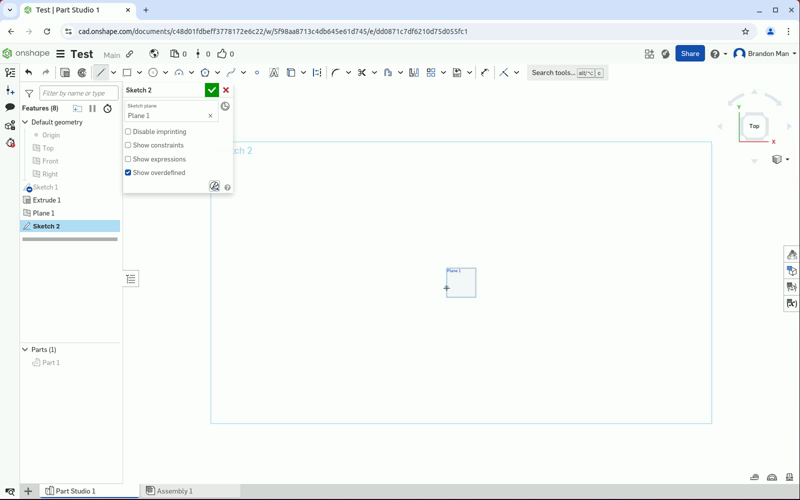
mouse_move(476, 287)
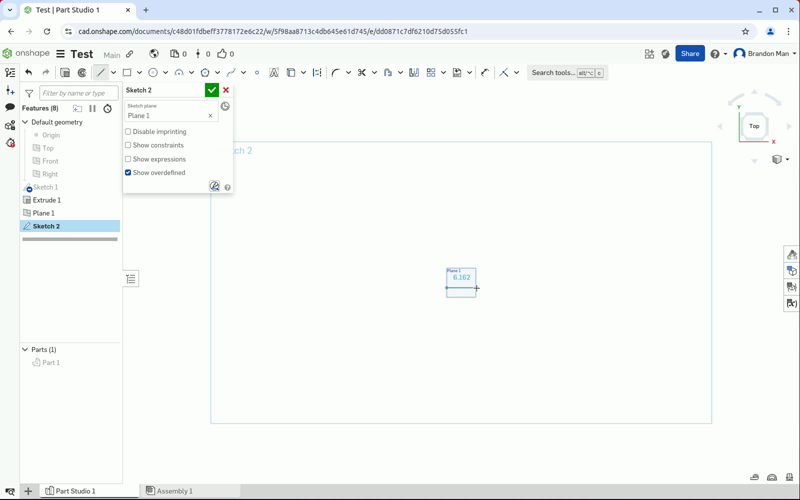
mouse_move(455, 287)
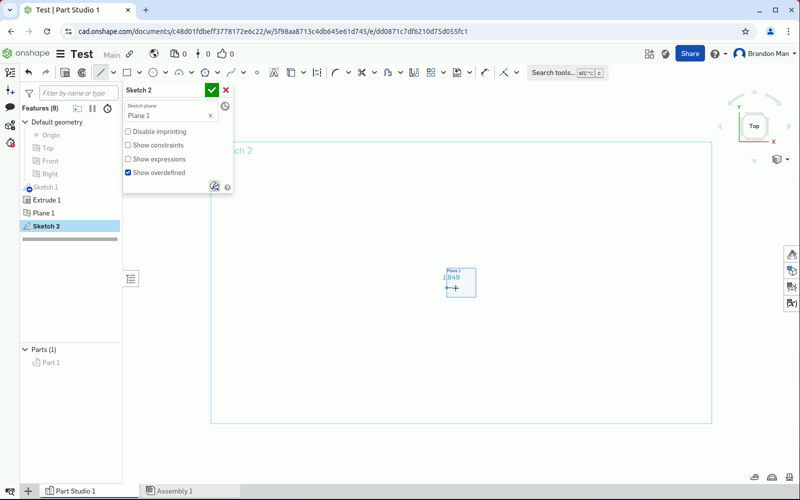
click(455, 287)
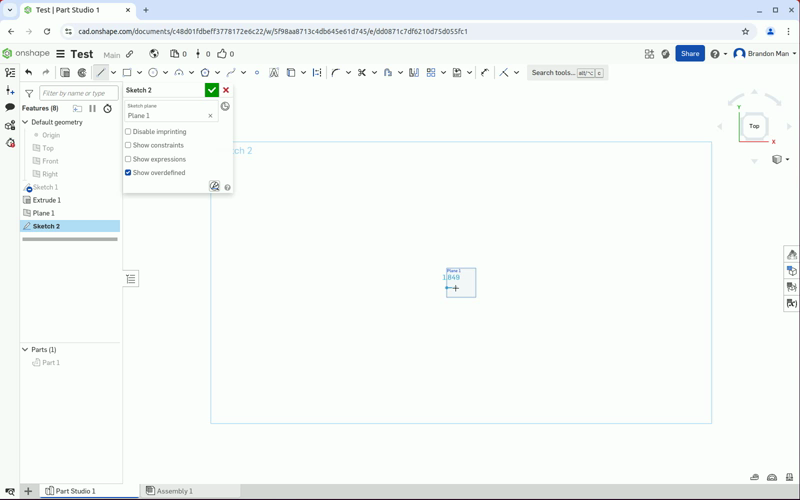
key_up(shift)
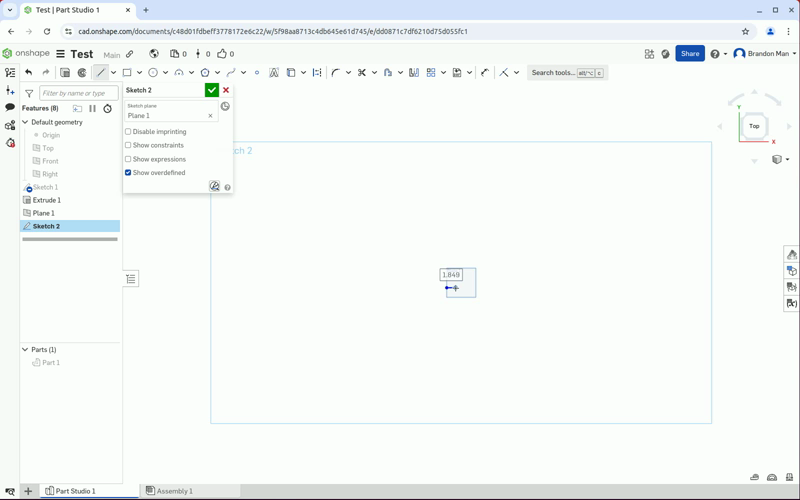
key_down(shift)
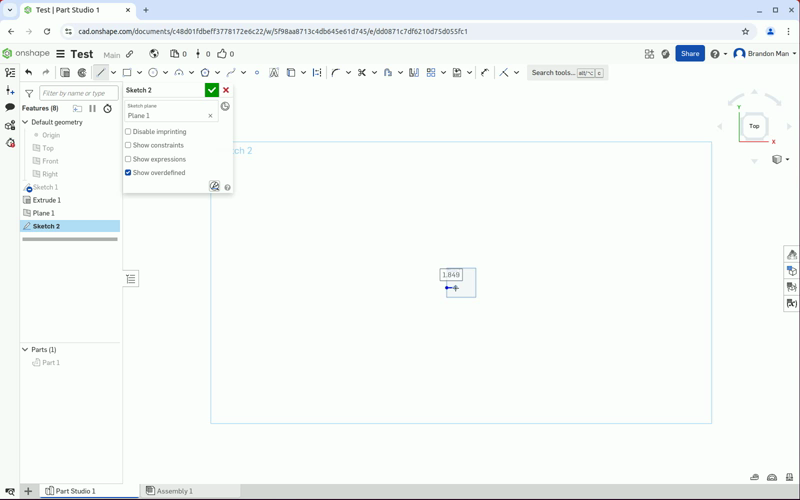
mouse_move(485, 287)
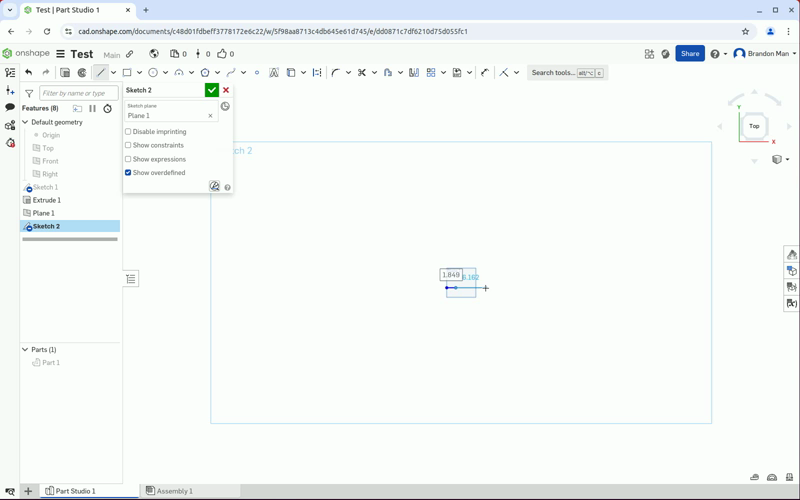
mouse_move(455, 296)
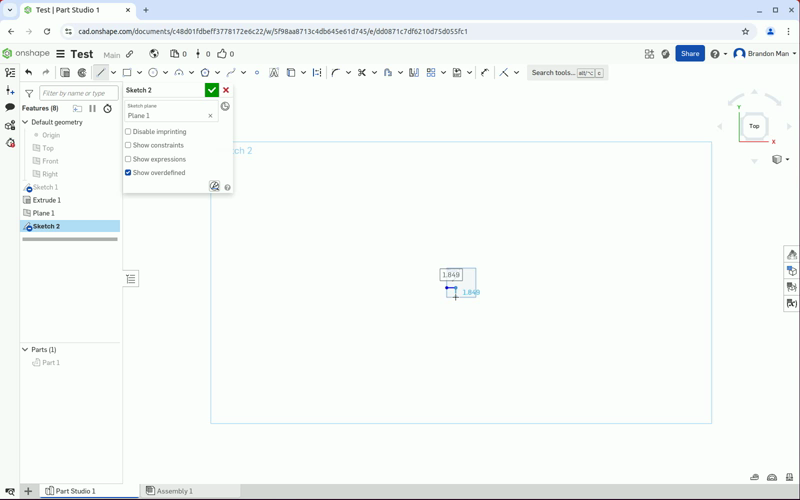
click(455, 296)
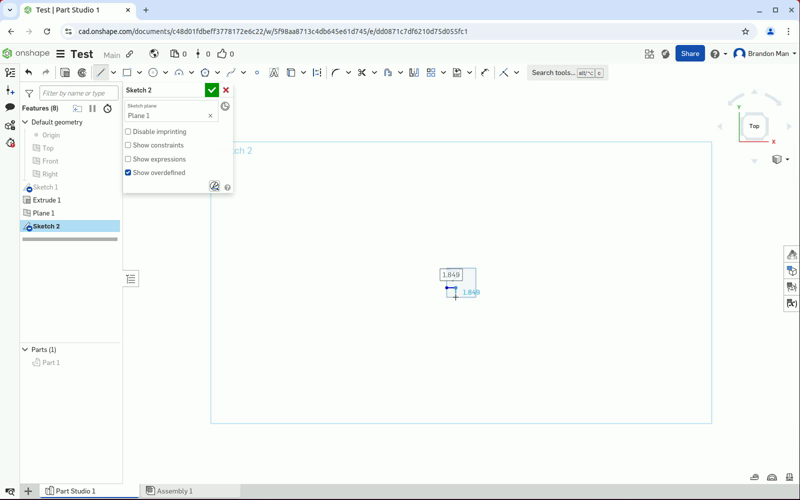
key_up(shift)
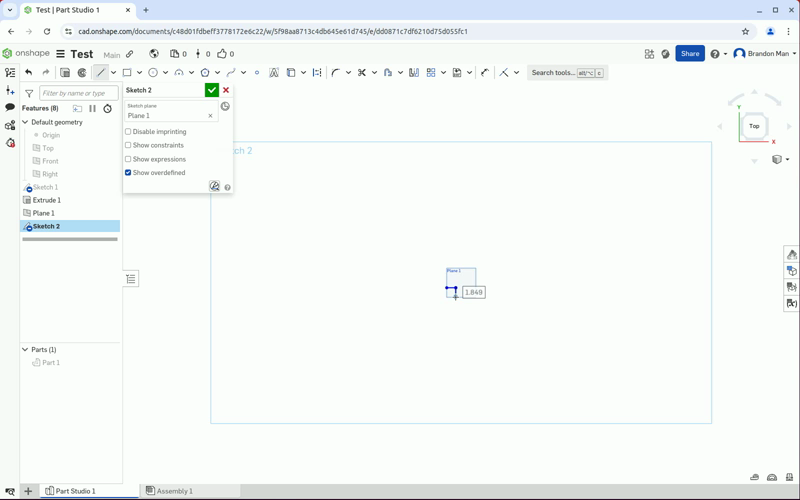
key_down(shift)
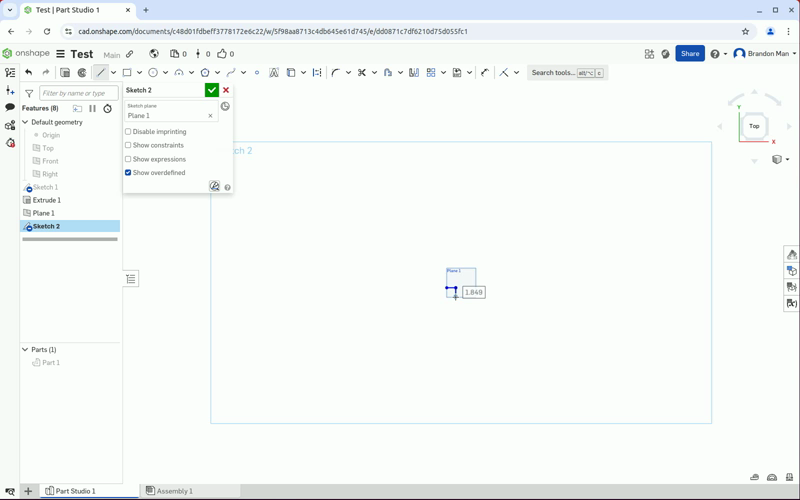
mouse_move(485, 296)
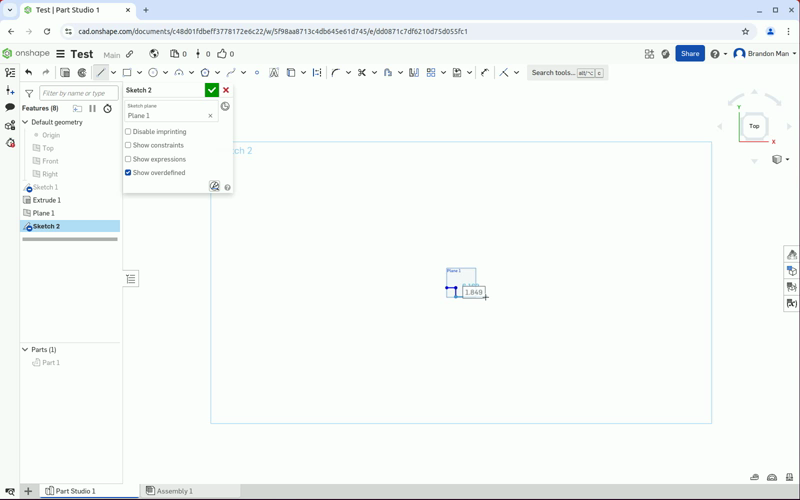
mouse_move(465, 296)
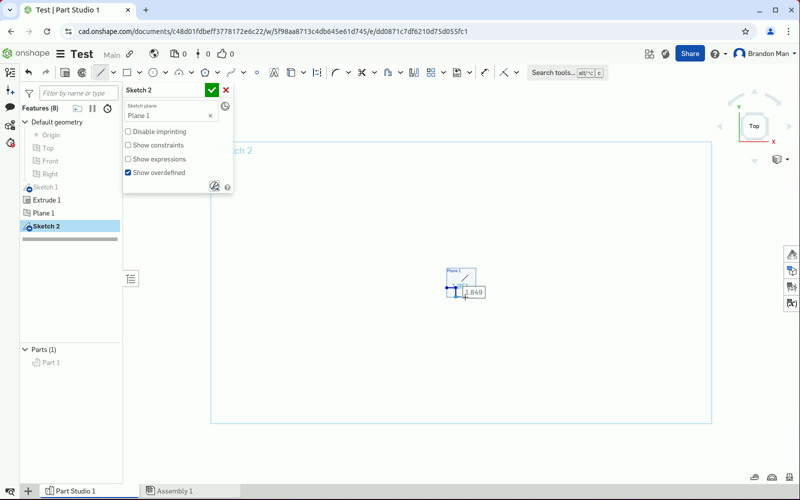
click(465, 296)
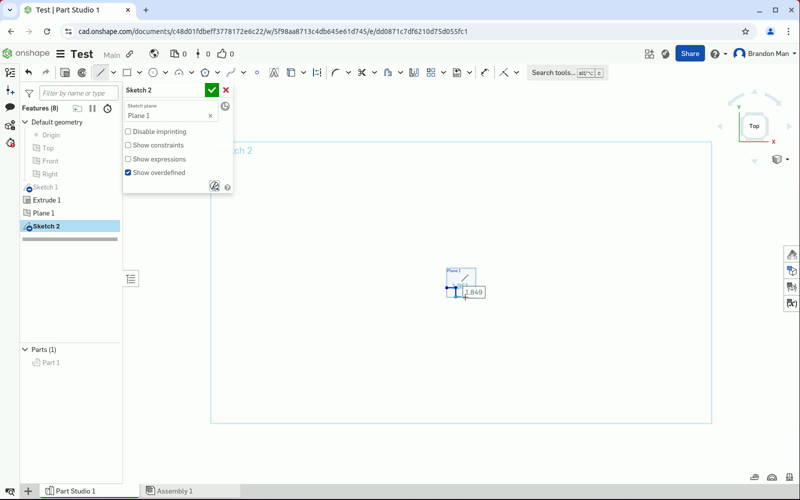
key_up(shift)
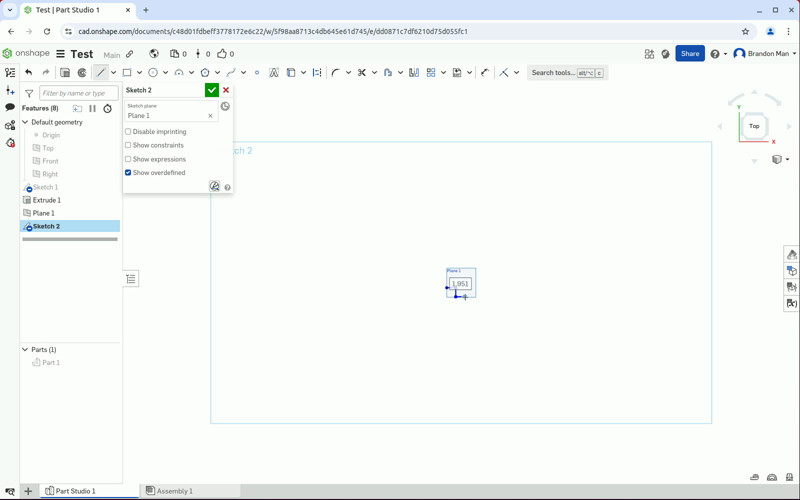
key_down(shift)
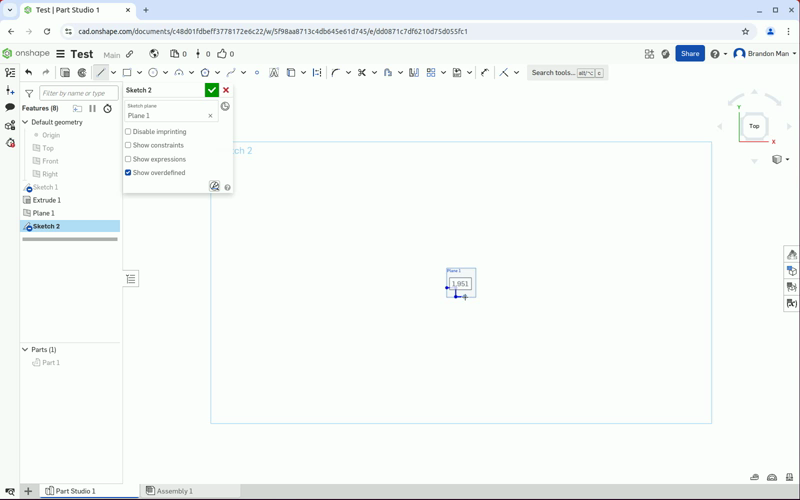
mouse_move(495, 296)
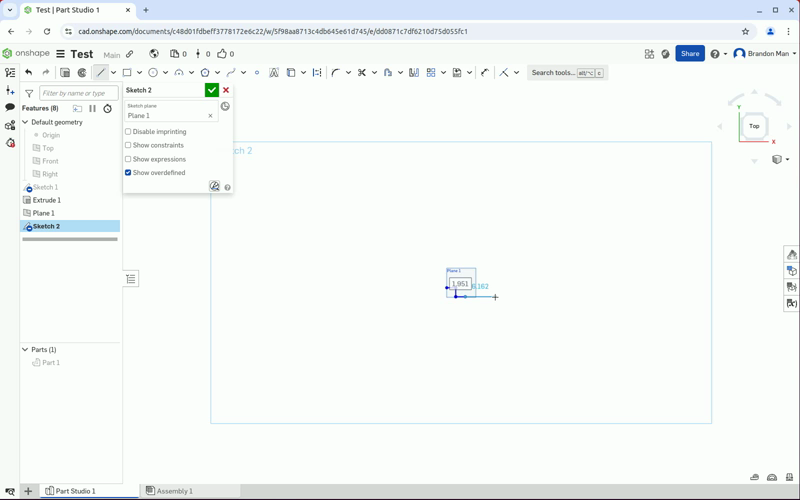
mouse_move(465, 287)
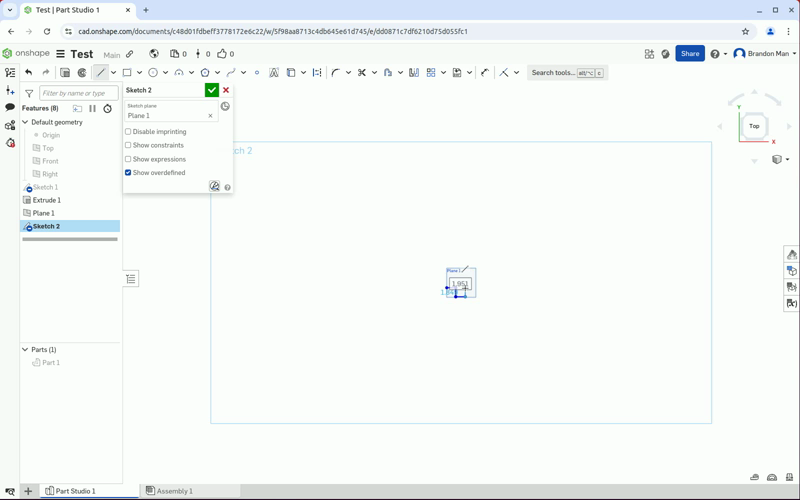
click(465, 287)
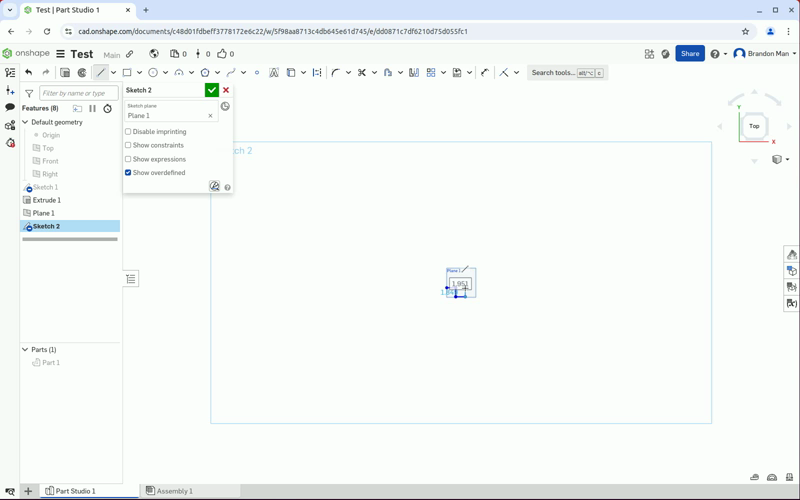
key_up(shift)
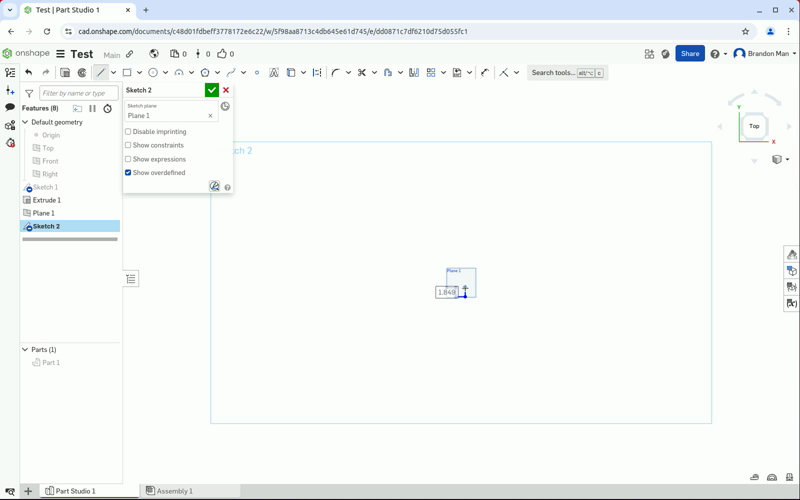
key_down(shift)
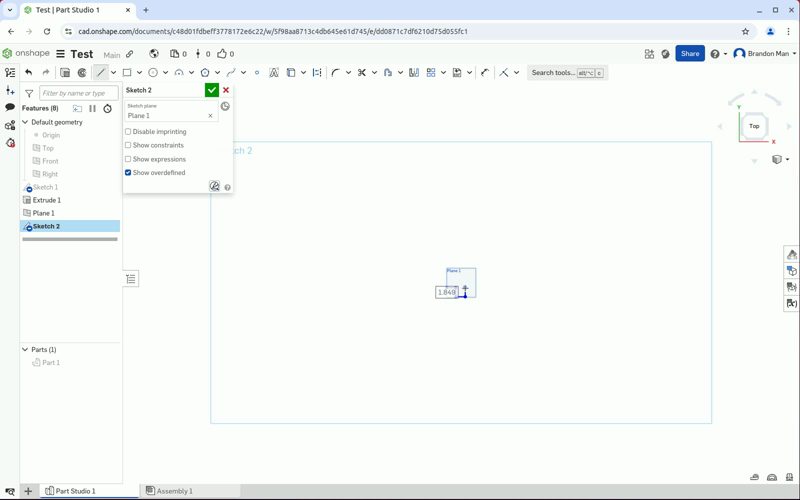
mouse_move(495, 287)
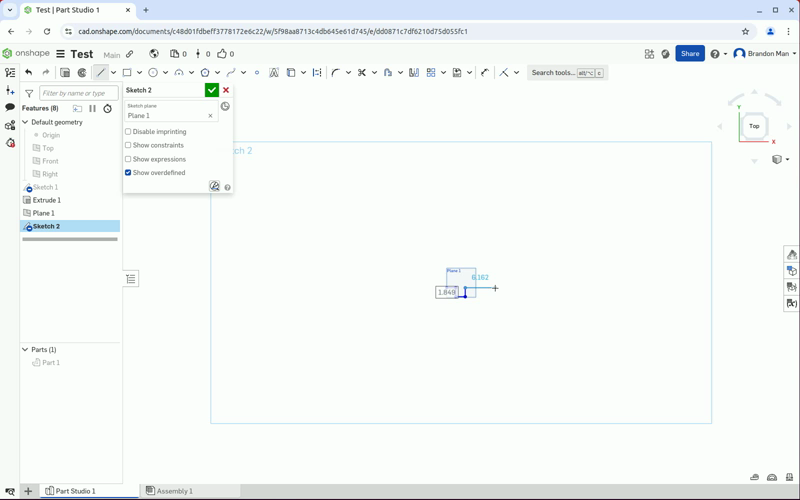
mouse_move(474, 287)
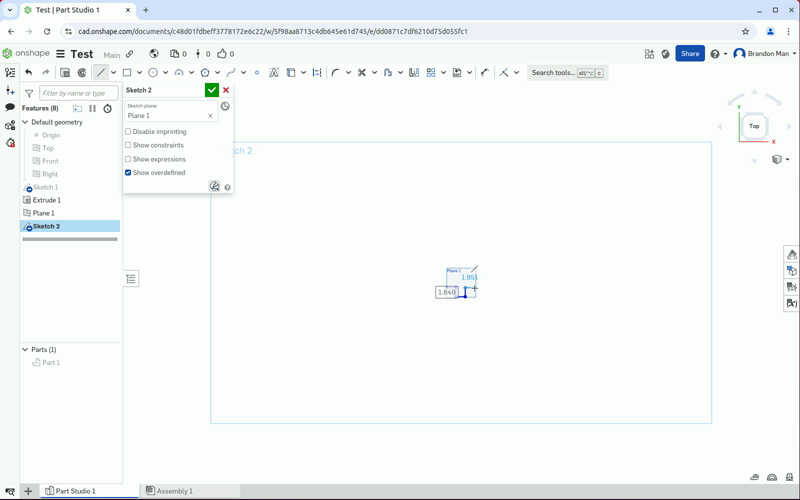
click(474, 287)
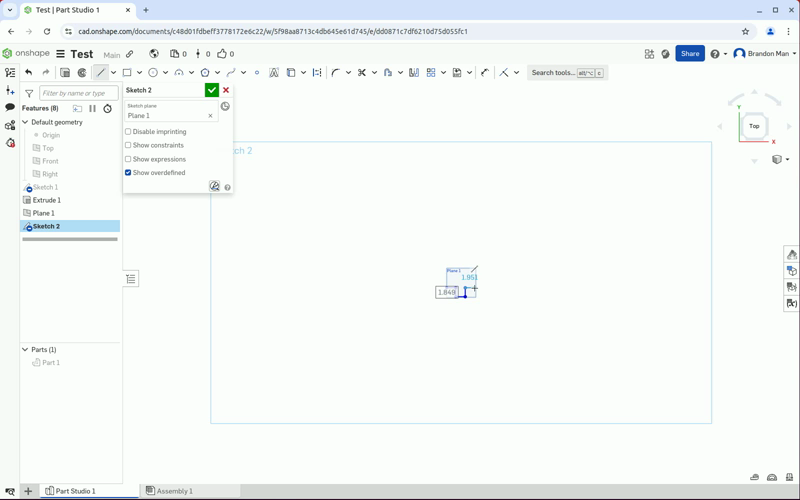
key_up(shift)
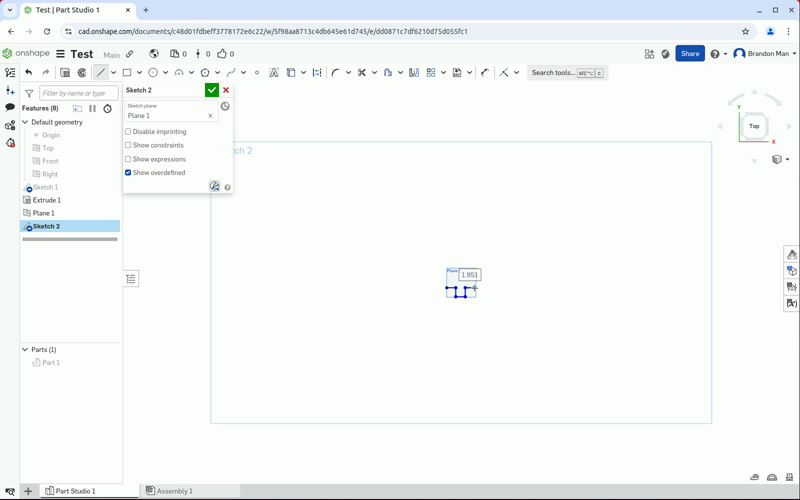
key_down(shift)
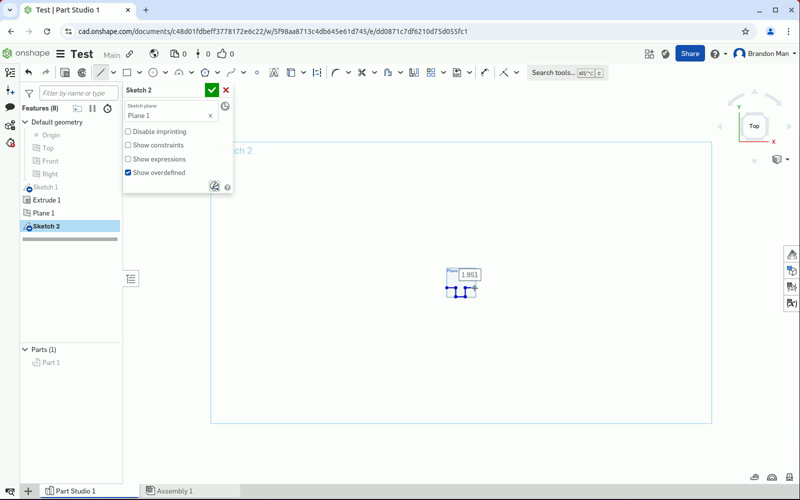
mouse_move(504, 287)
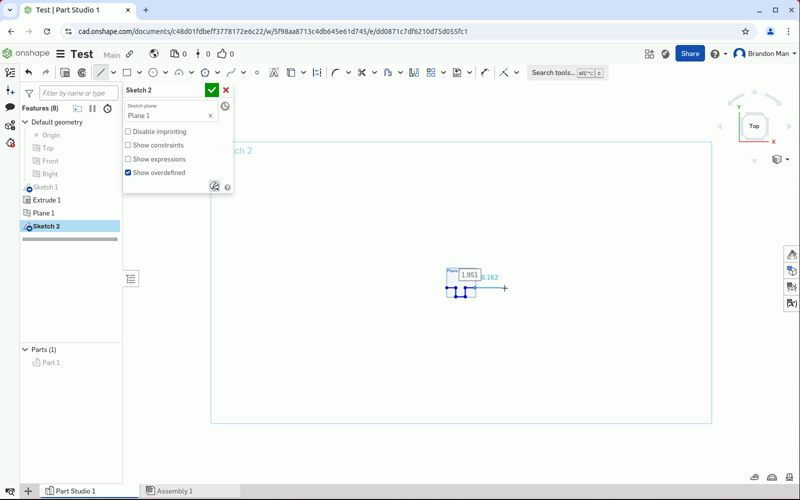
mouse_move(474, 277)
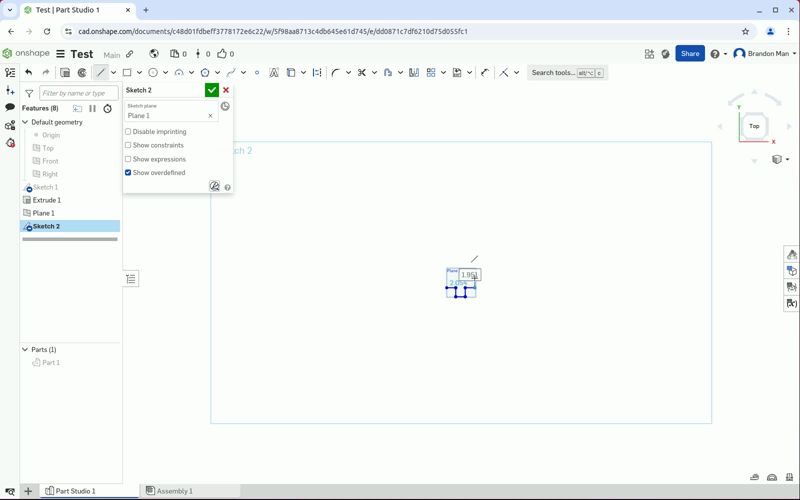
click(474, 277)
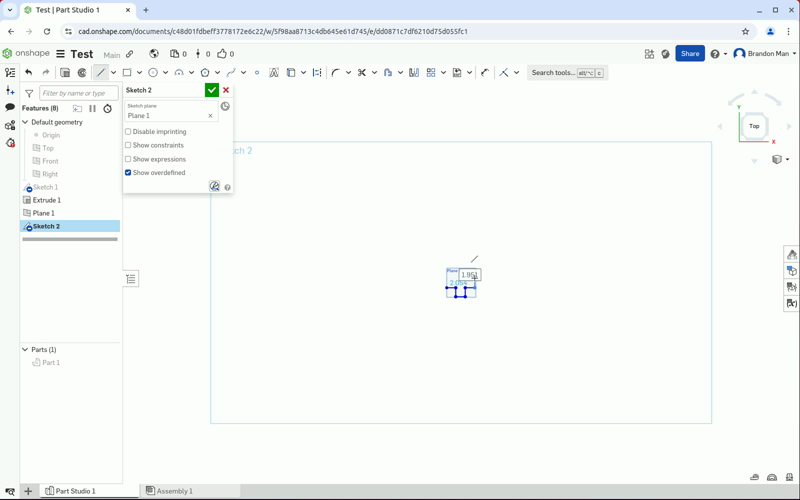
key_up(shift)
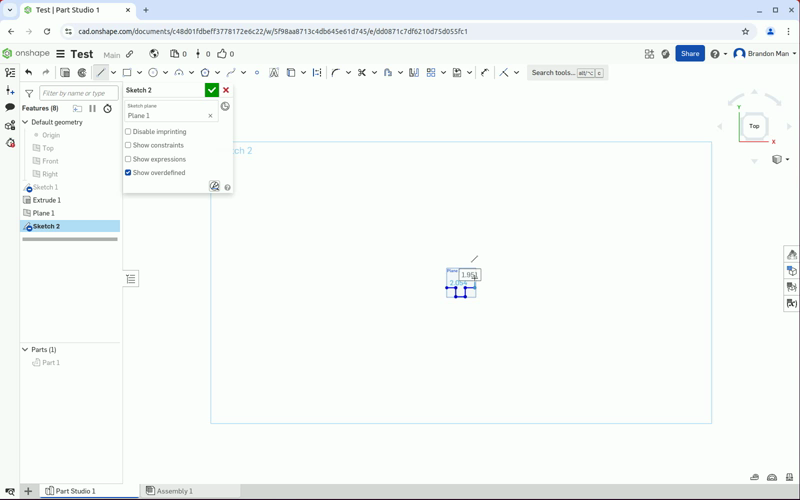
key_down(shift)
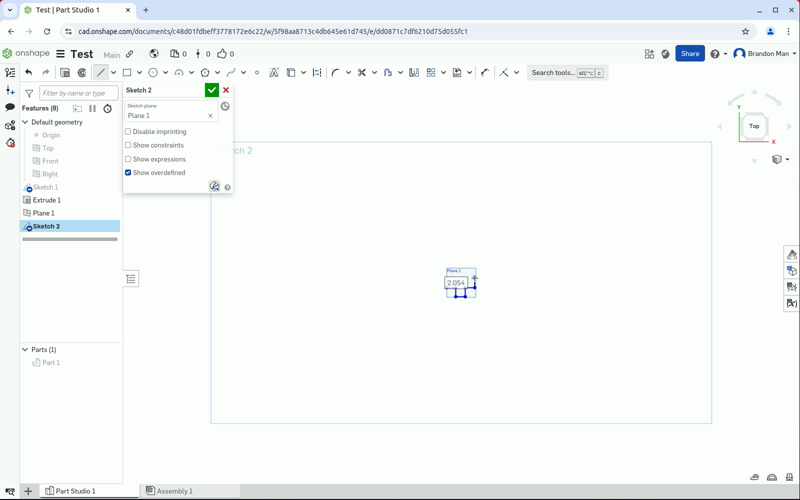
mouse_move(504, 277)
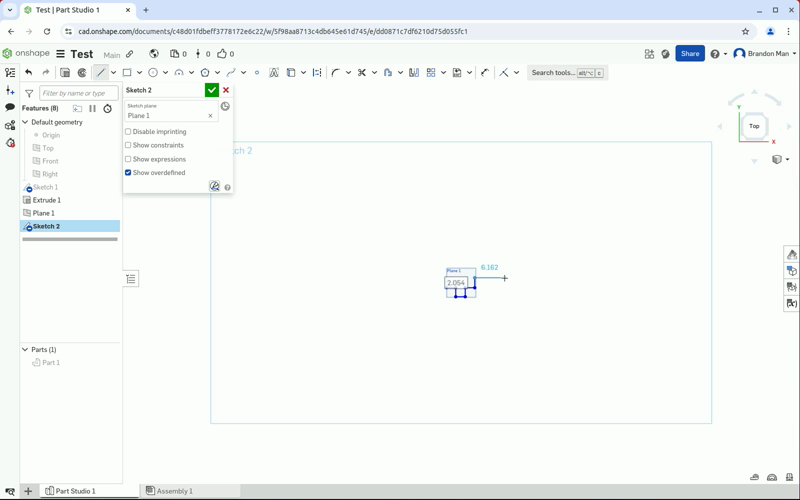
mouse_move(465, 277)
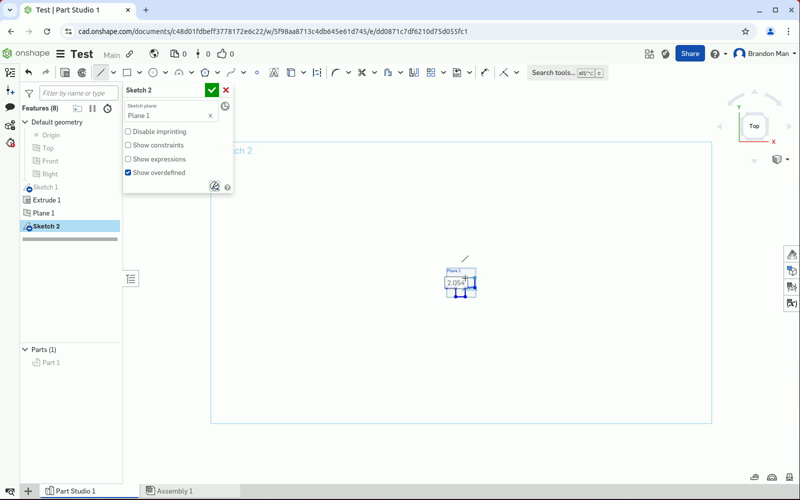
click(465, 277)
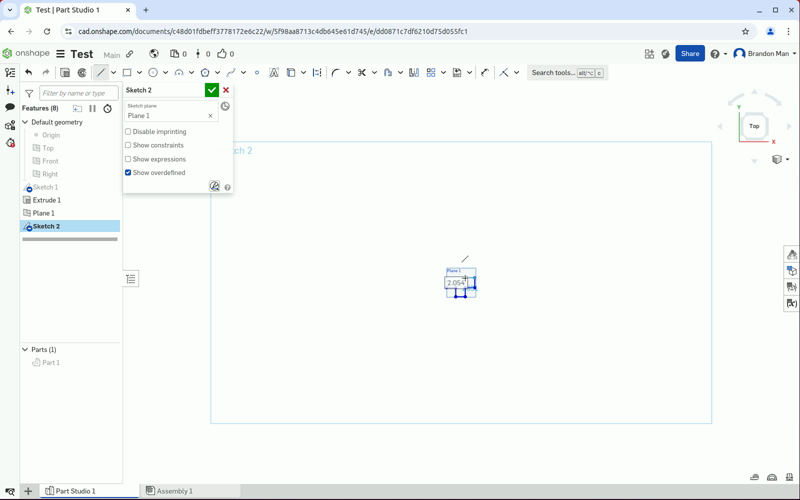
key_up(shift)
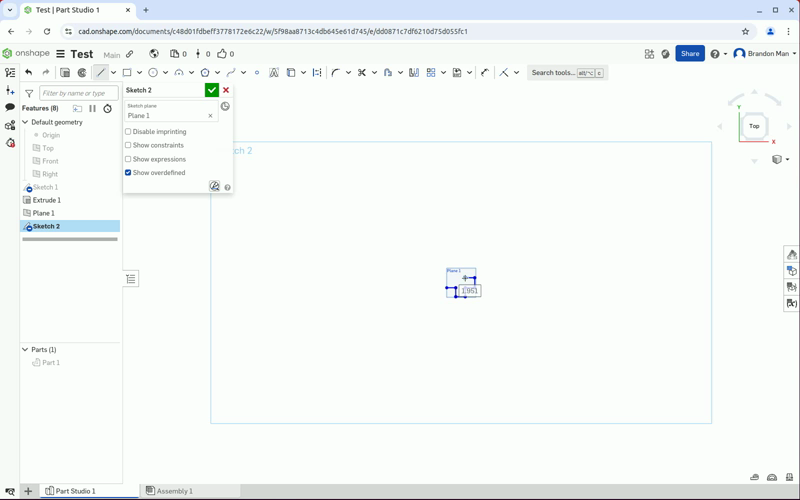
key_down(shift)
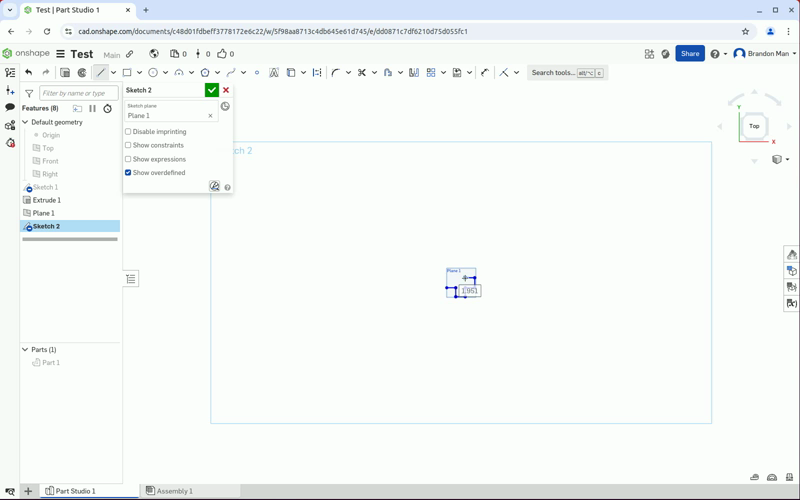
mouse_move(495, 277)
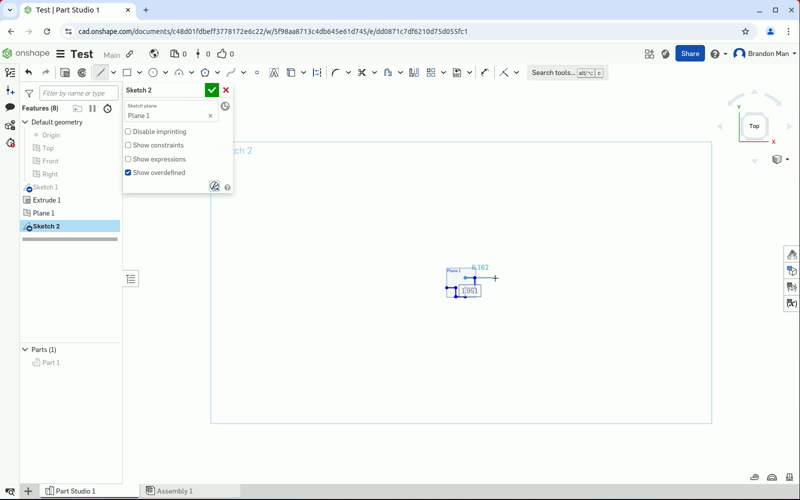
mouse_move(465, 268)
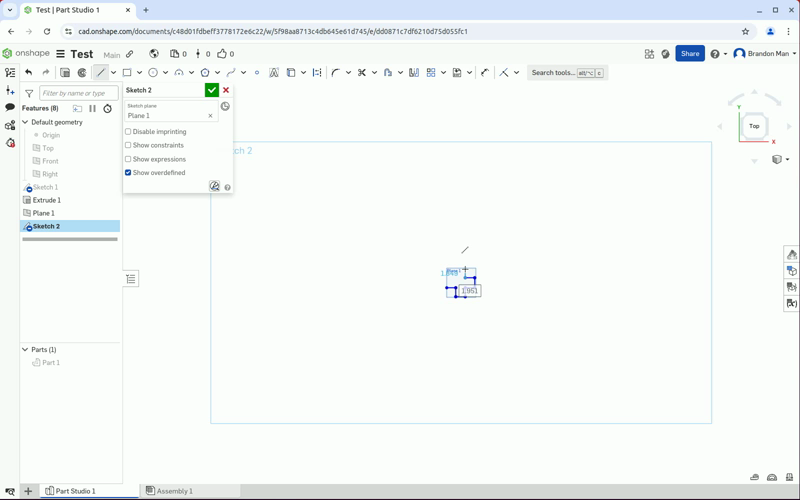
click(465, 268)
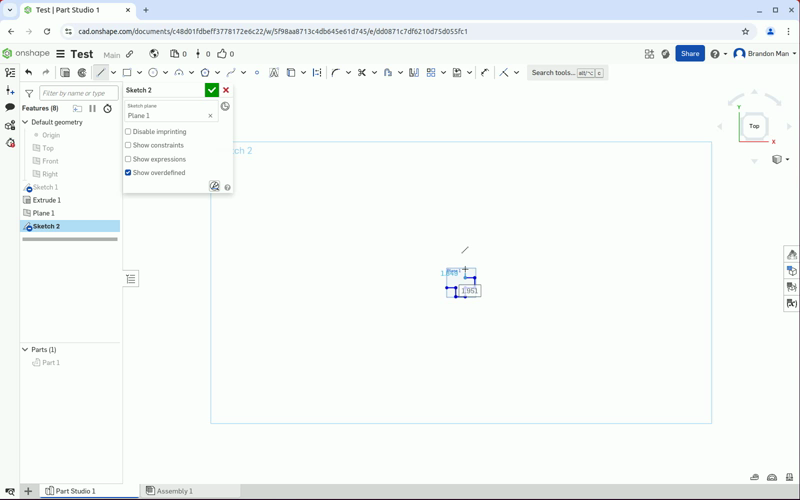
key_up(shift)
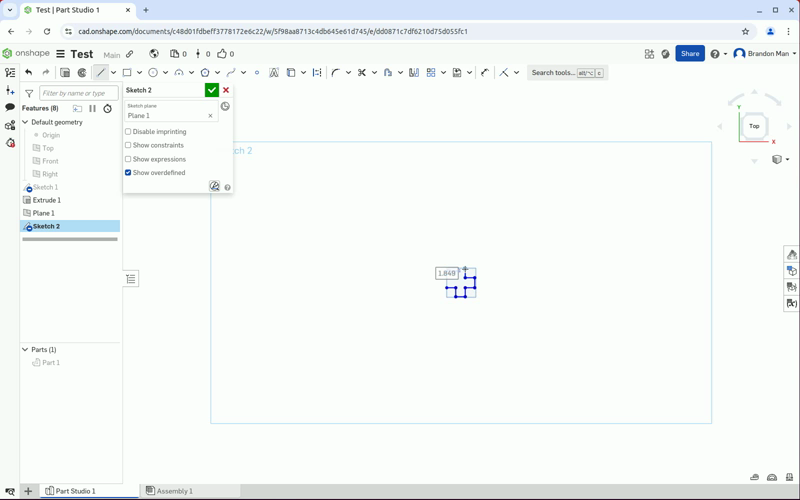
key_down(shift)
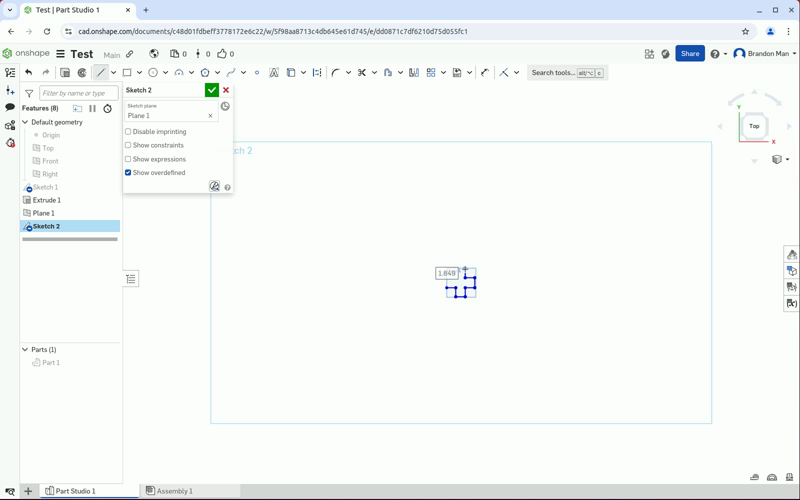
mouse_move(495, 268)
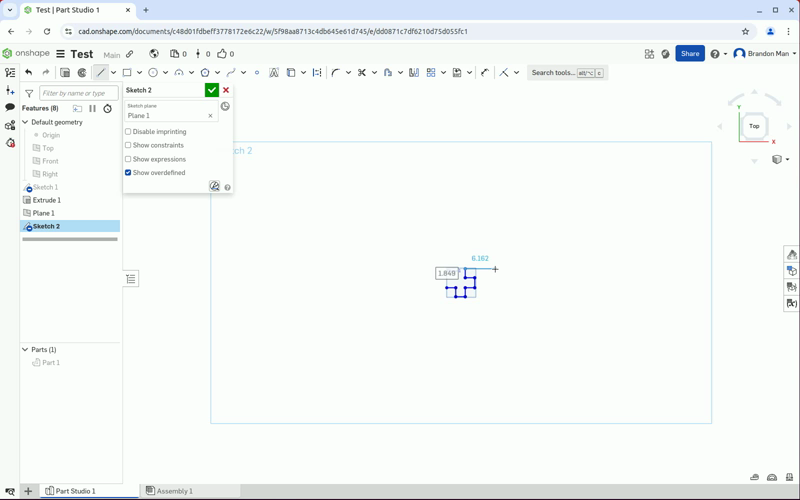
mouse_move(455, 268)
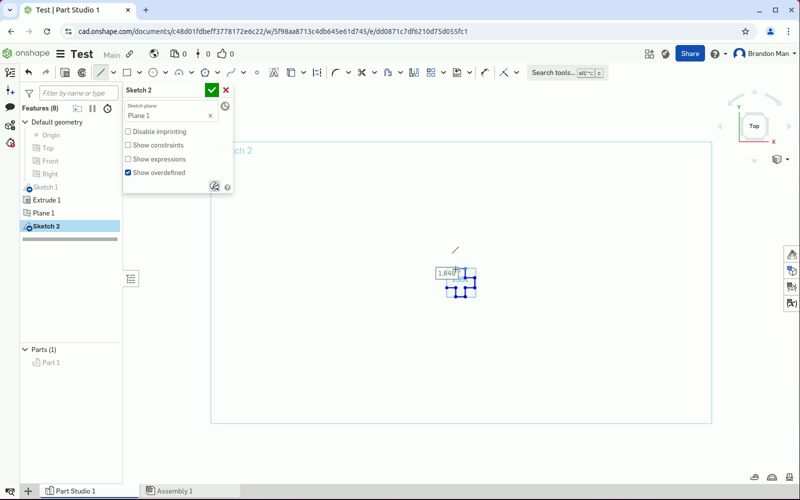
click(455, 268)
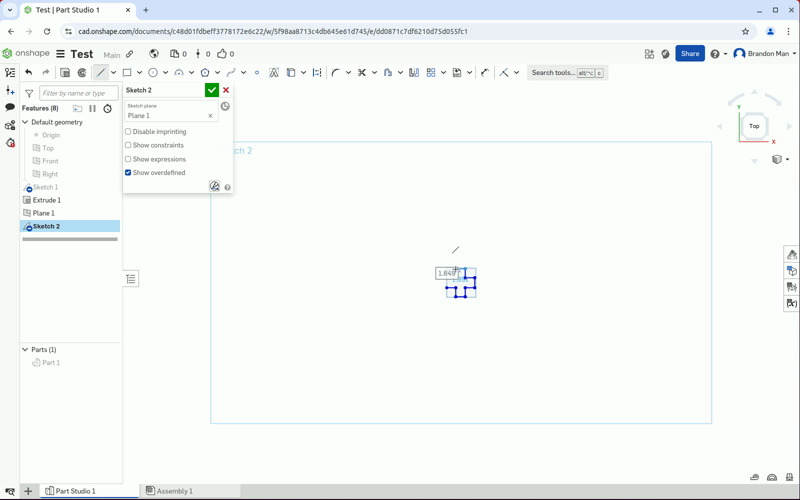
key_up(shift)
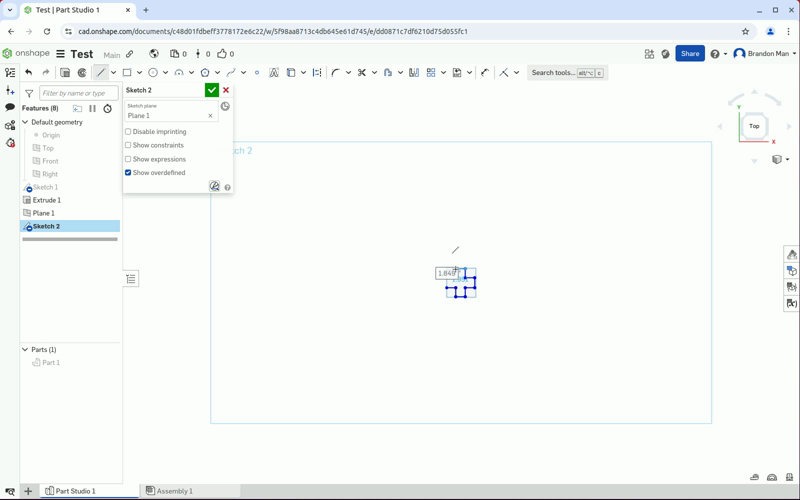
key_down(shift)
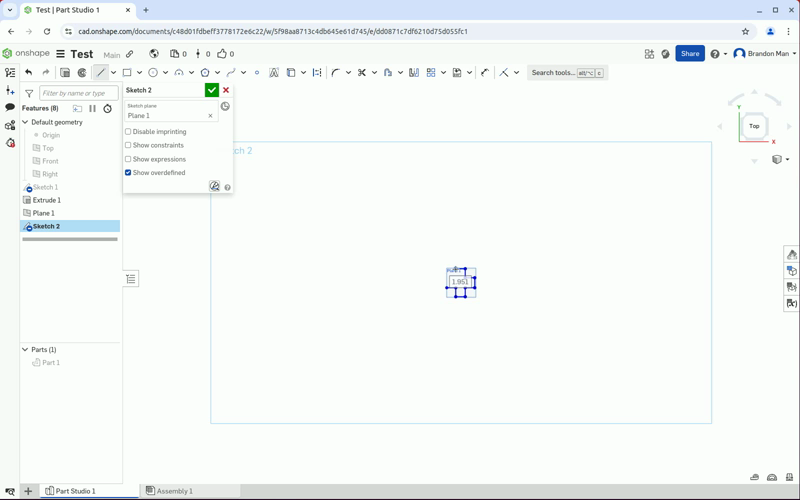
mouse_move(485, 268)
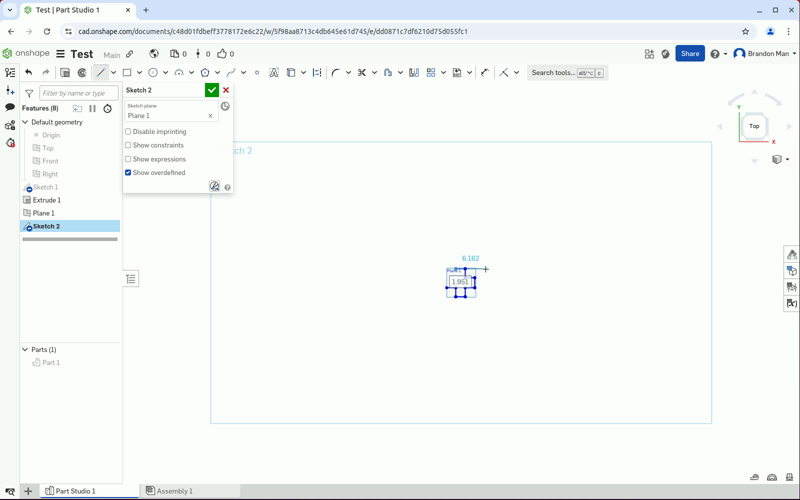
mouse_move(455, 277)
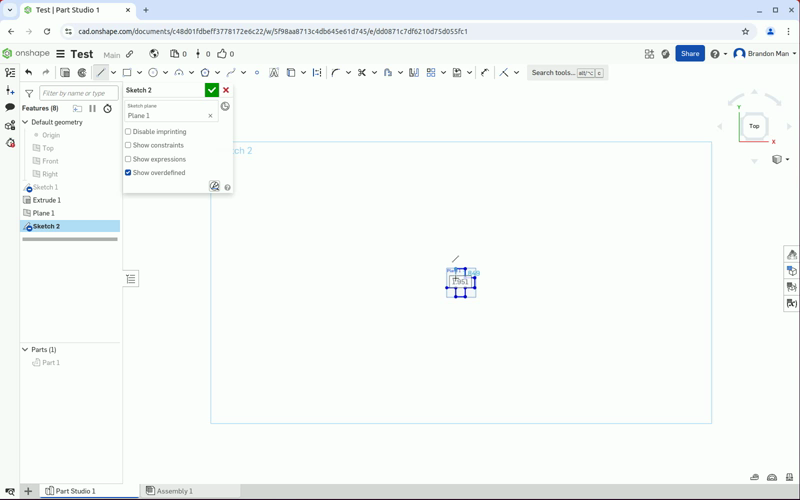
click(455, 277)
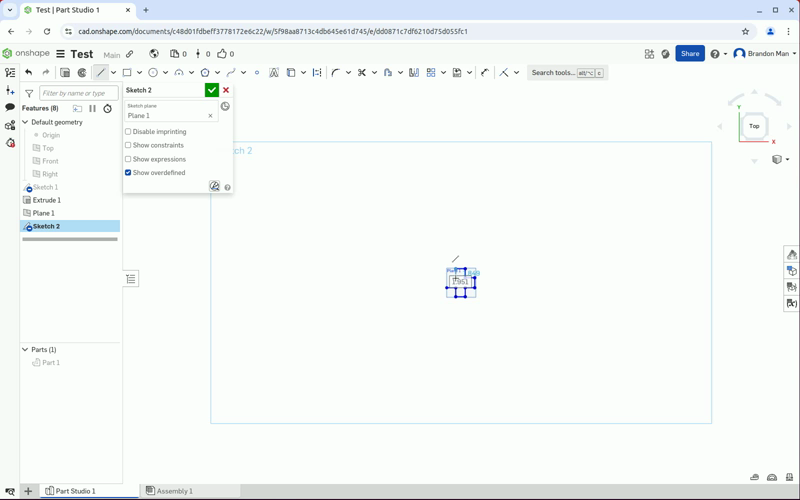
key_up(shift)
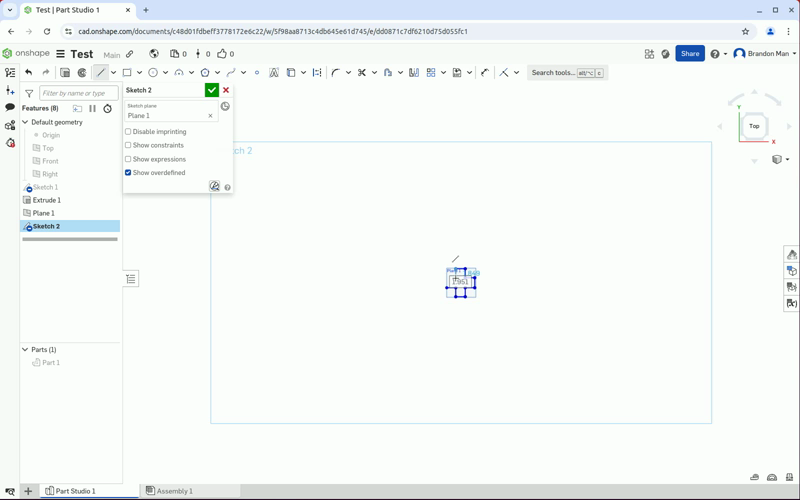
key_down(shift)
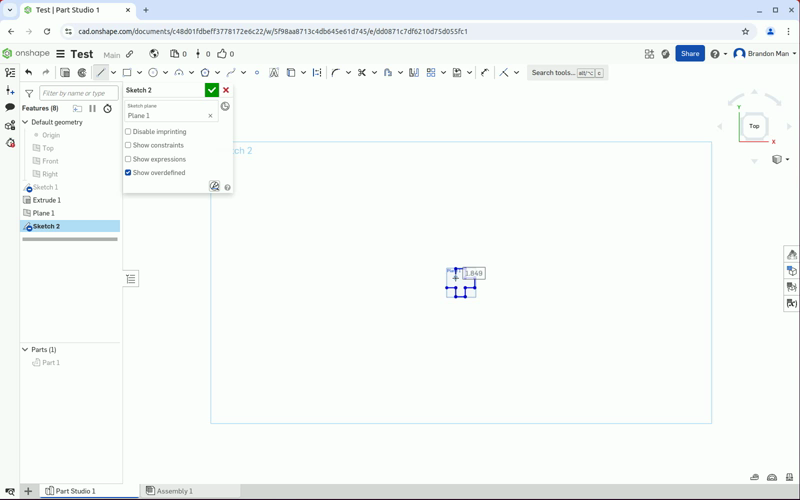
mouse_move(485, 277)
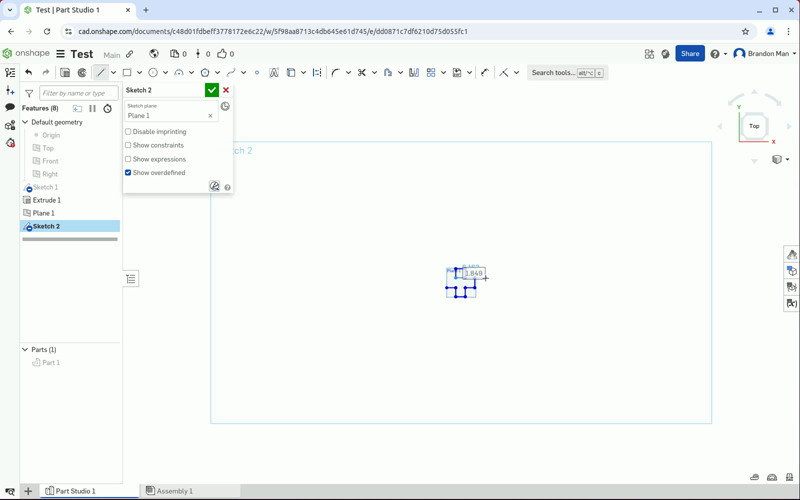
mouse_move(446, 277)
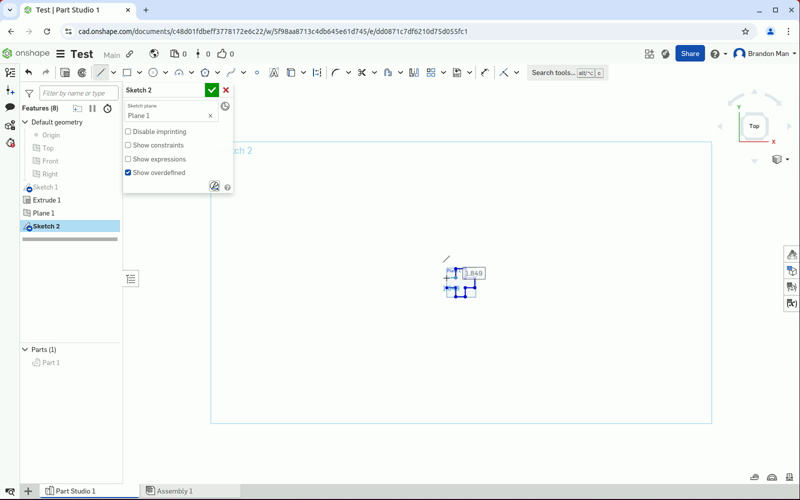
click(446, 277)
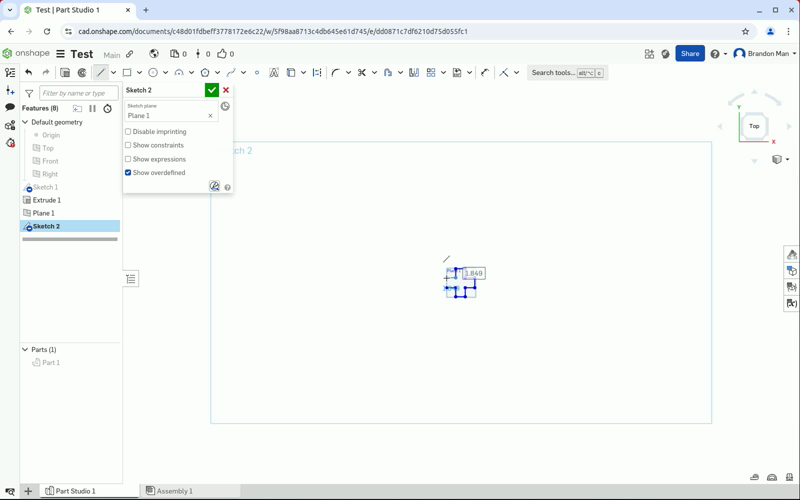
key_up(shift)
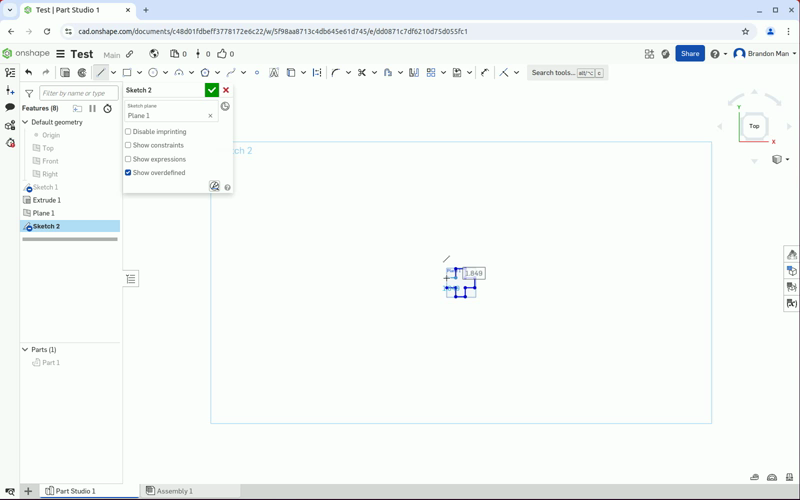
mouse_move(476, 277)
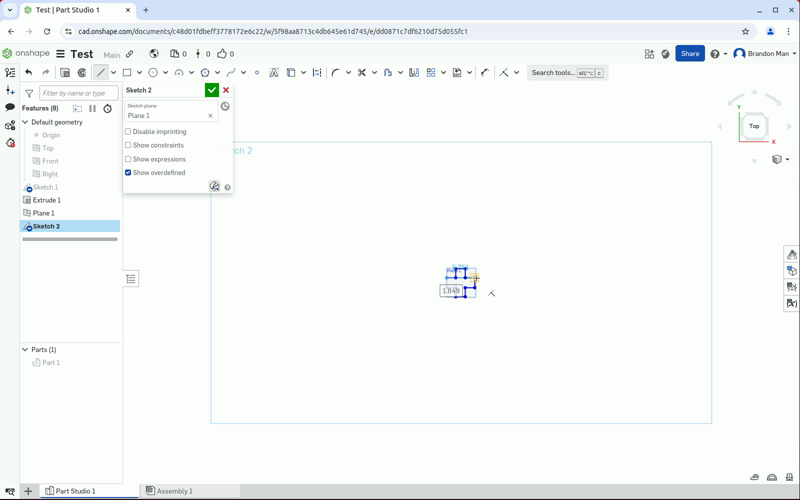
key_down(shift)
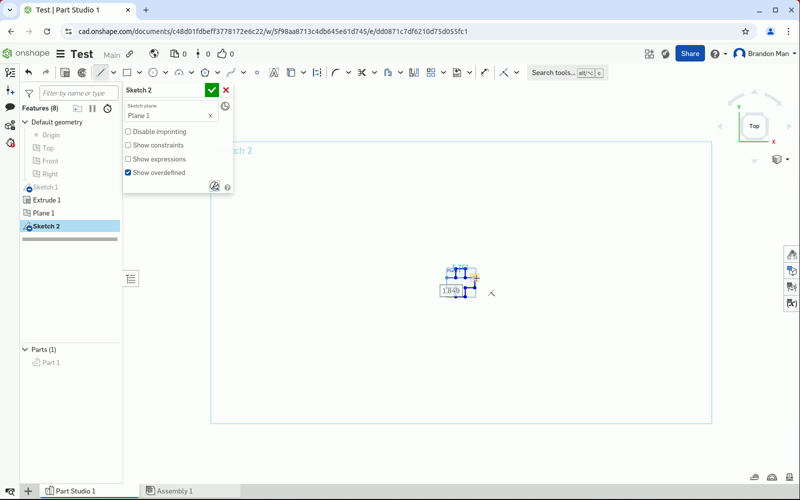
mouse_move(446, 287)
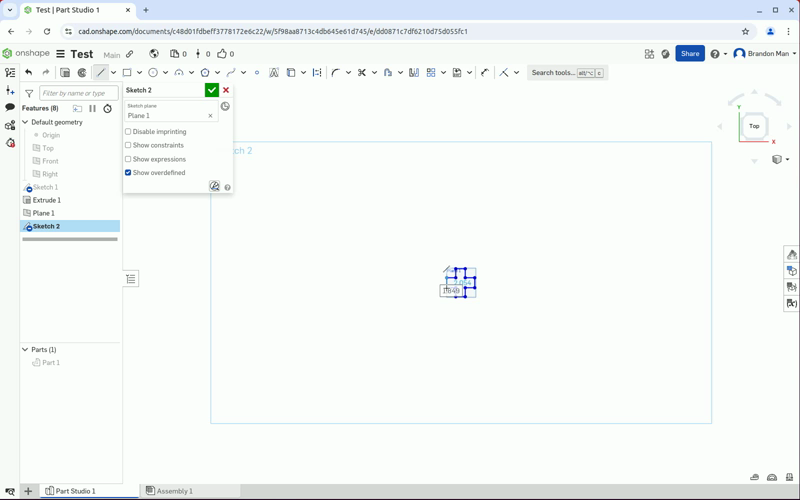
key_up(shift)
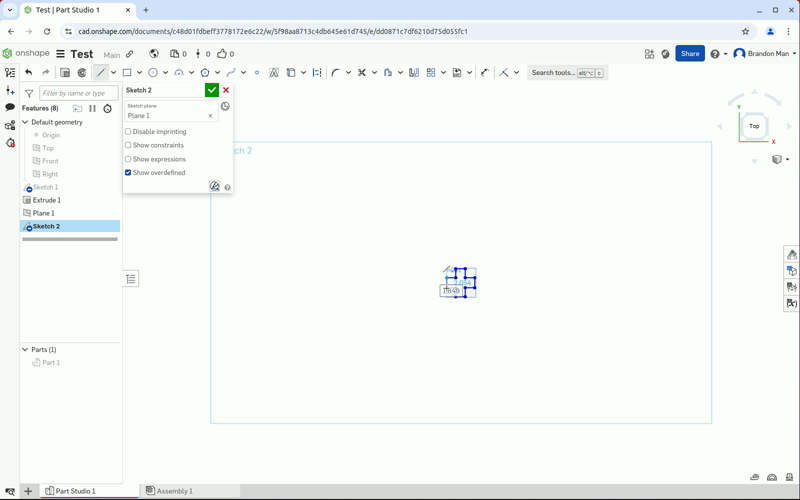
click(446, 287)
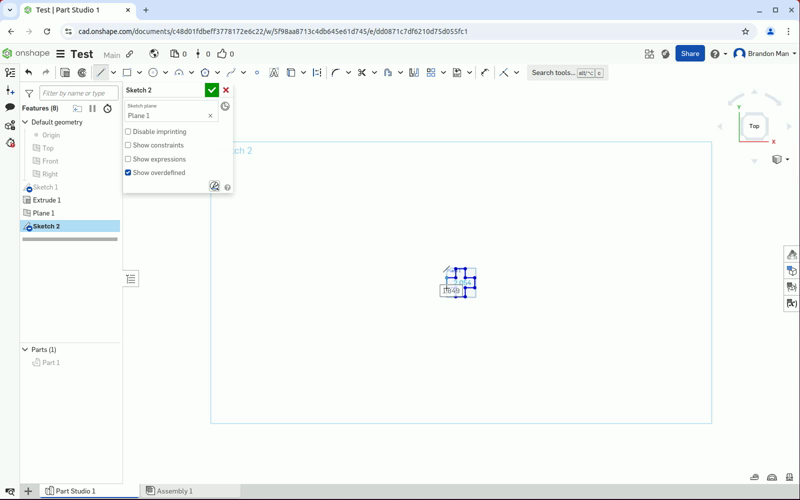
key(esc)
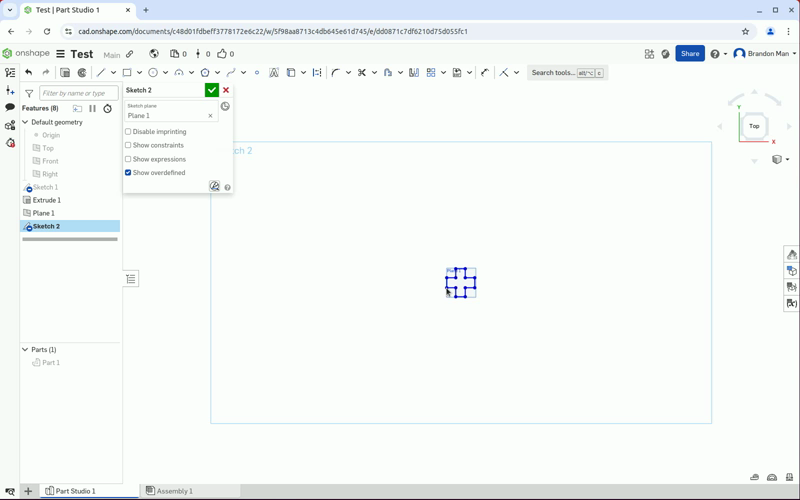
mouse_move(453, 286)
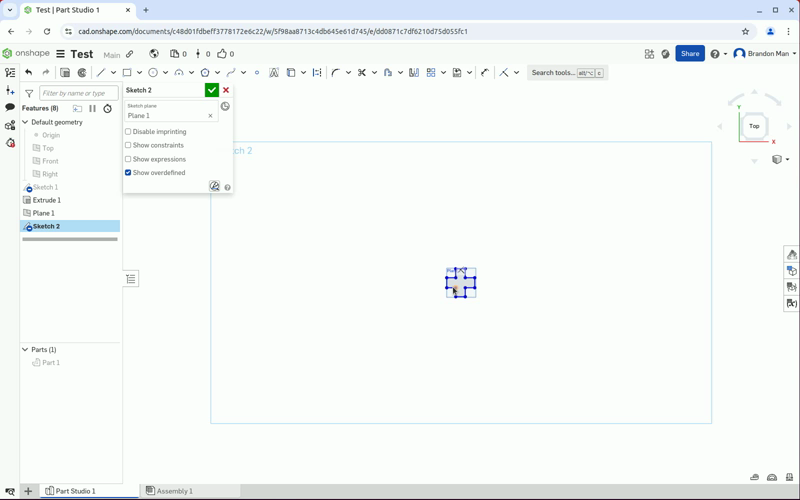
scroll(6)
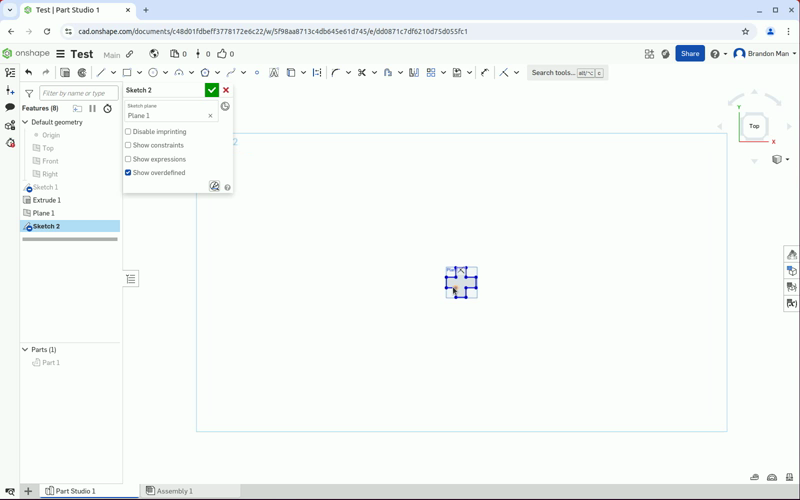
scroll(6)
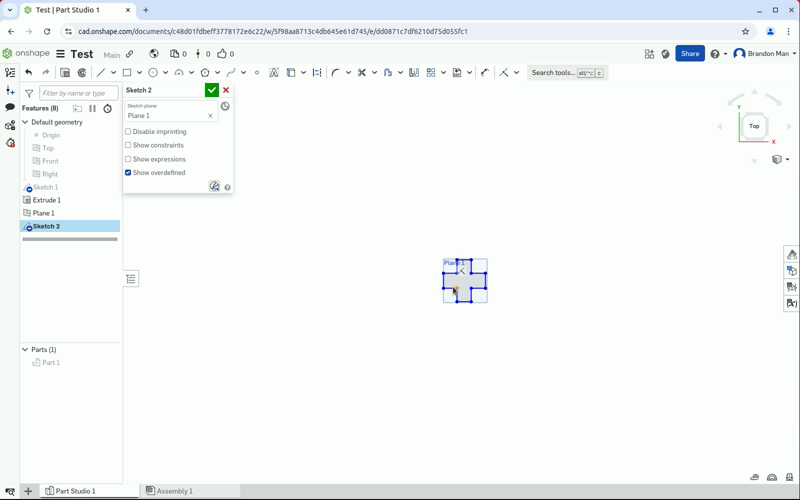
scroll(6)
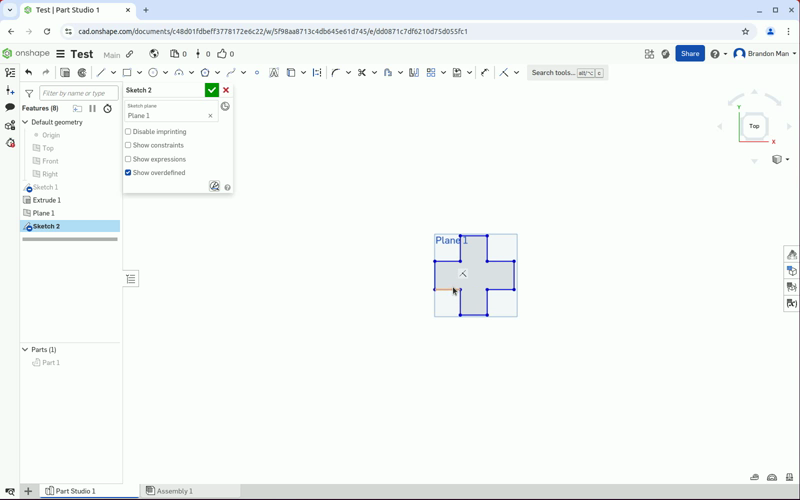
scroll(6)
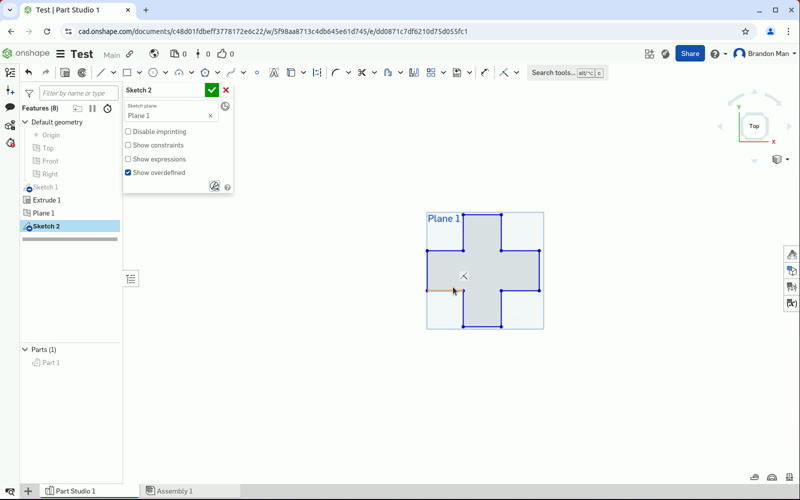
scroll(6)
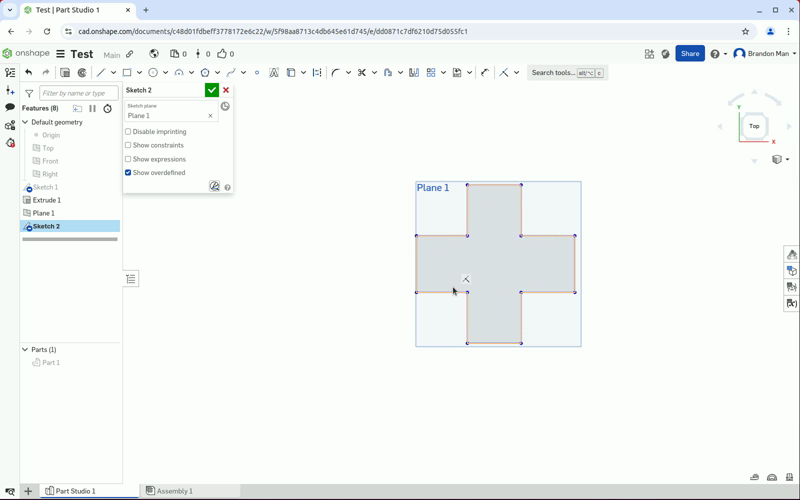
scroll(6)
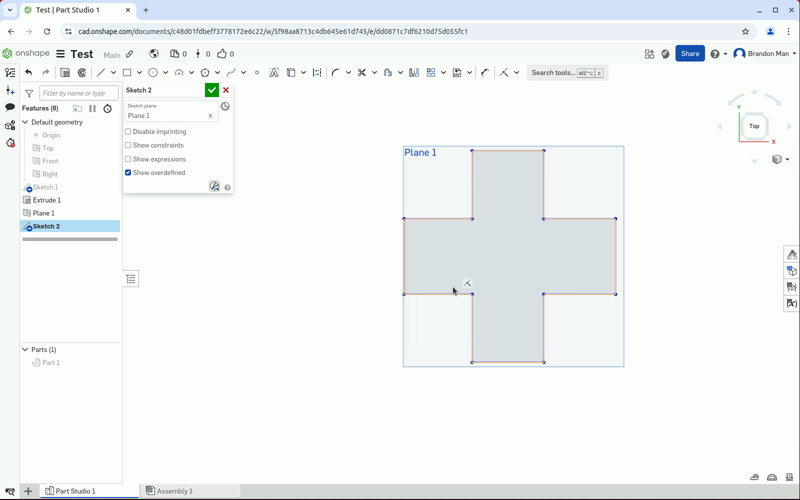
scroll(6)
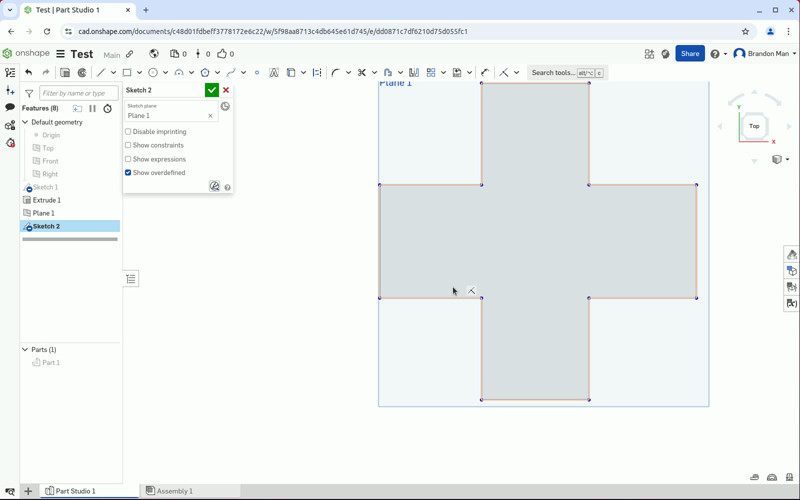
click(453, 286)
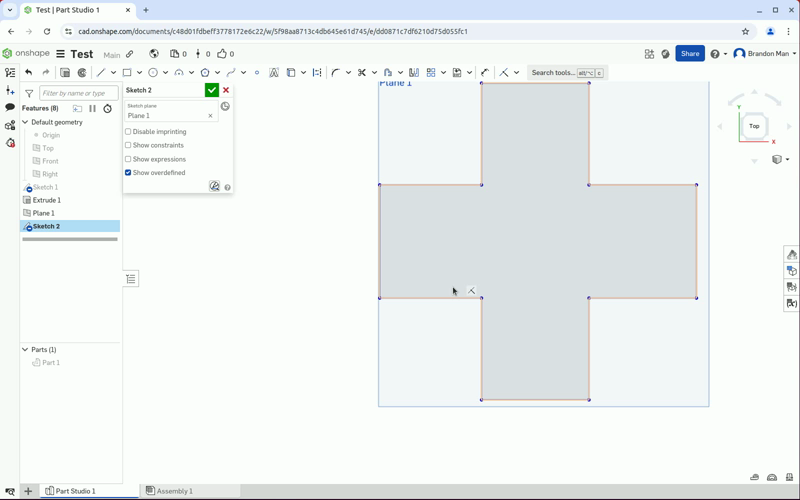
scroll(-6)
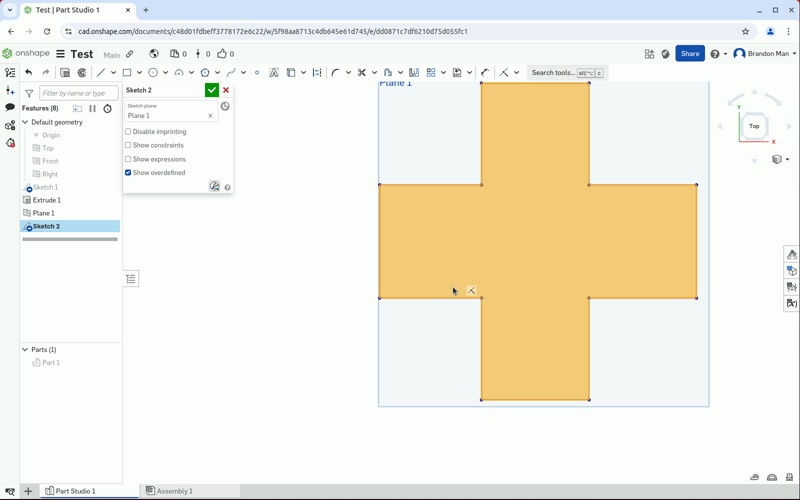
scroll(-6)
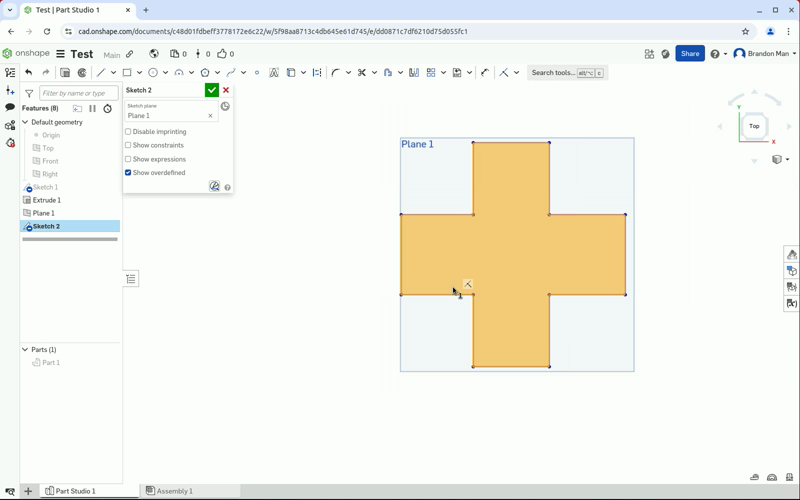
scroll(-6)
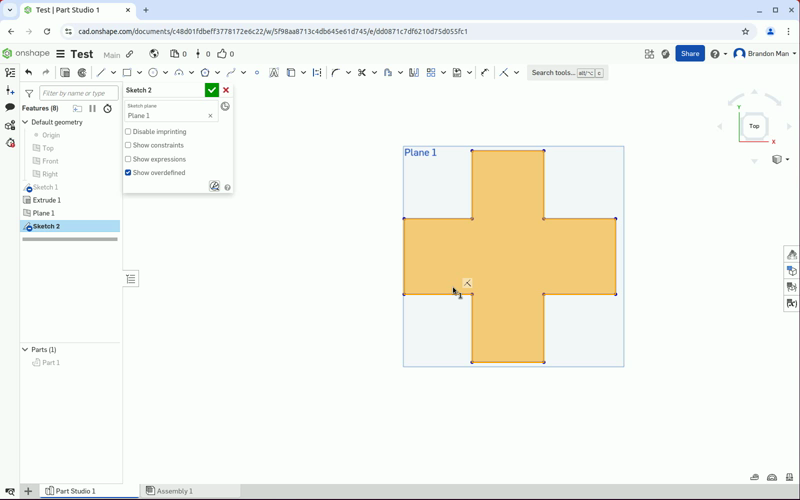
scroll(-6)
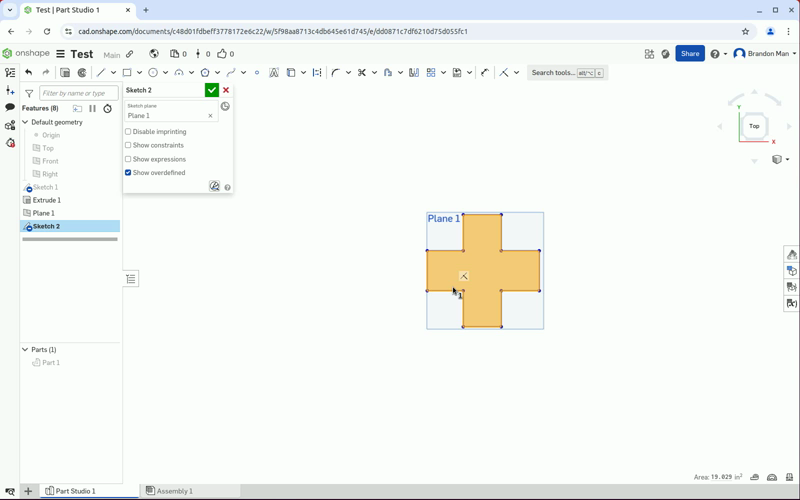
scroll(-6)
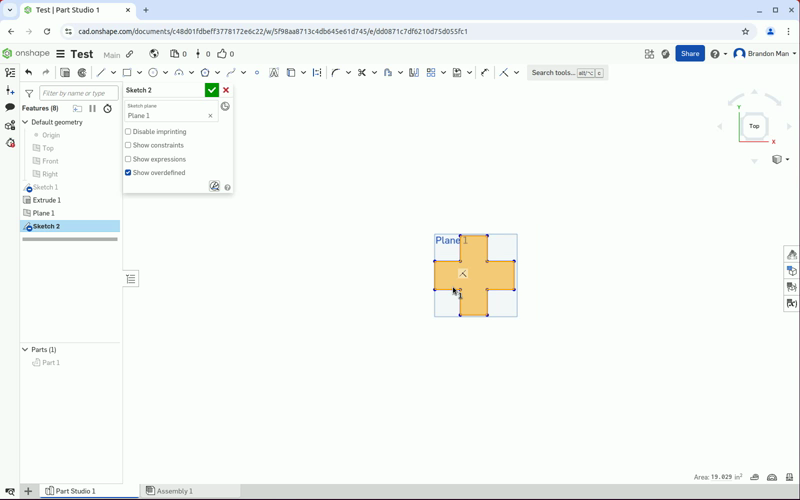
scroll(-6)
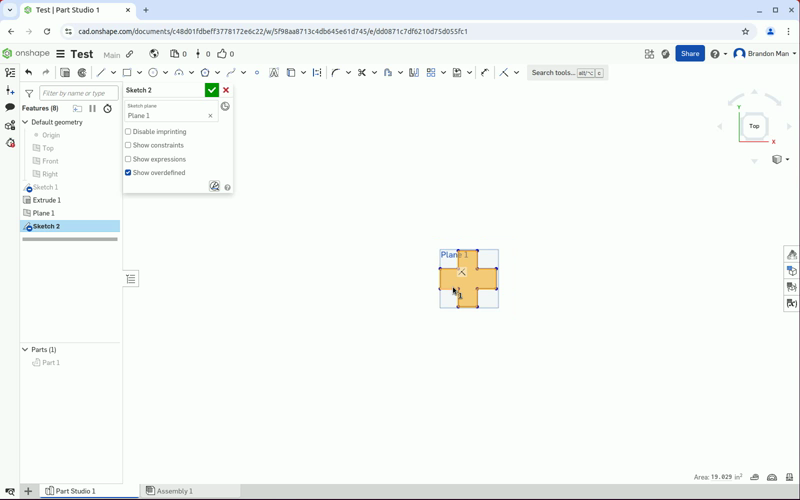
scroll(-6)
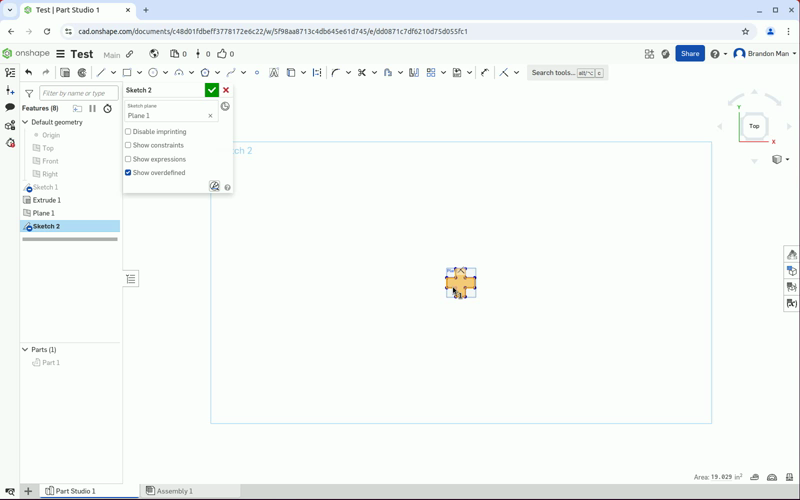
mouse_move(73, 352)
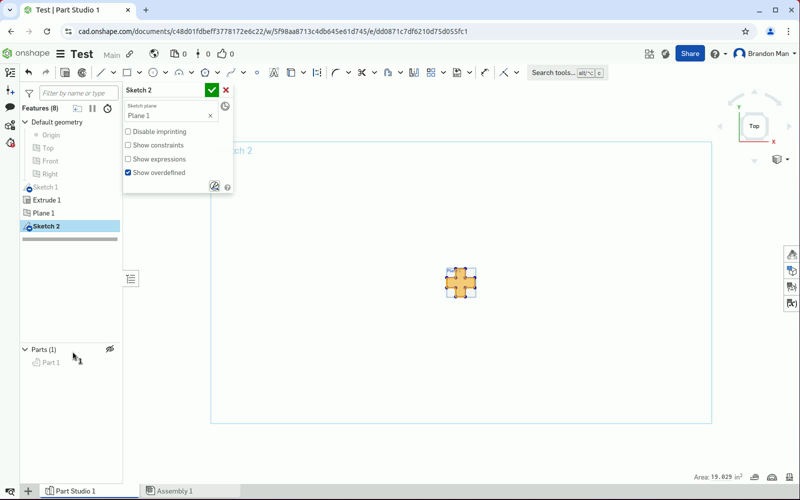
key(shift+y)
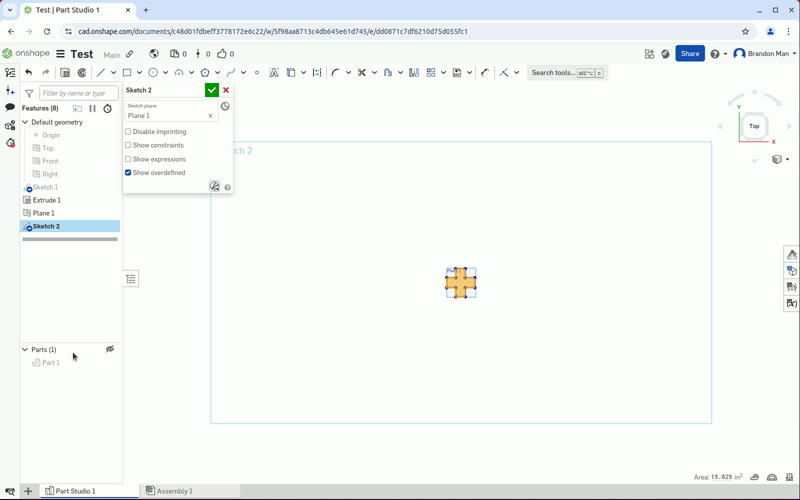
key(shift+e)
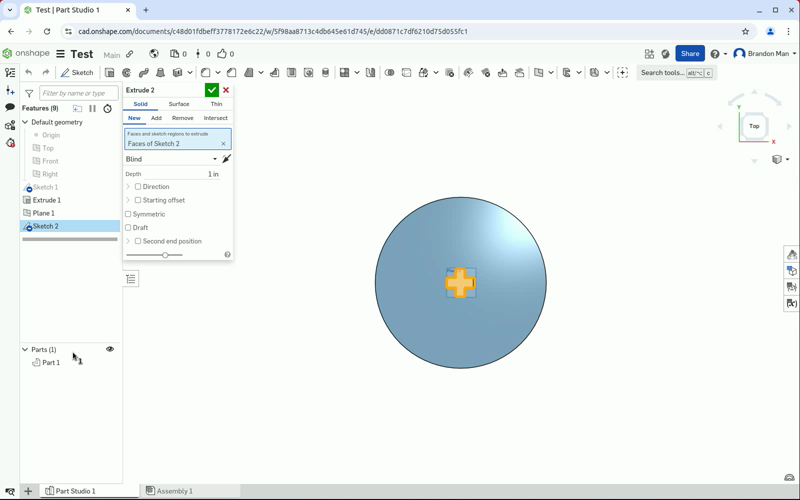
mouse_move(143, 106)
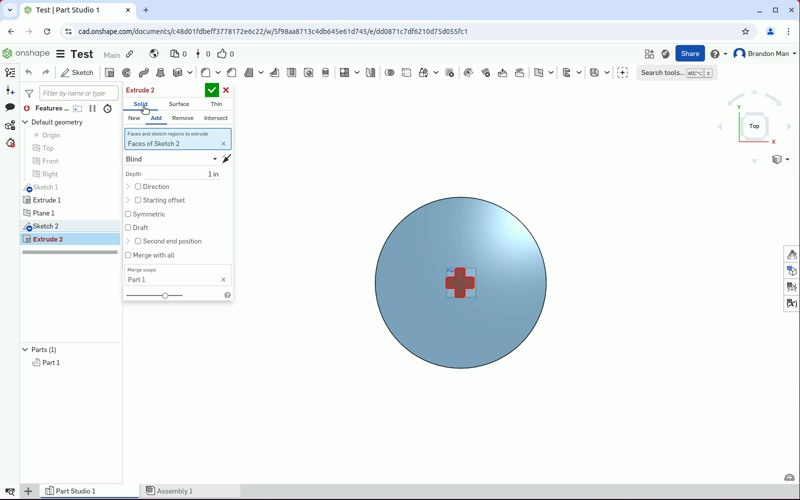
click(143, 106)
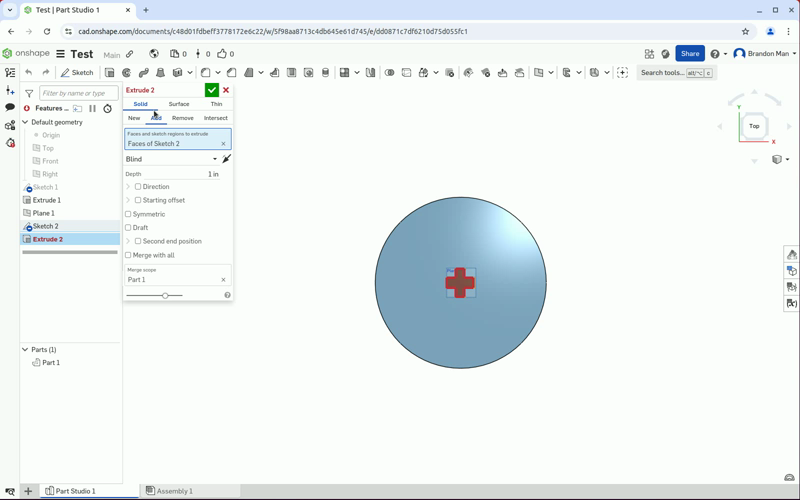
mouse_move(186, 120)
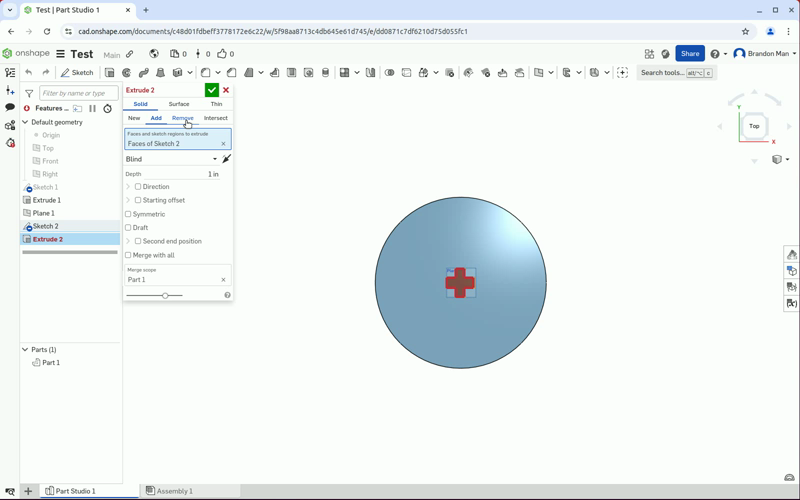
click(186, 120)
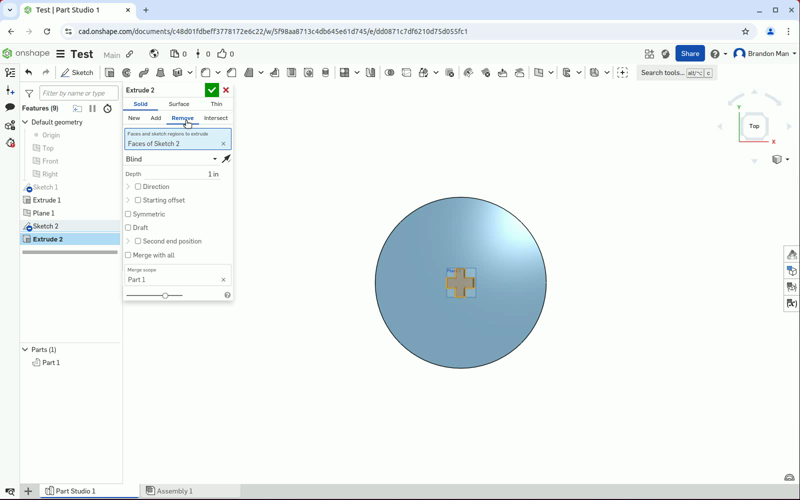
key(tab, 4)
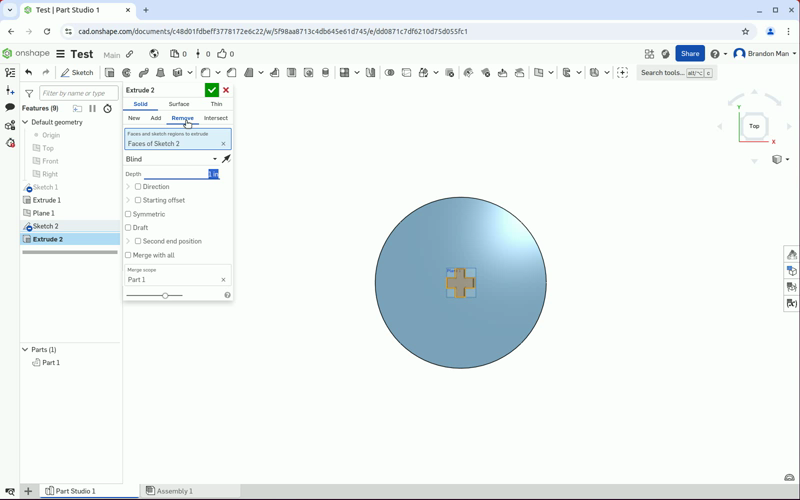
text(9.388)
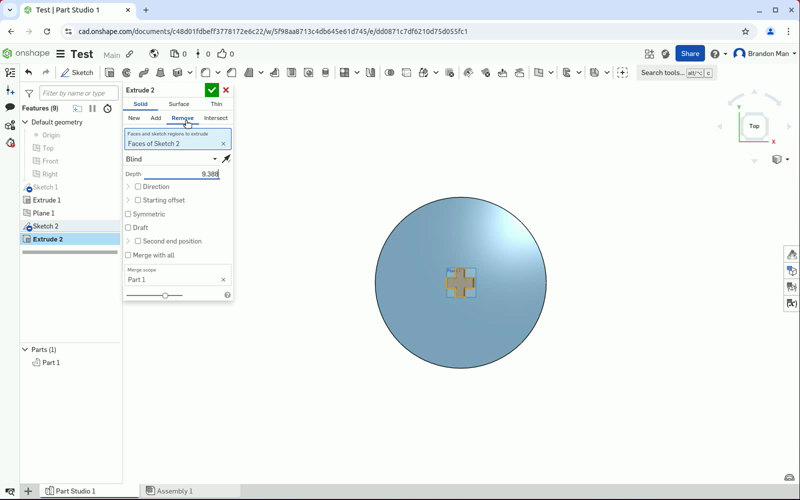
key(tab, 6)
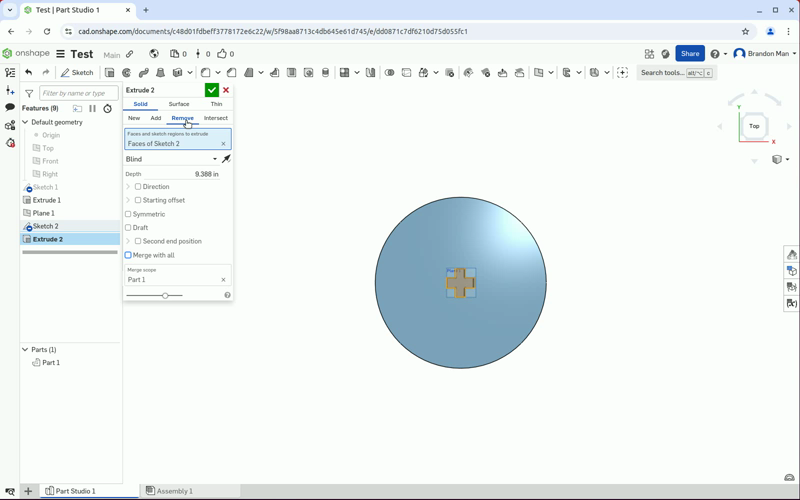
key(space)
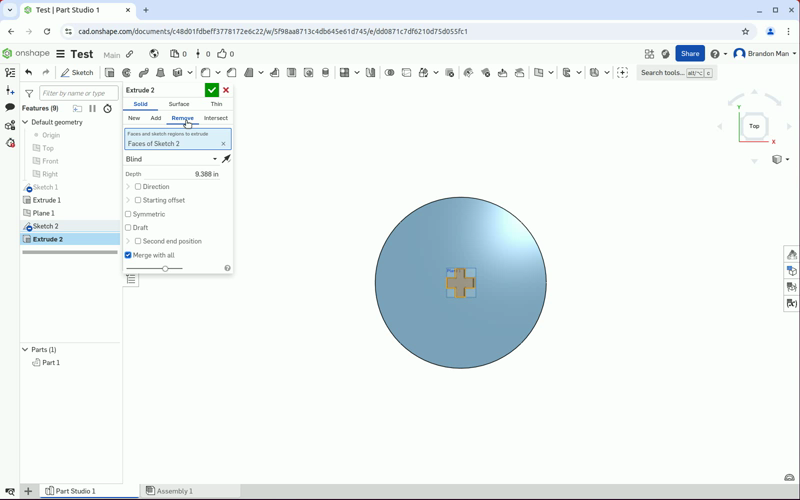
key(enter)
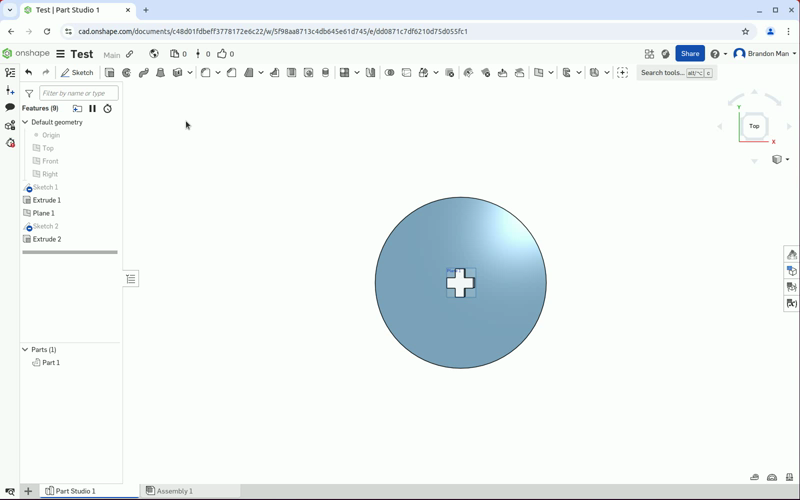
key(shift+h)
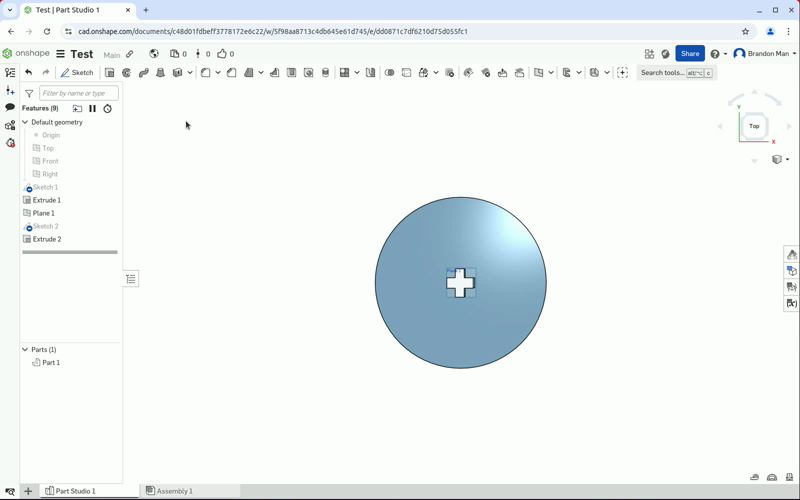
key(shift+h)
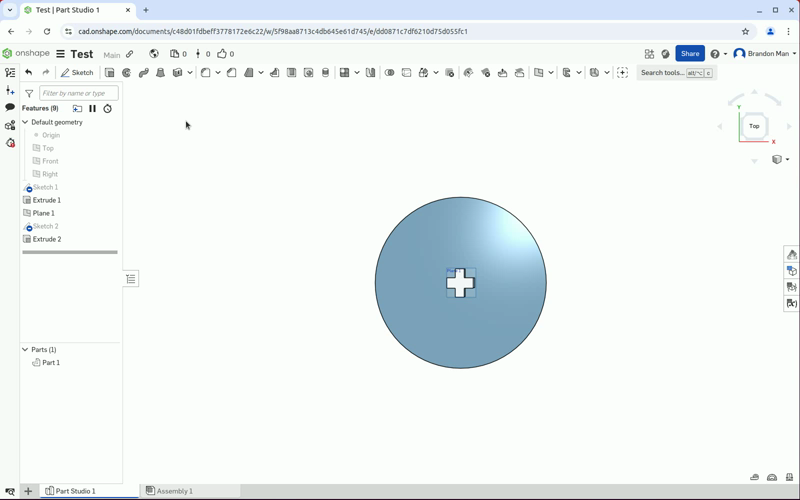
mouse_move(73, 189)
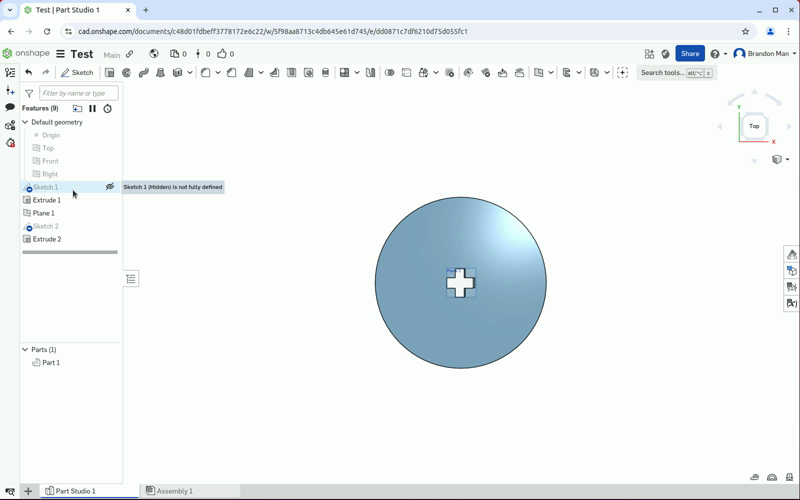
click(73, 189)
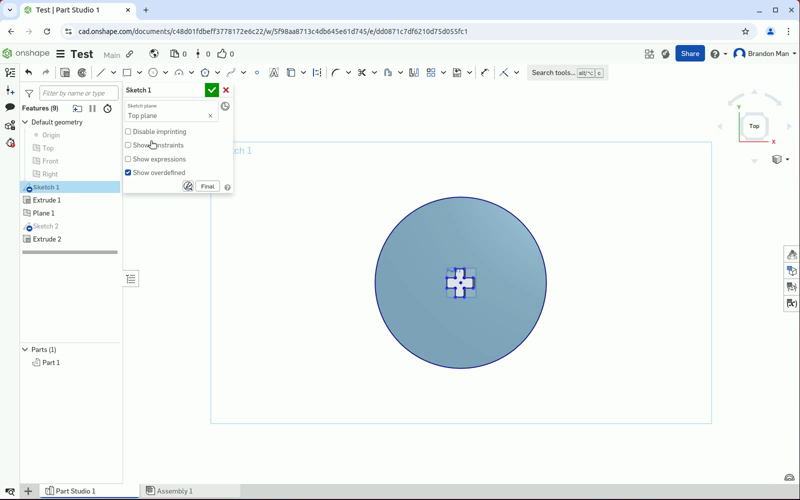
mouse_move(229, 92)
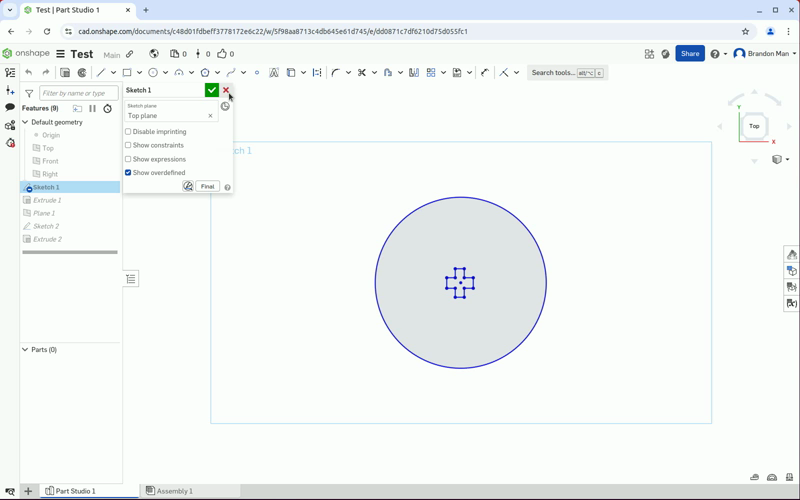
click(229, 92)
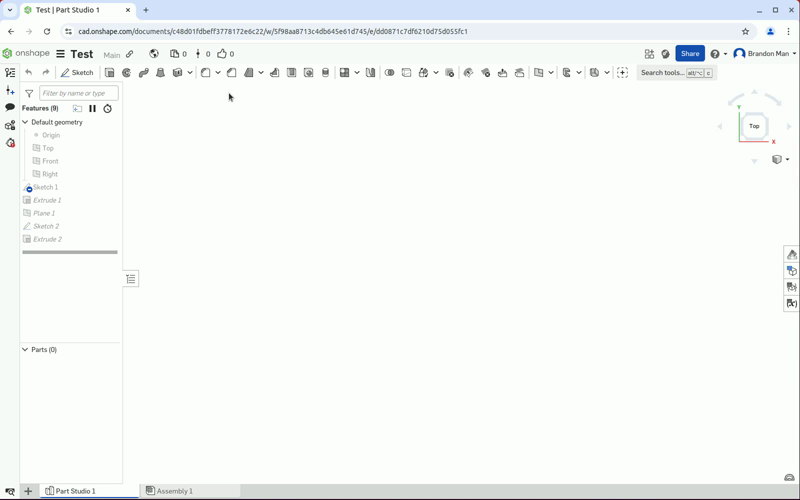
key(shift+s)
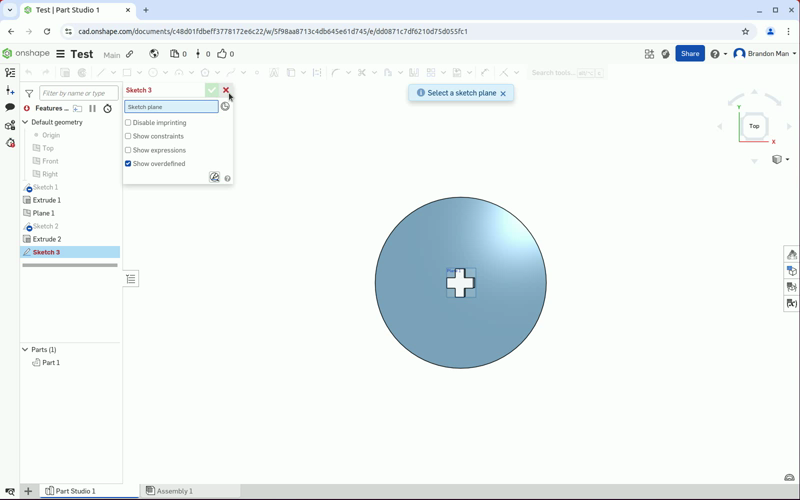
mouse_move(73, 215)
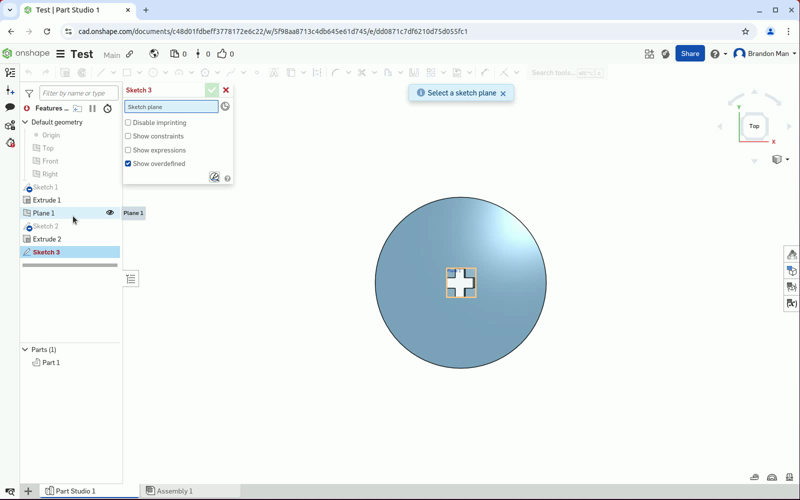
click(73, 215)
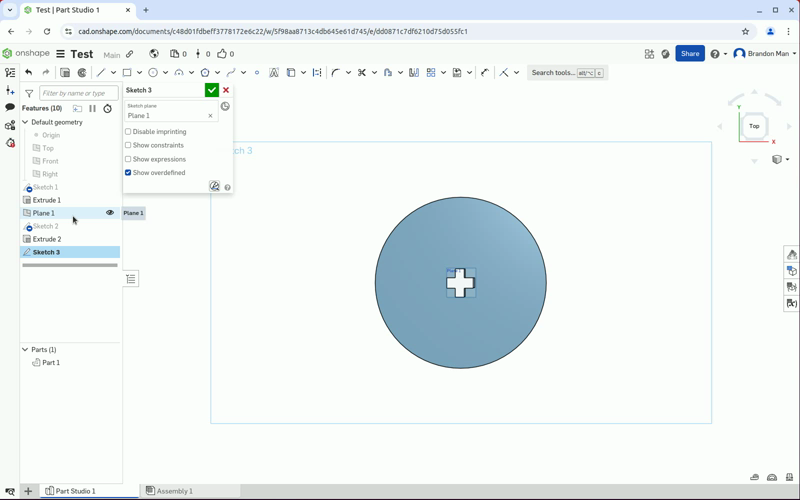
mouse_move(73, 352)
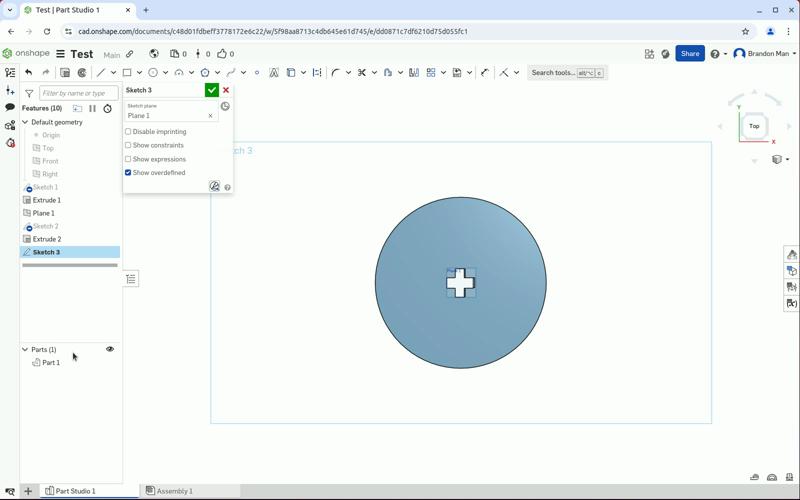
key(y)
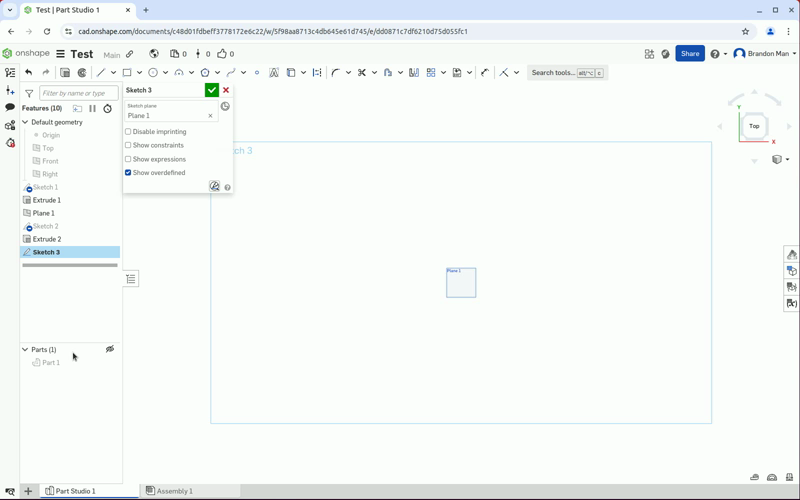
key(c)
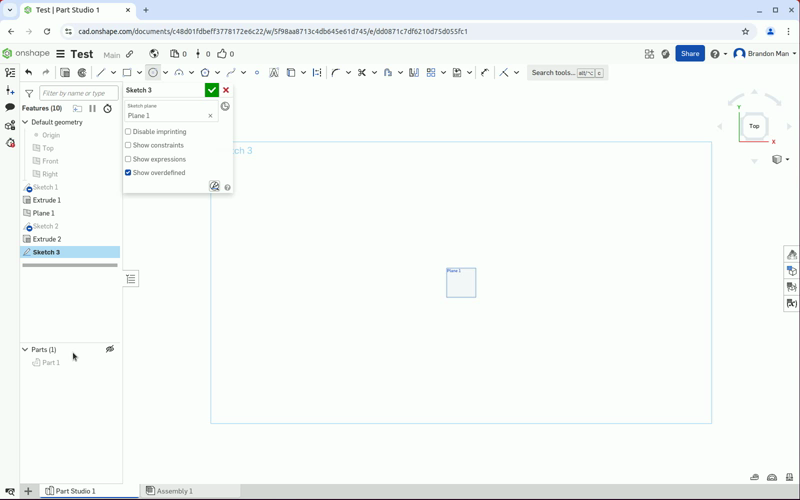
key_down(shift)
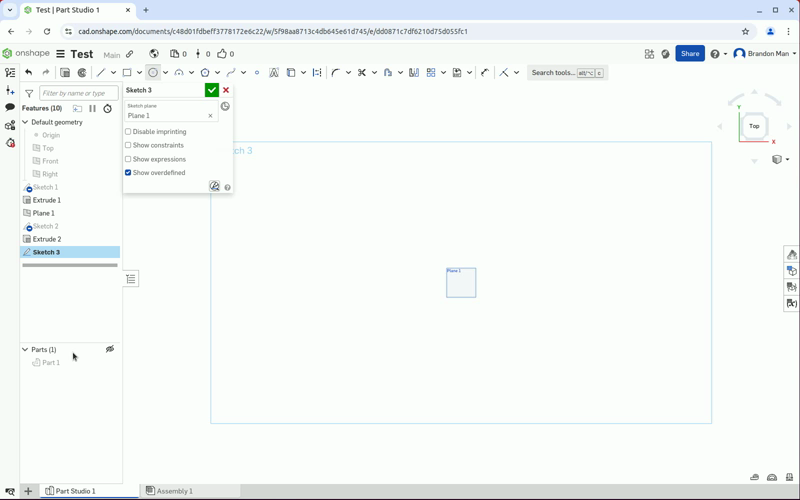
mouse_move(461, 282)
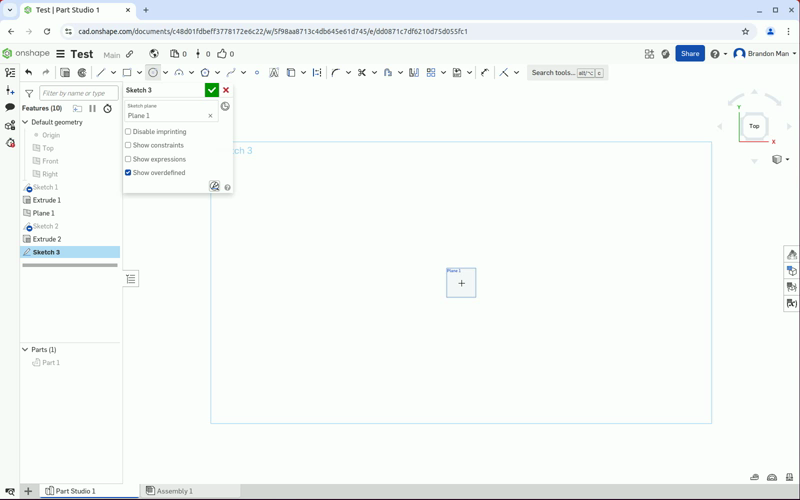
click(461, 282)
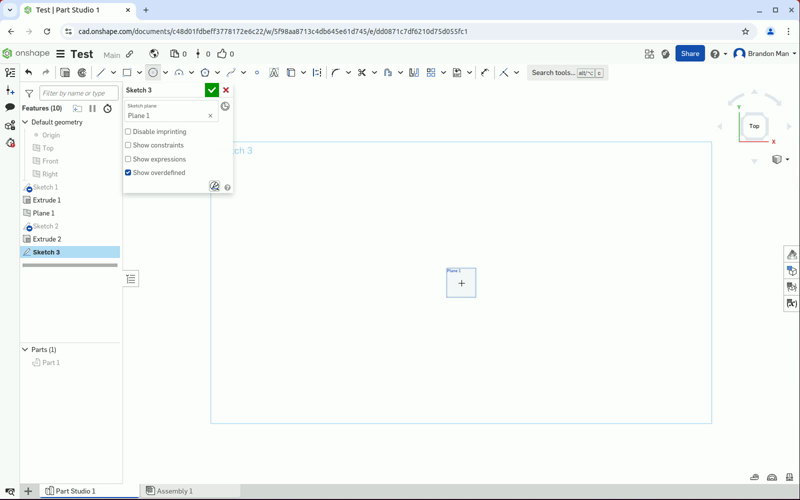
key_up(shift)
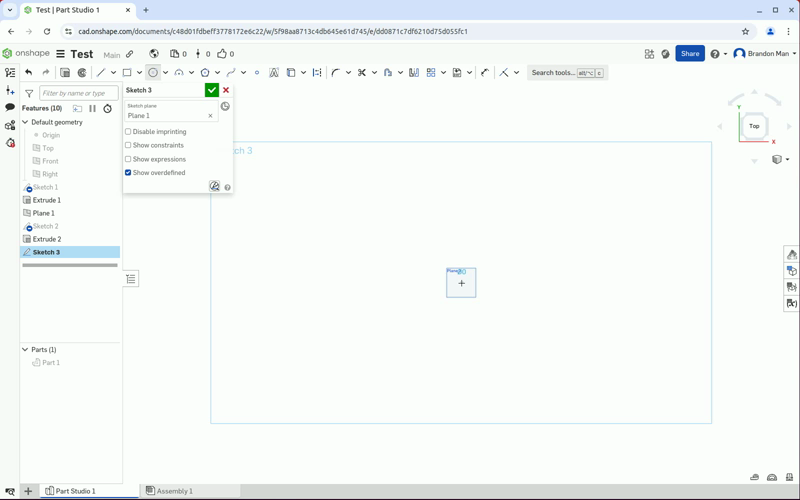
mouse_move(530, 282)
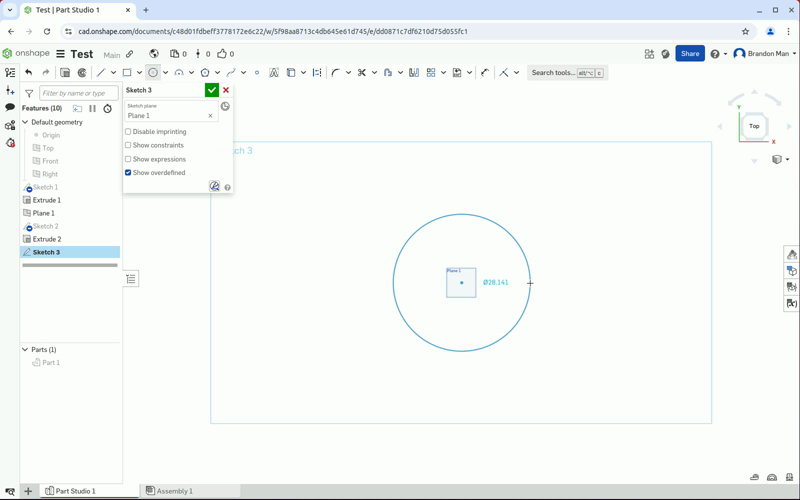
click(530, 282)
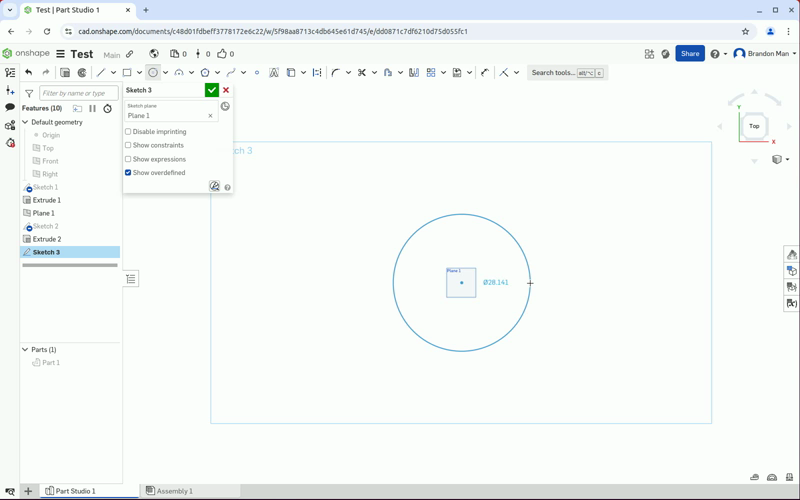
key(esc)
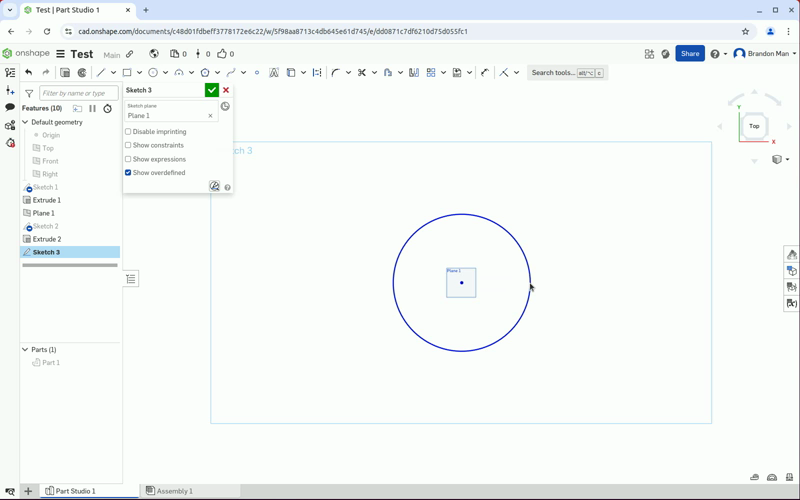
key(l)
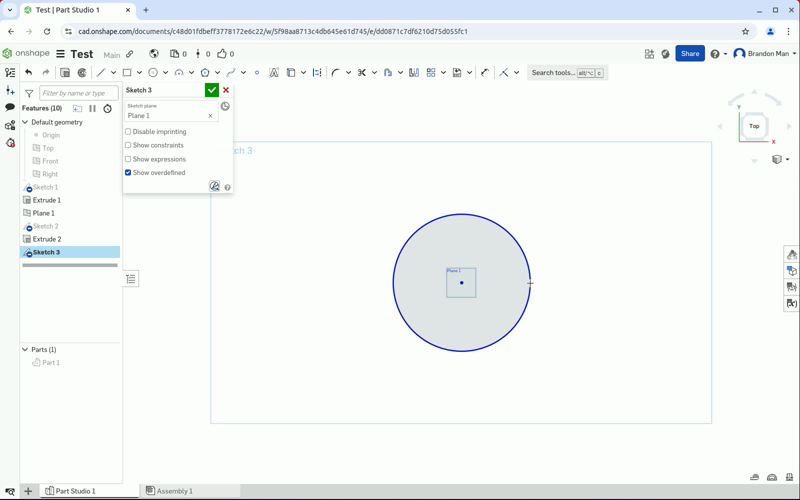
key_down(shift)
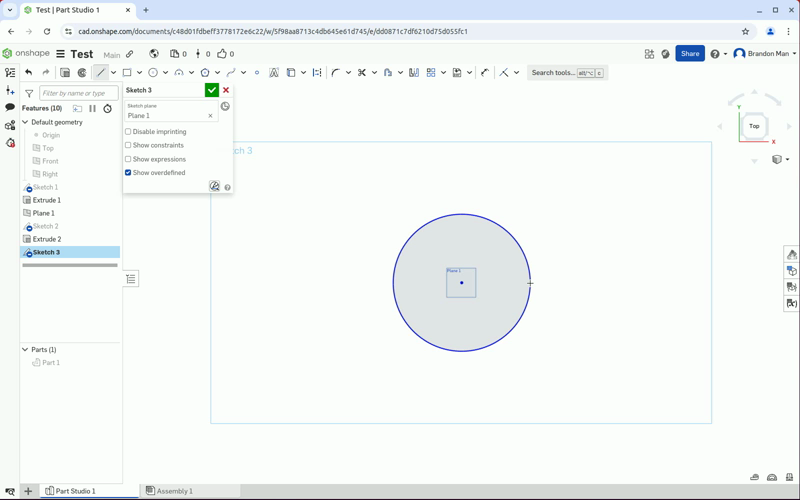
mouse_move(447, 287)
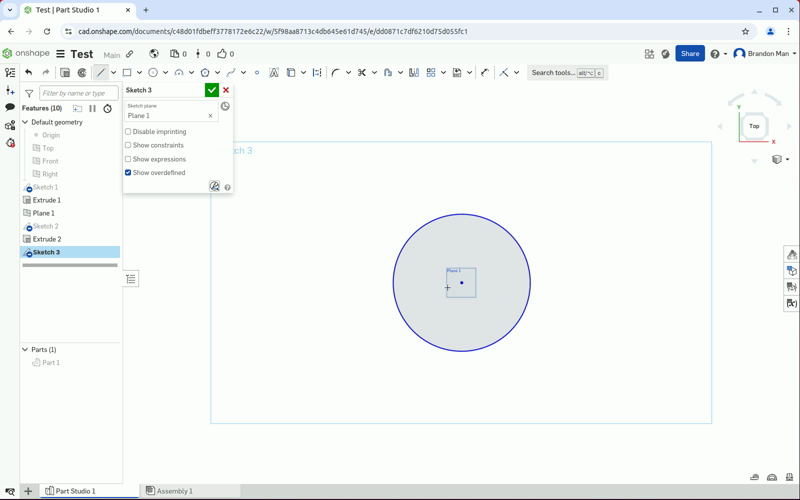
click(447, 287)
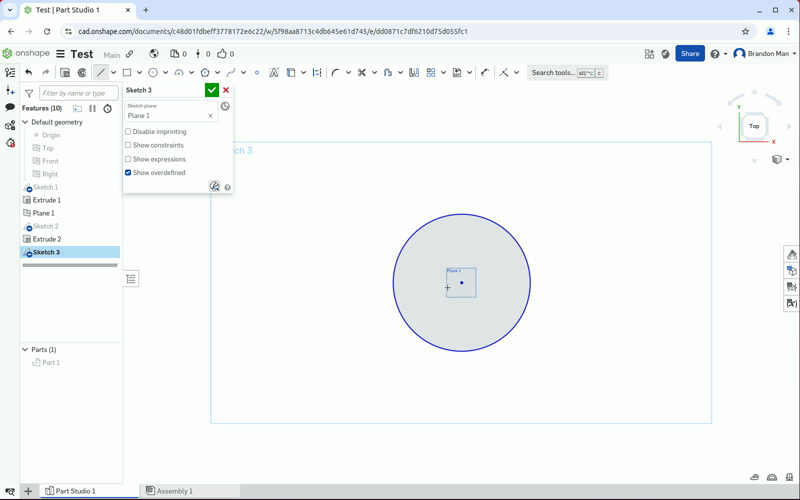
key_up(shift)
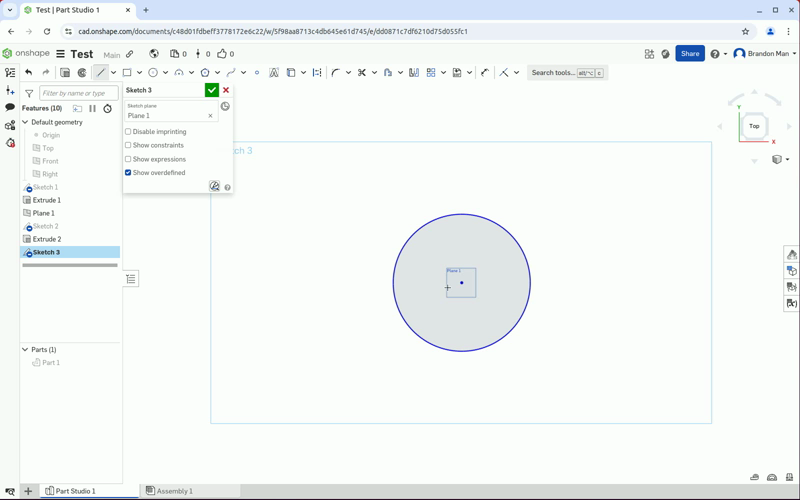
key_down(shift)
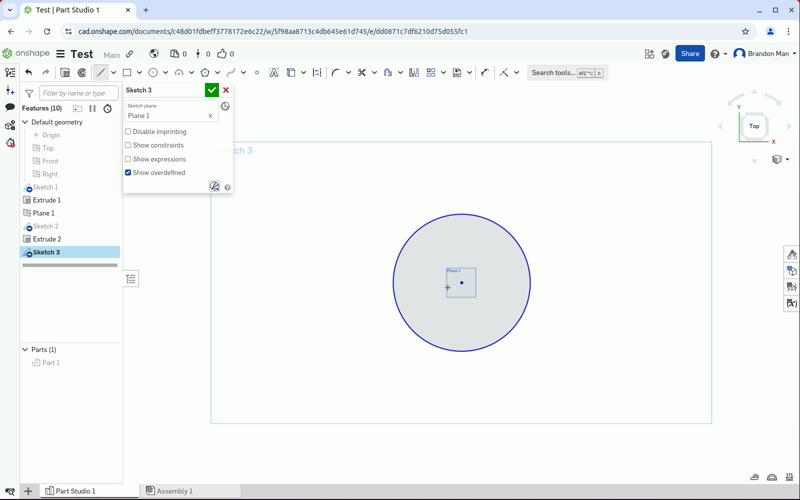
mouse_move(477, 287)
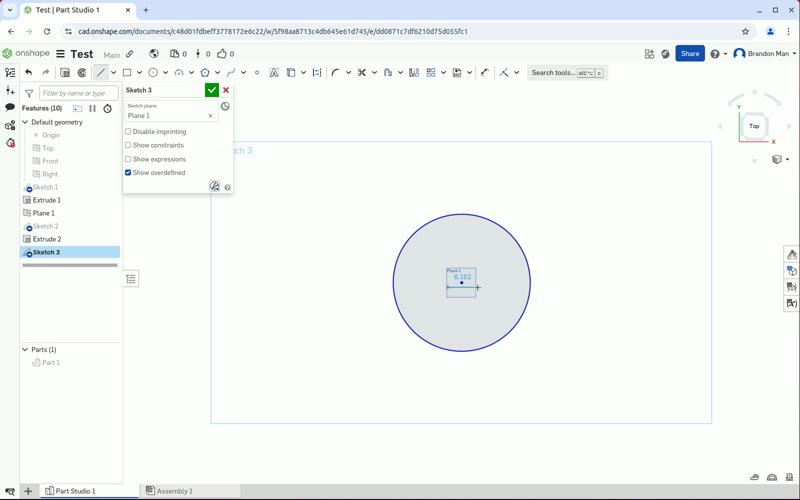
mouse_move(456, 287)
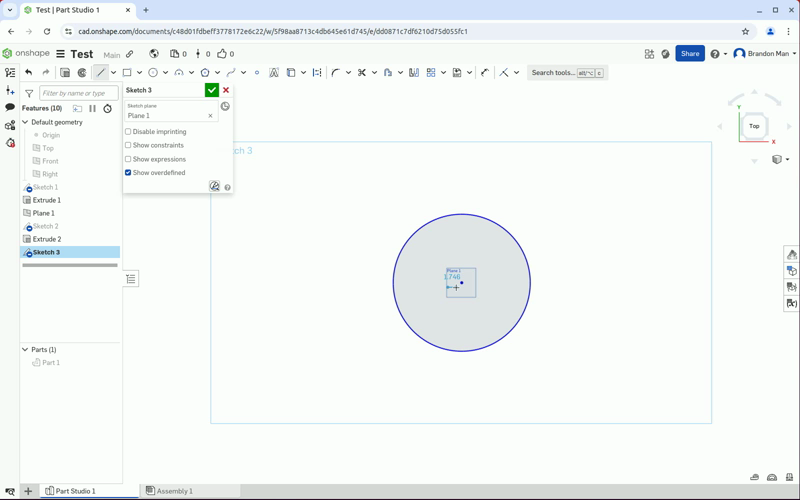
click(456, 287)
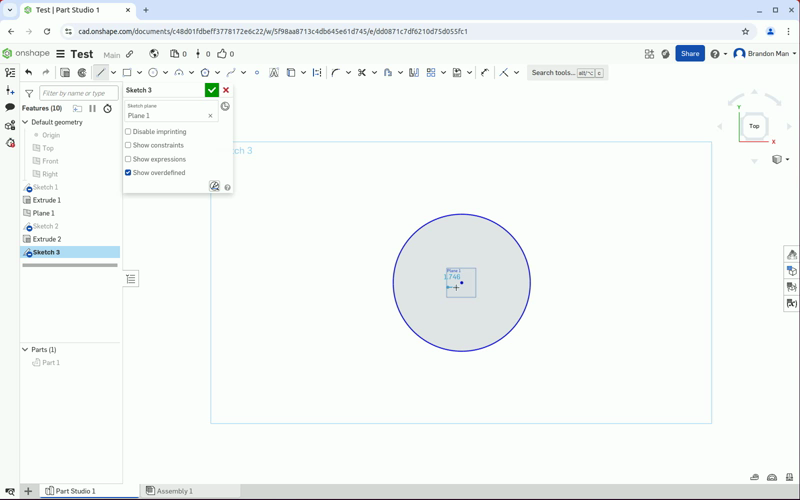
key_up(shift)
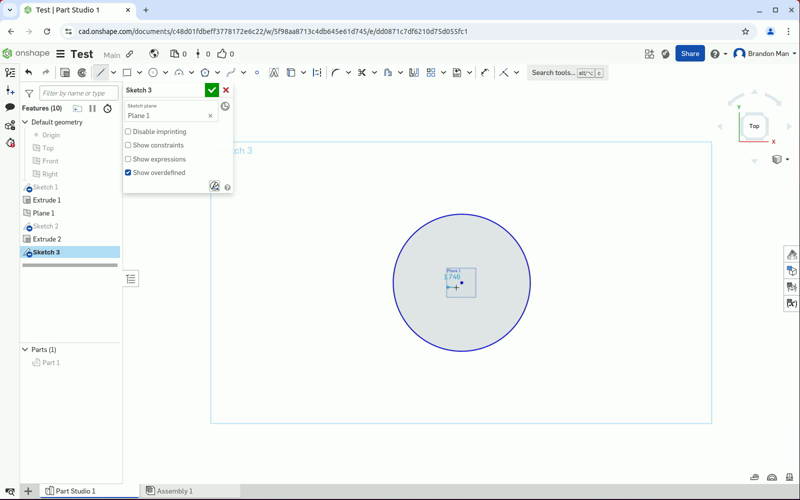
key_down(shift)
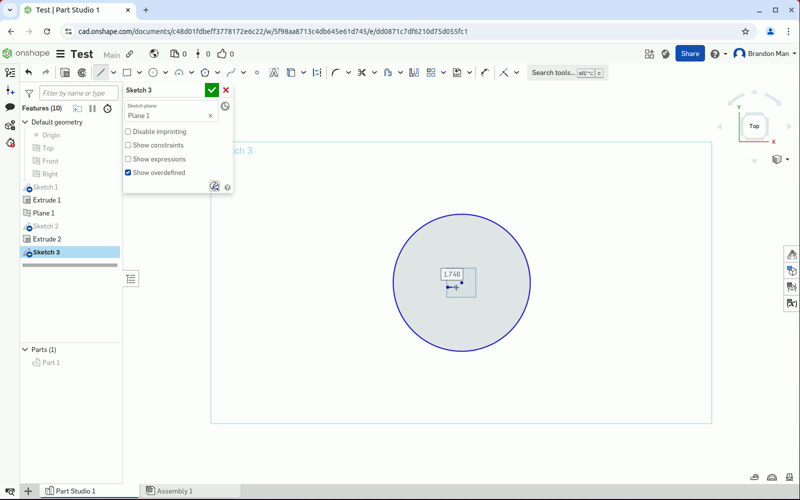
mouse_move(486, 287)
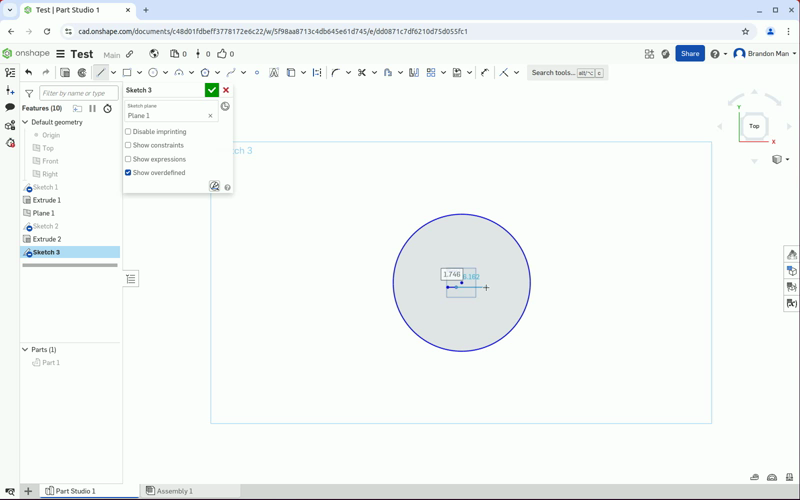
mouse_move(456, 297)
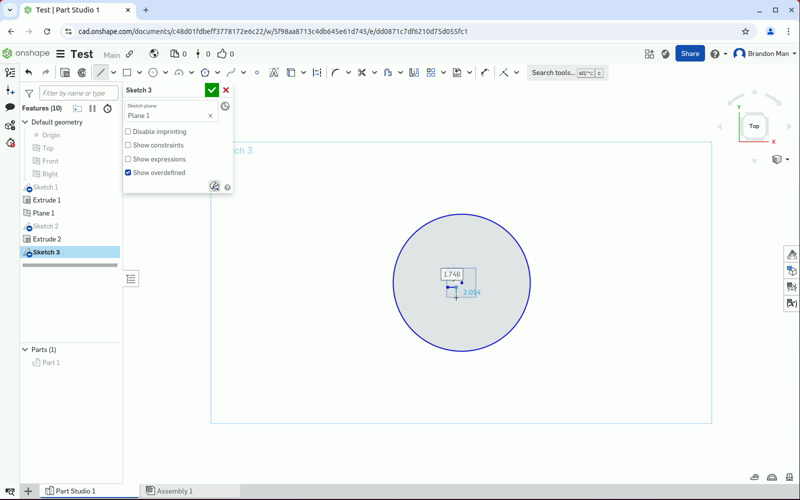
click(456, 297)
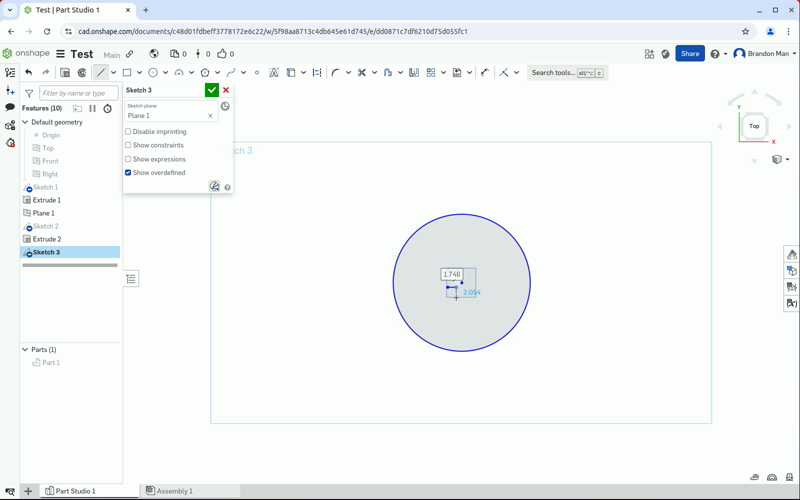
key_up(shift)
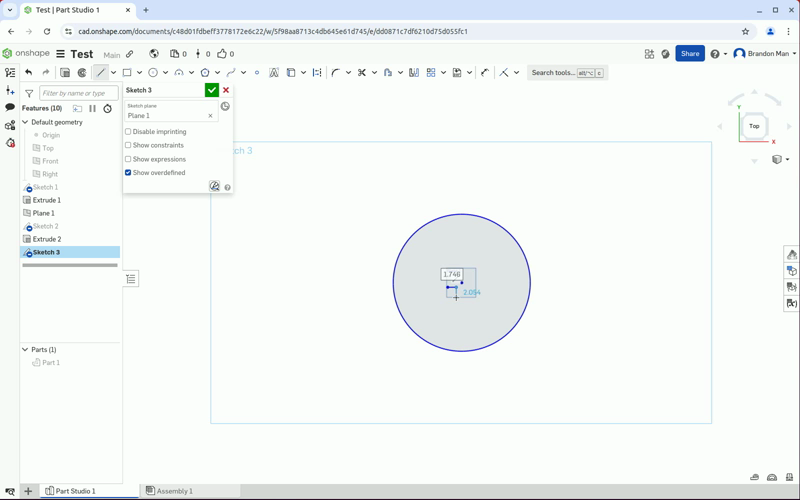
key_down(shift)
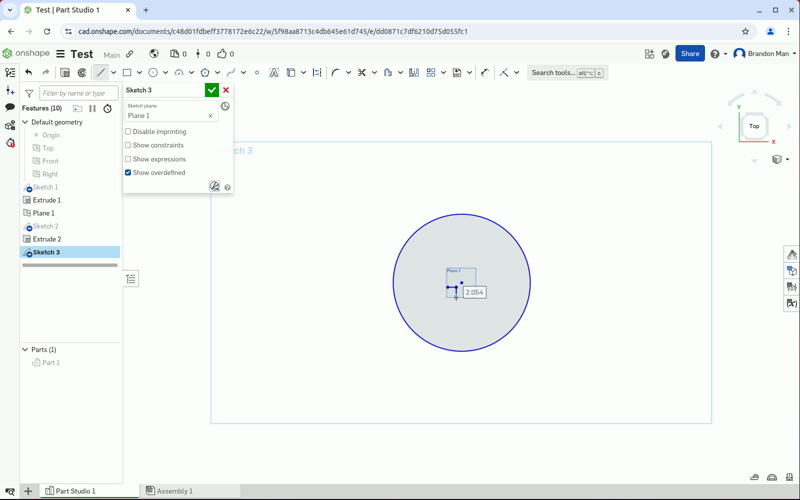
mouse_move(486, 297)
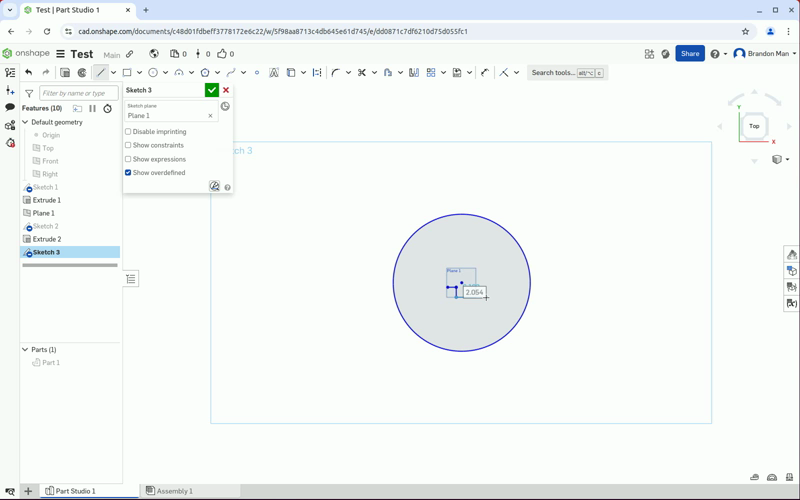
mouse_move(466, 297)
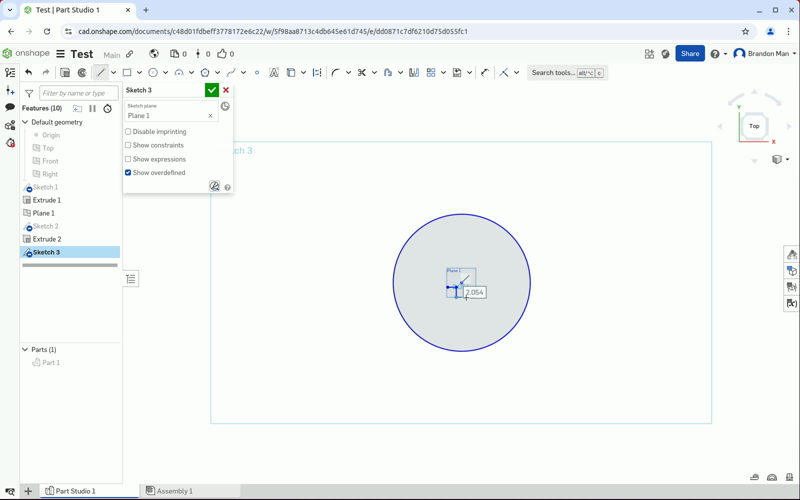
click(466, 297)
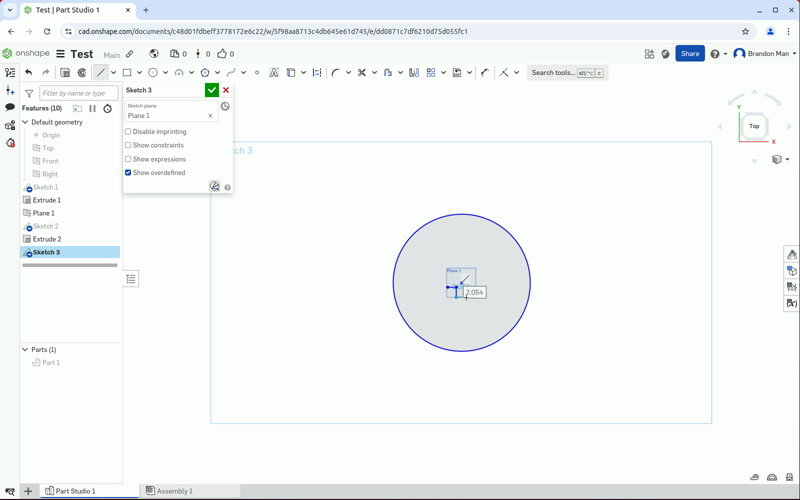
key_up(shift)
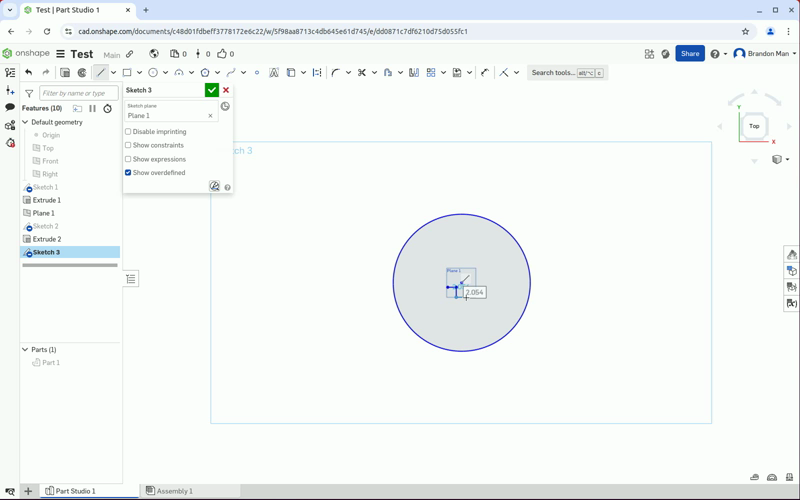
key_down(shift)
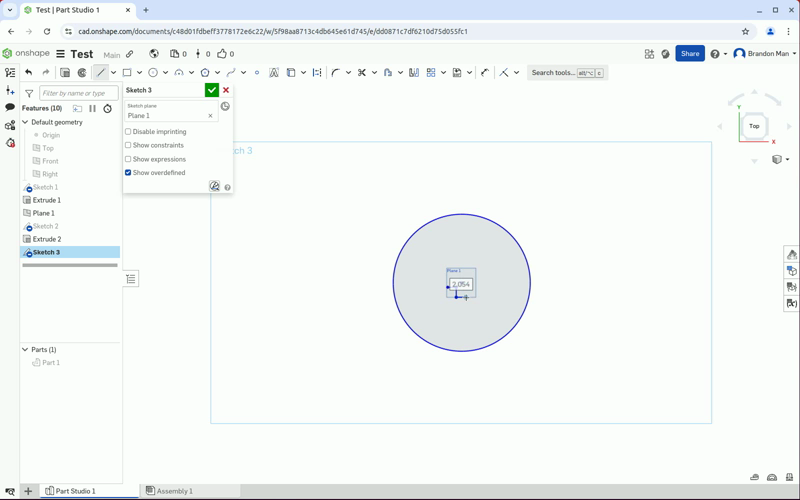
mouse_move(496, 297)
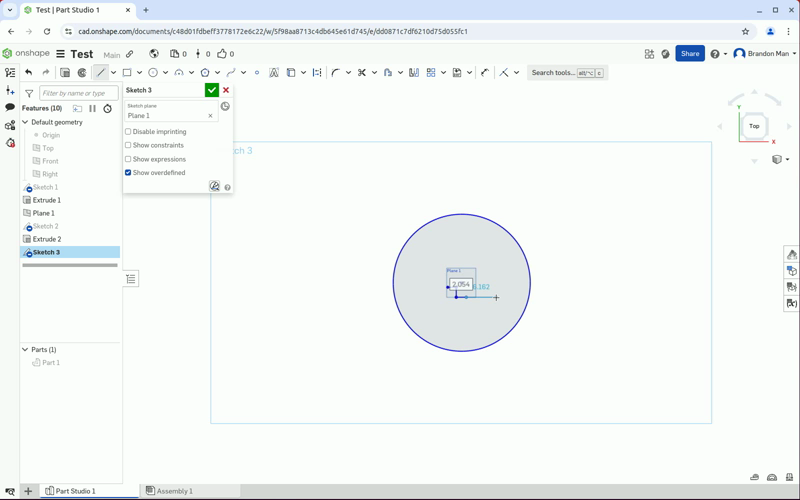
mouse_move(466, 287)
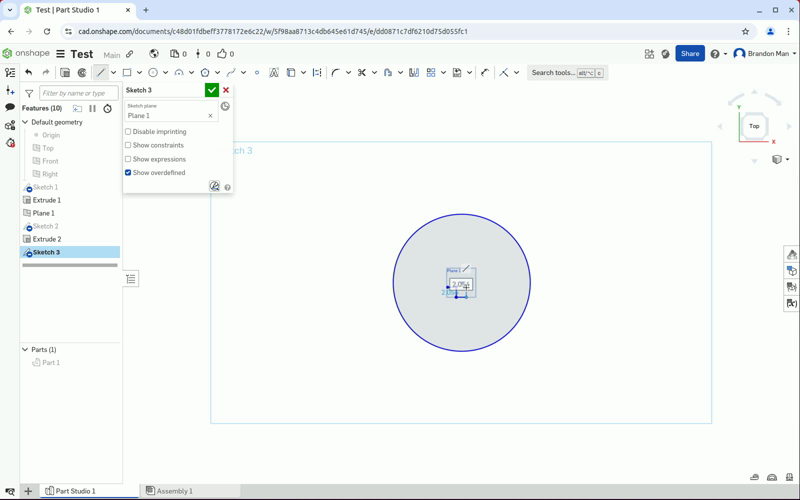
click(466, 287)
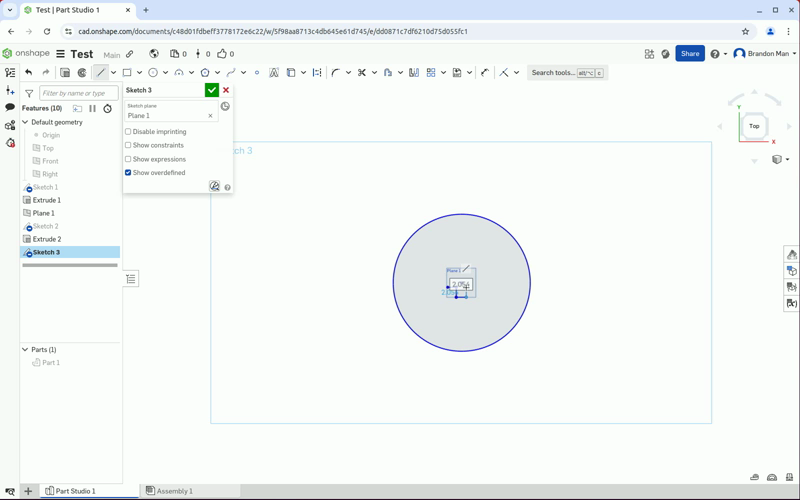
key_up(shift)
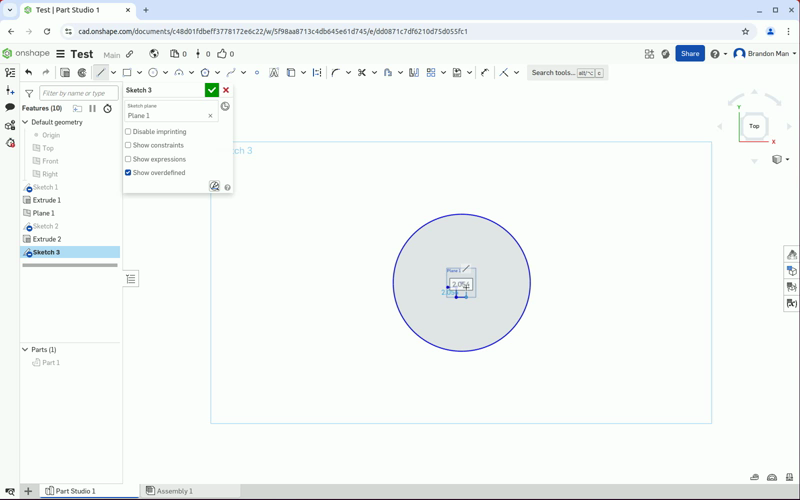
key_down(shift)
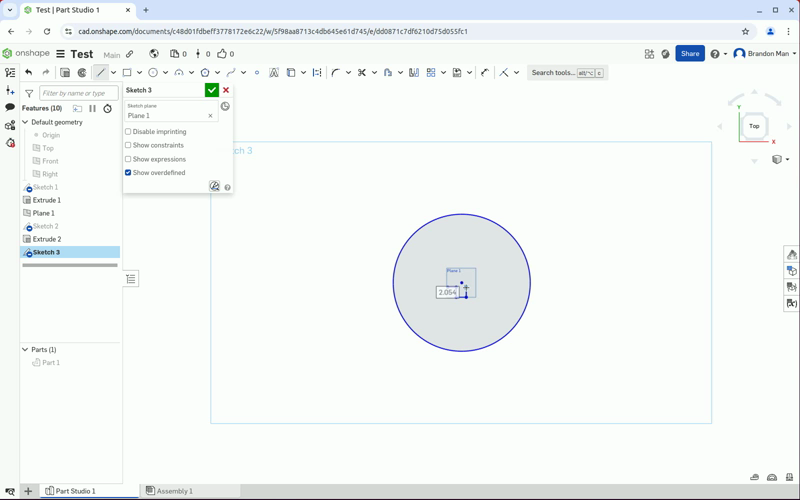
mouse_move(496, 287)
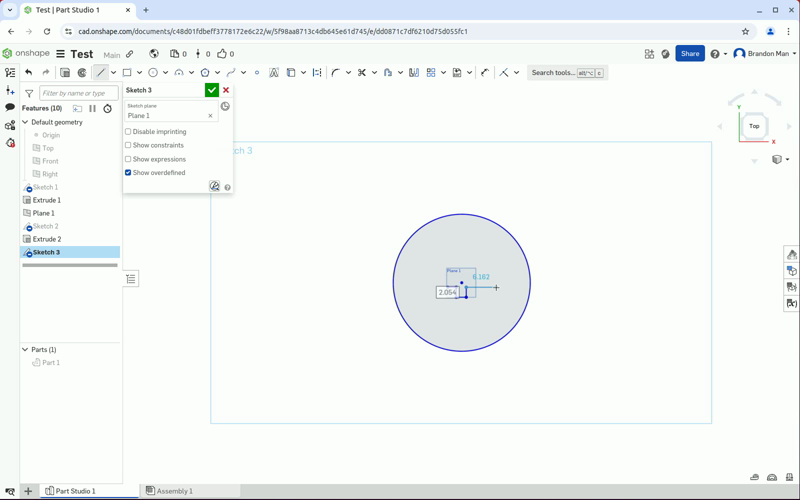
mouse_move(474, 287)
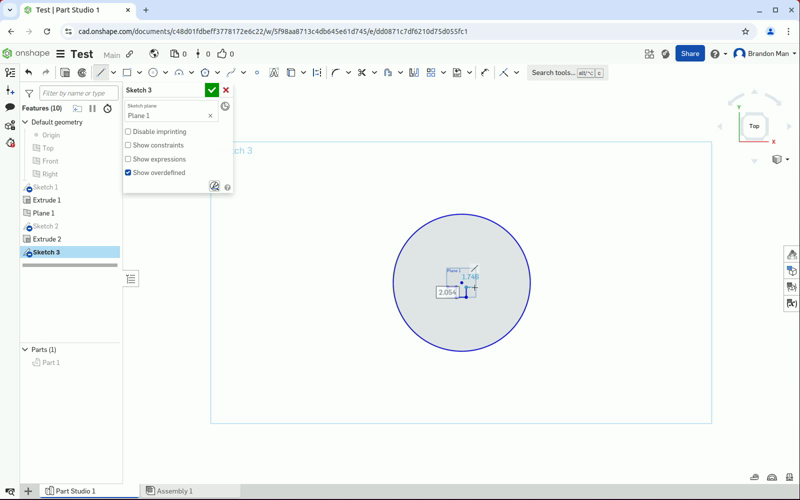
click(474, 287)
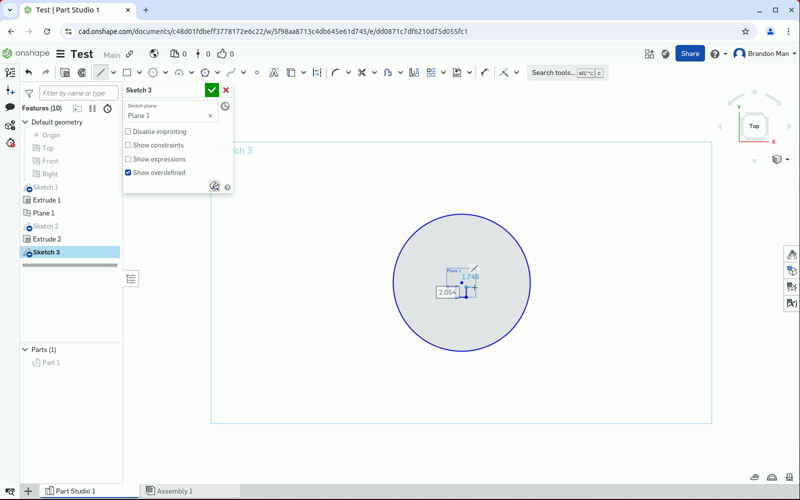
key_up(shift)
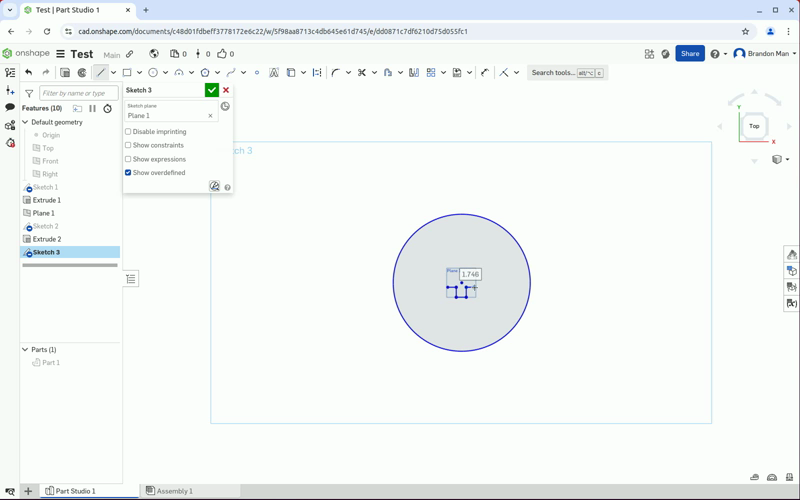
key_down(shift)
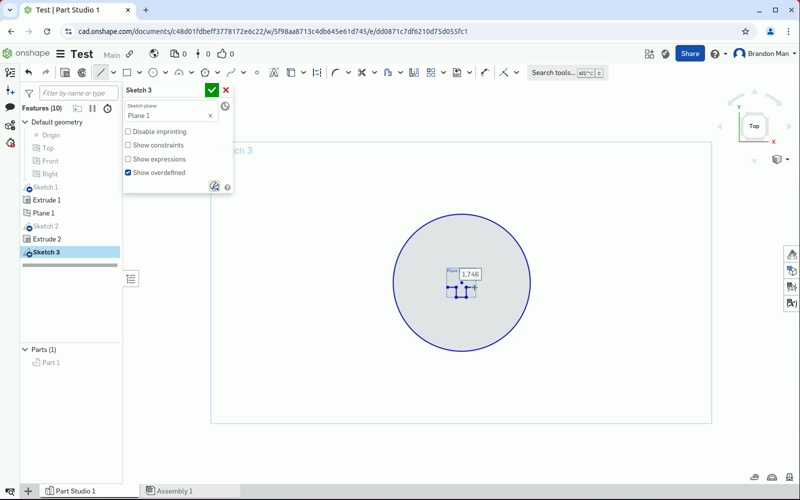
mouse_move(504, 287)
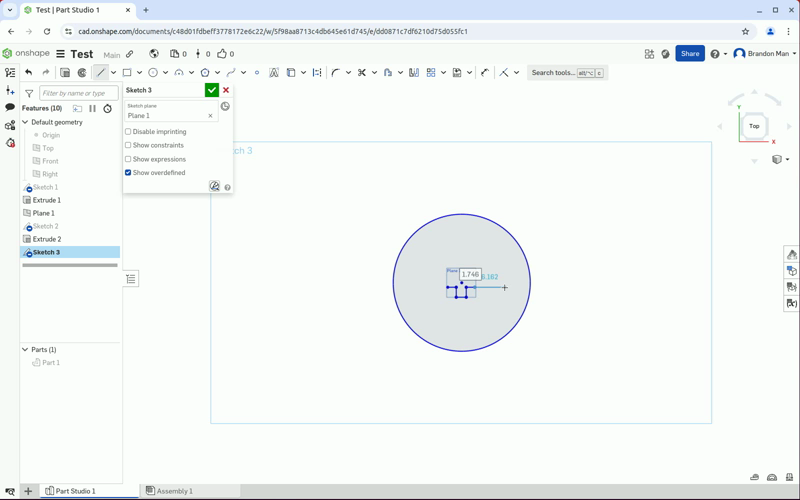
mouse_move(474, 278)
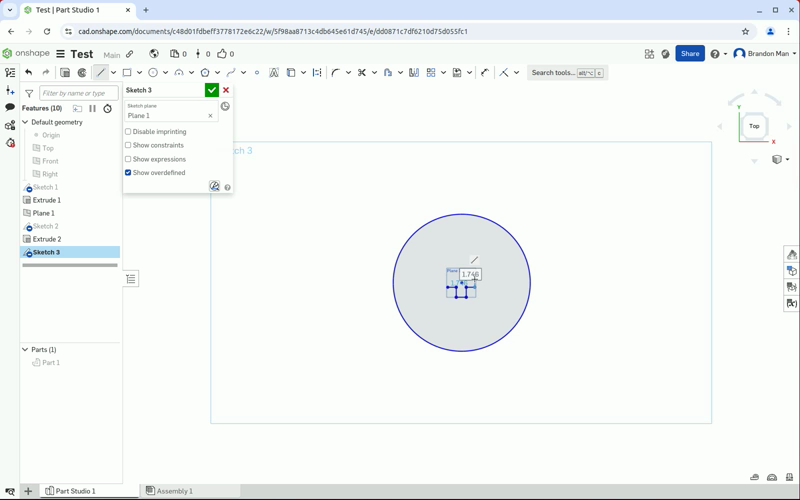
click(474, 278)
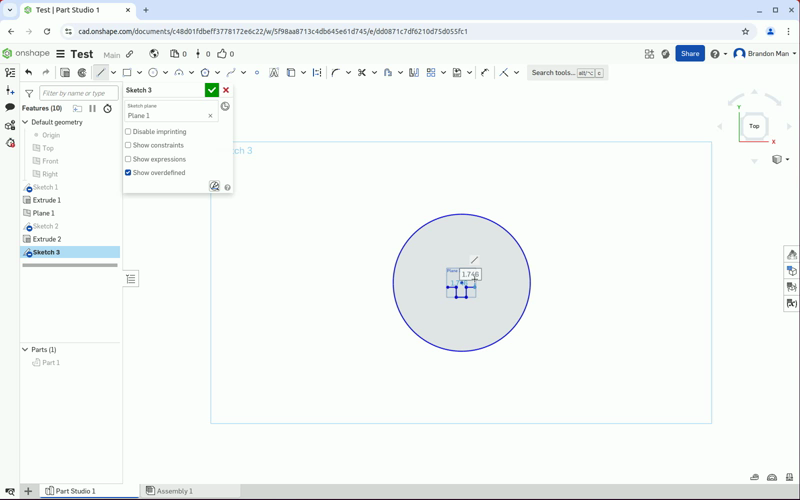
key_up(shift)
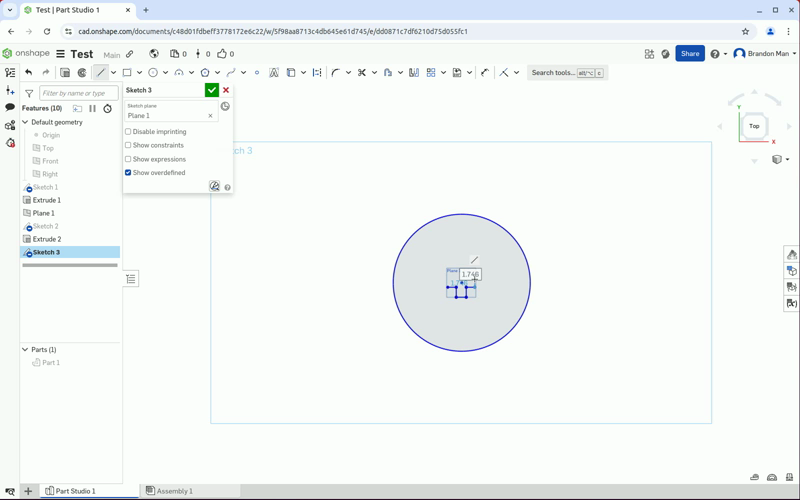
key_down(shift)
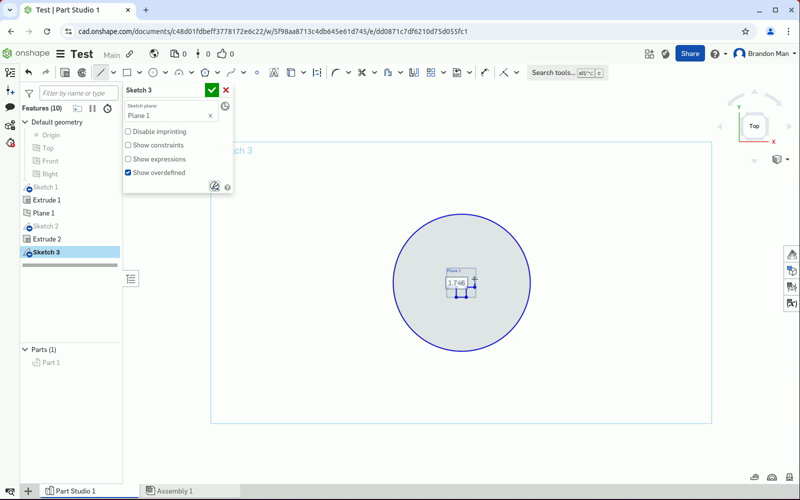
mouse_move(504, 278)
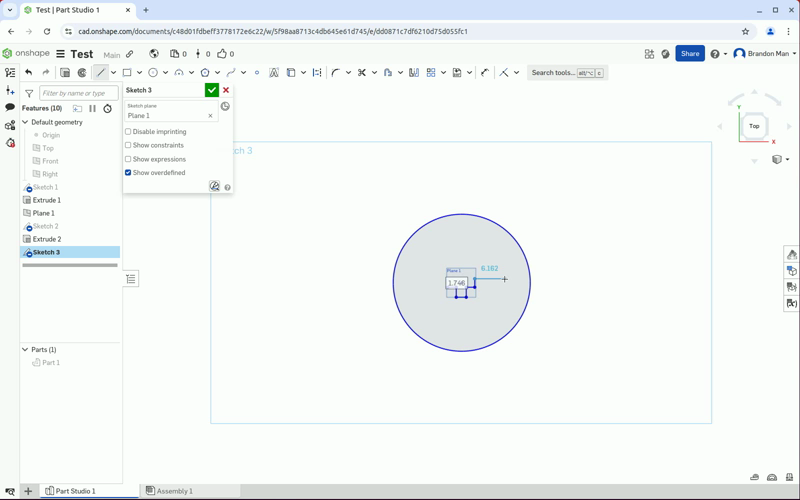
mouse_move(466, 278)
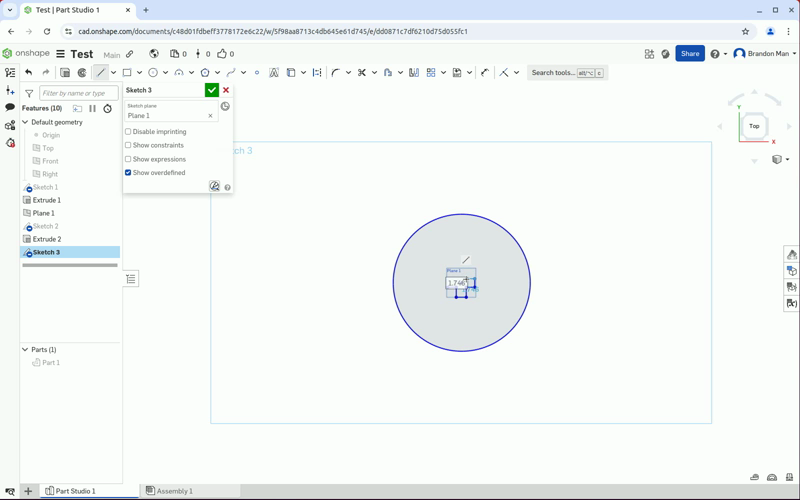
click(466, 278)
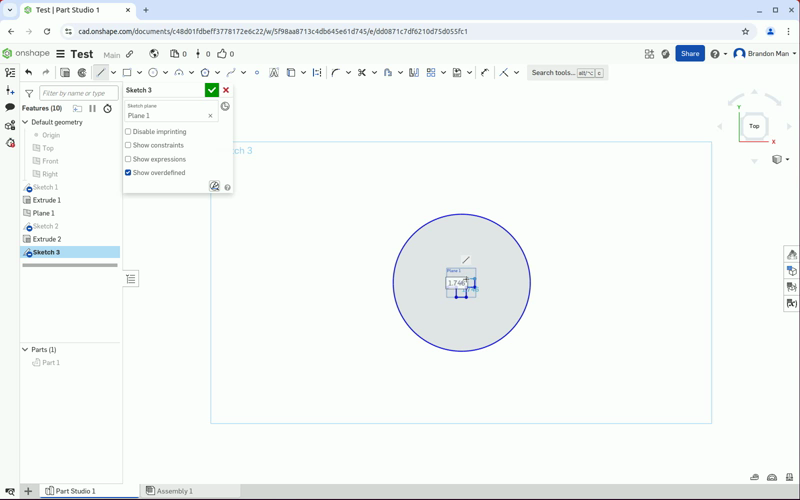
key_up(shift)
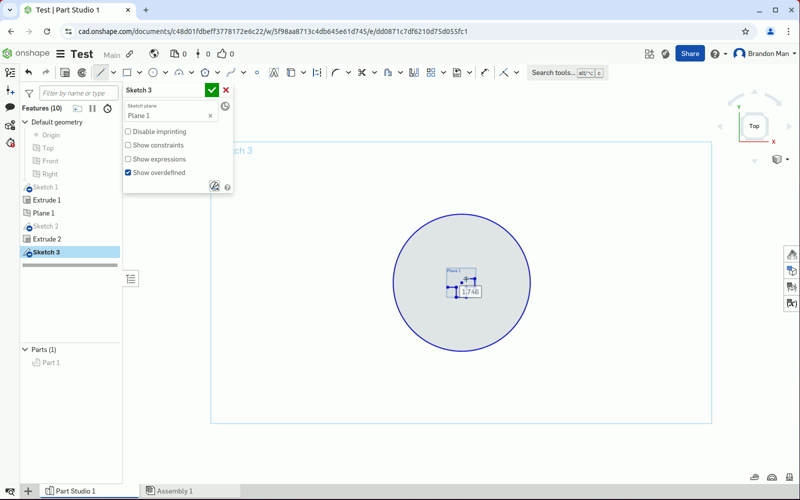
key_down(shift)
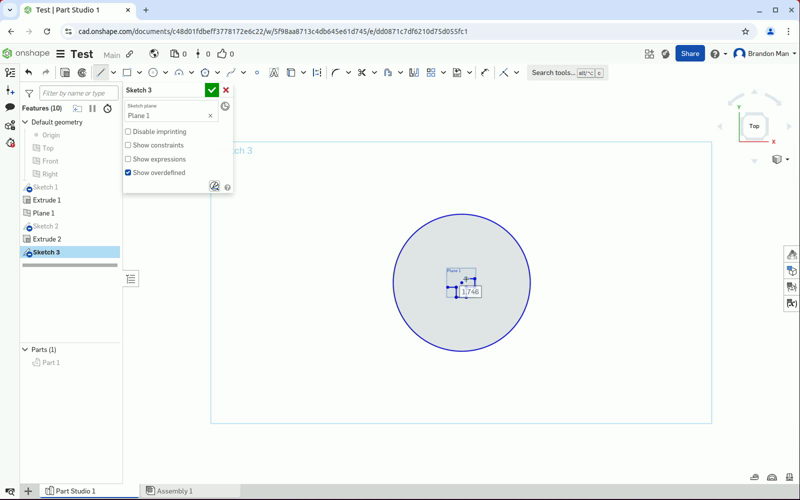
mouse_move(496, 278)
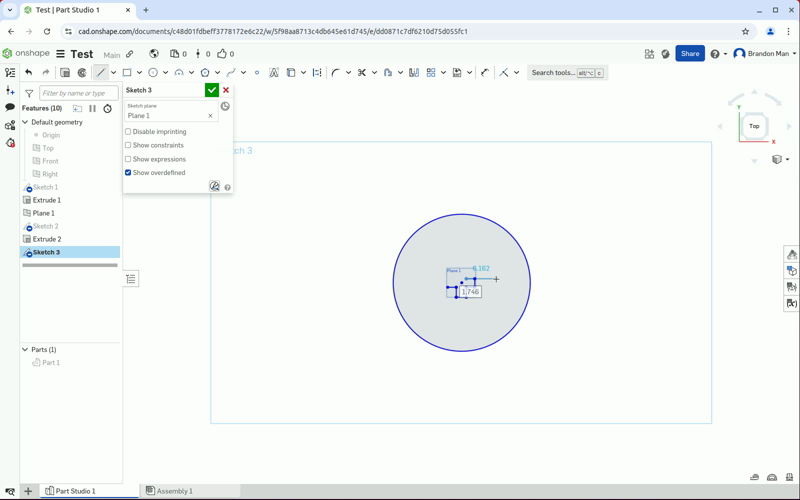
mouse_move(466, 268)
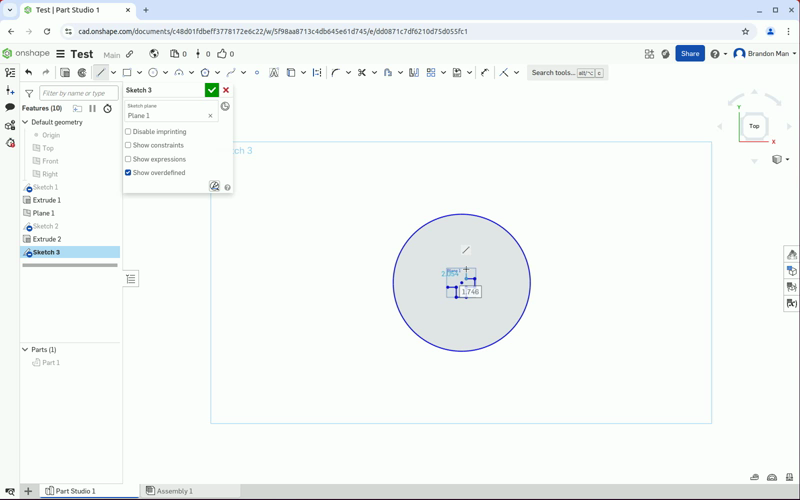
click(466, 268)
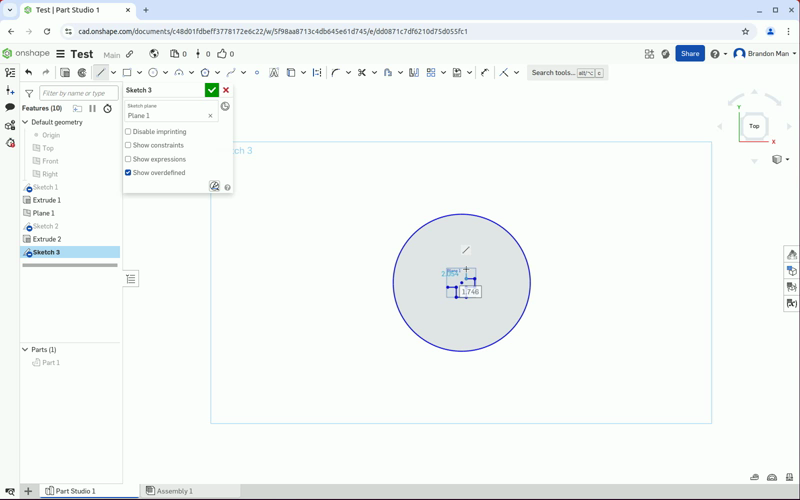
key_up(shift)
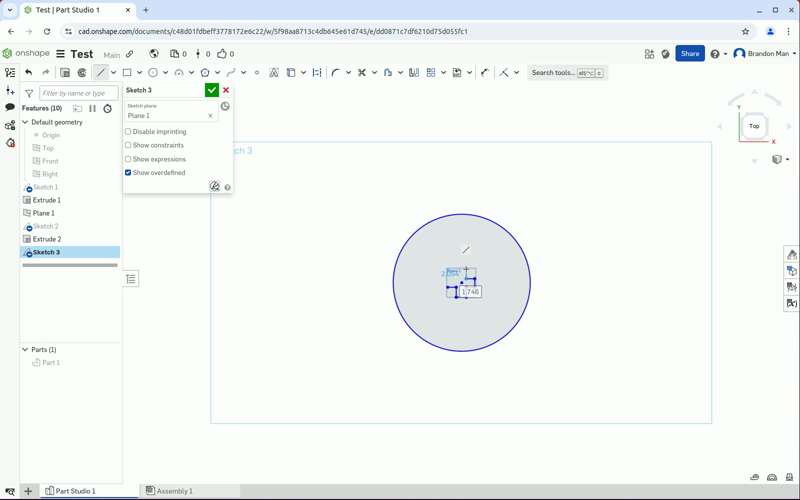
key_down(shift)
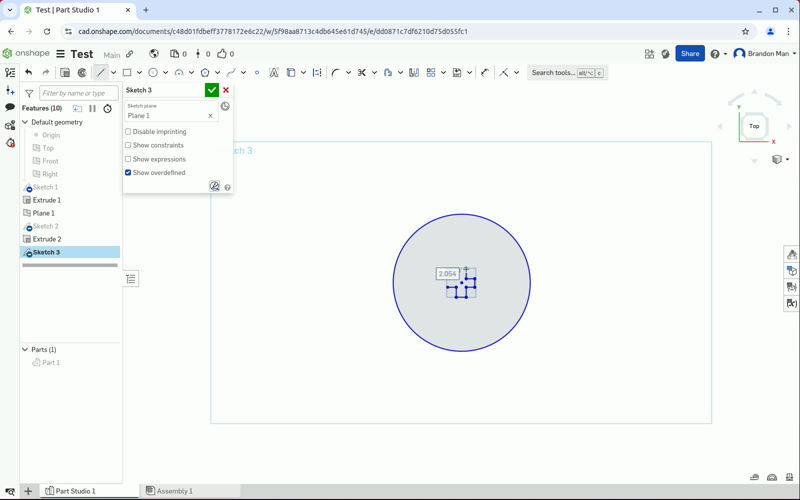
mouse_move(496, 268)
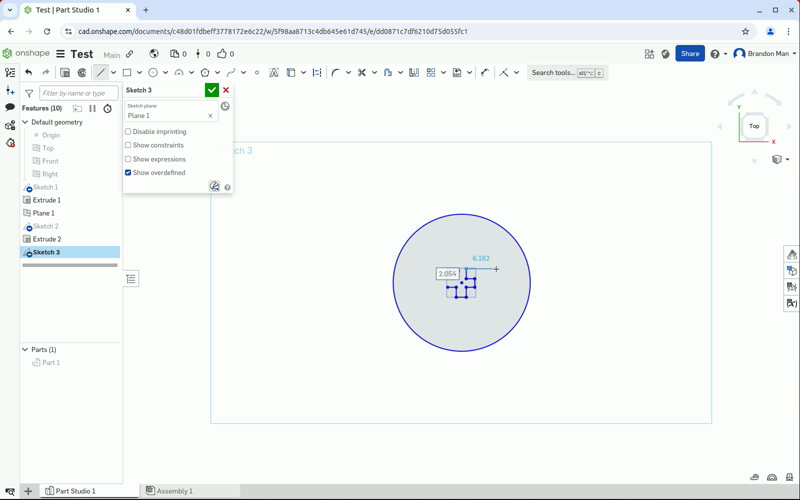
mouse_move(456, 268)
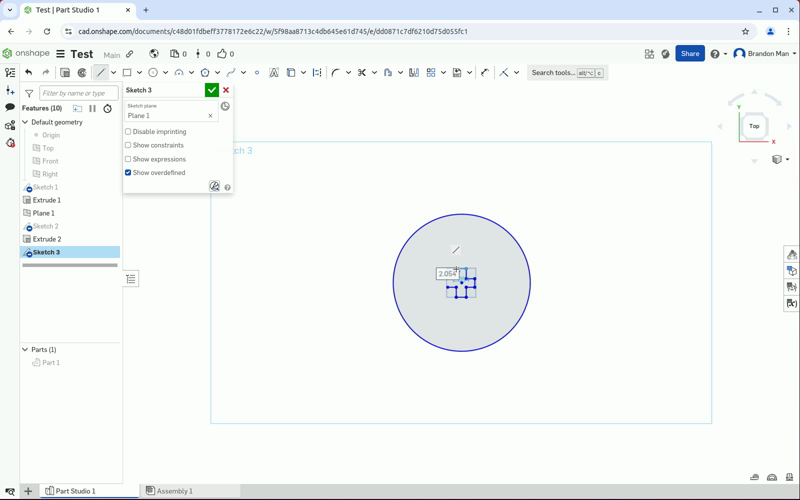
click(456, 268)
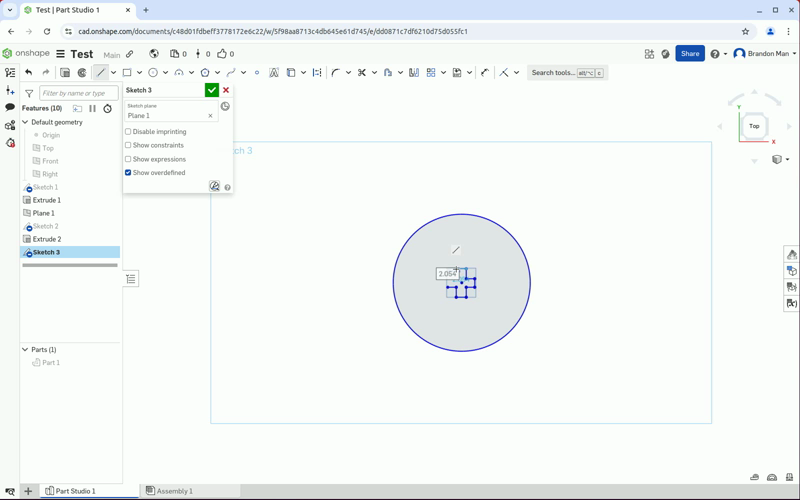
key_up(shift)
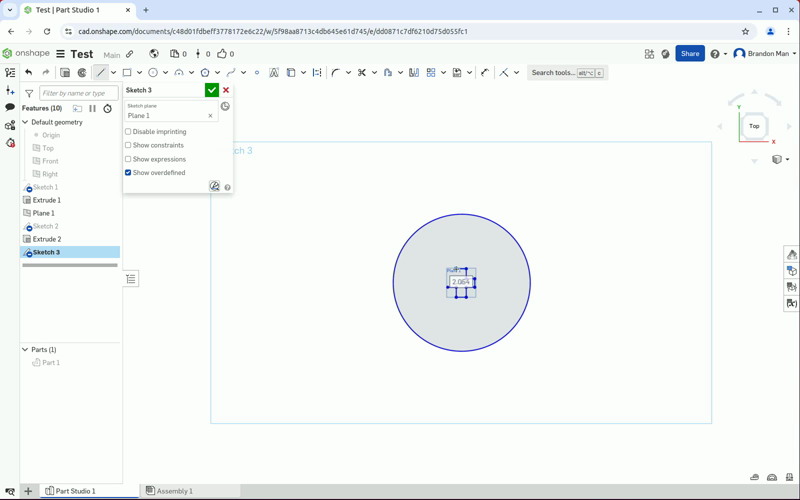
key_down(shift)
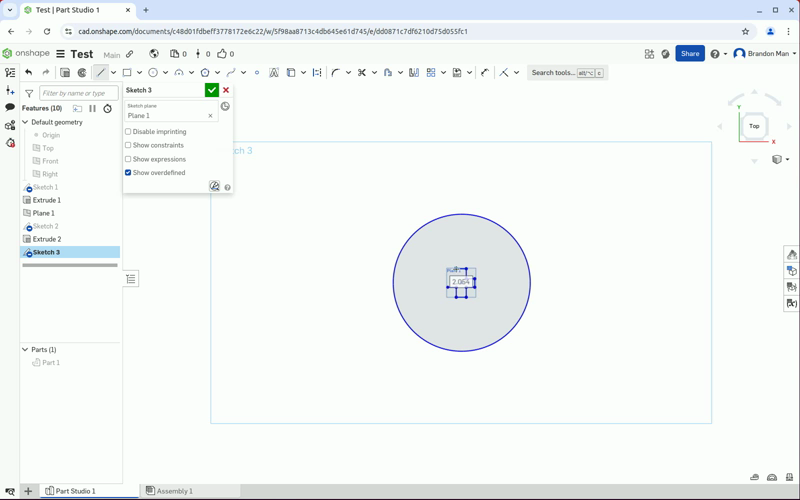
mouse_move(486, 268)
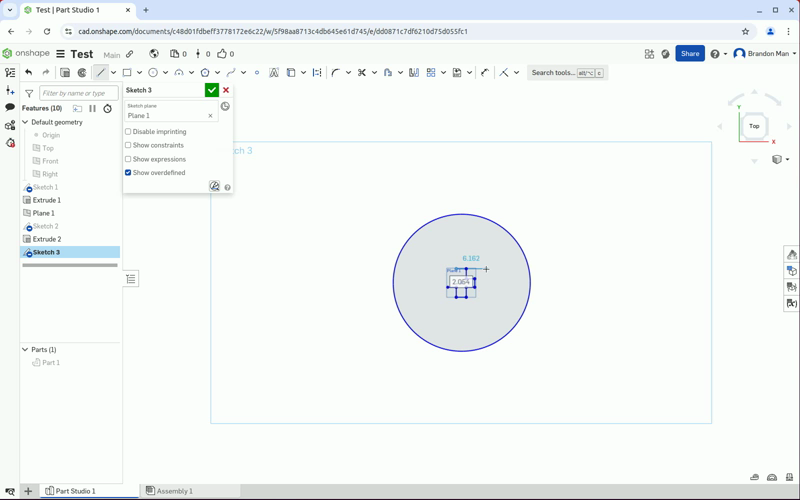
mouse_move(456, 278)
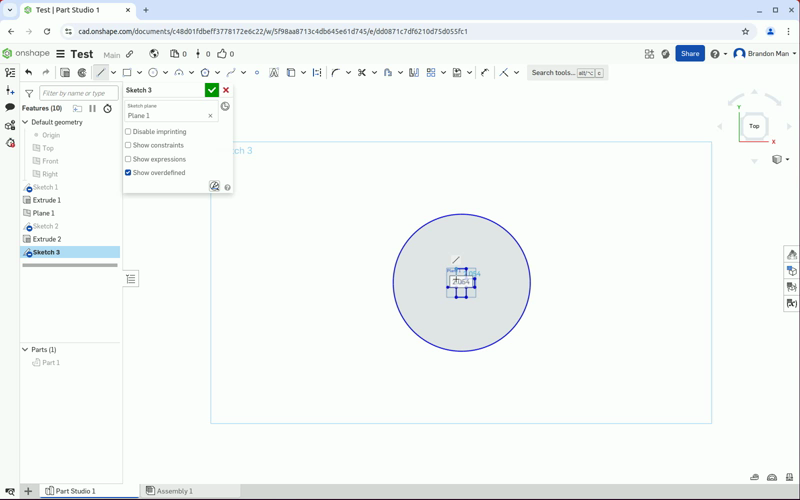
click(456, 278)
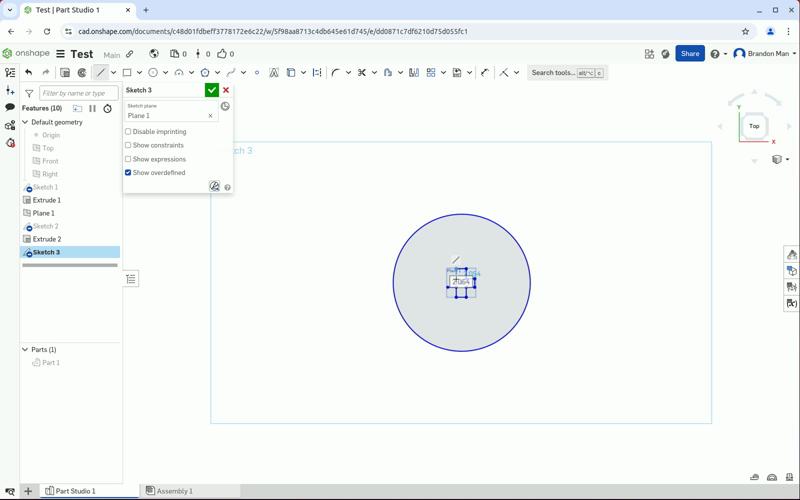
key_up(shift)
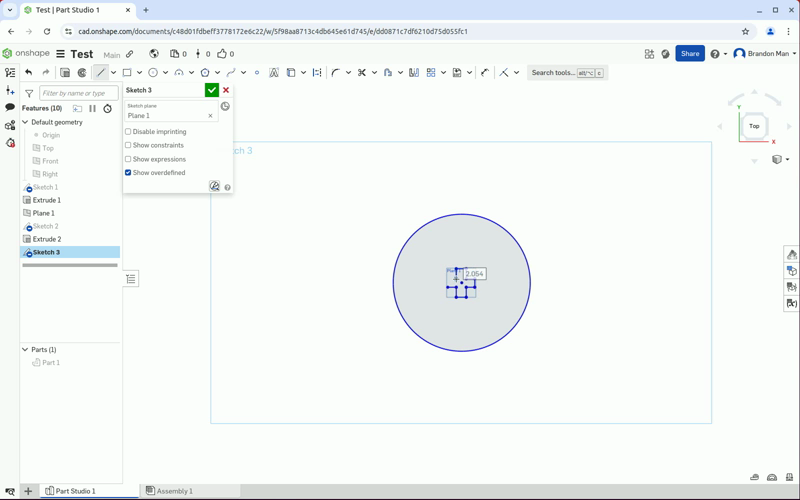
key_down(shift)
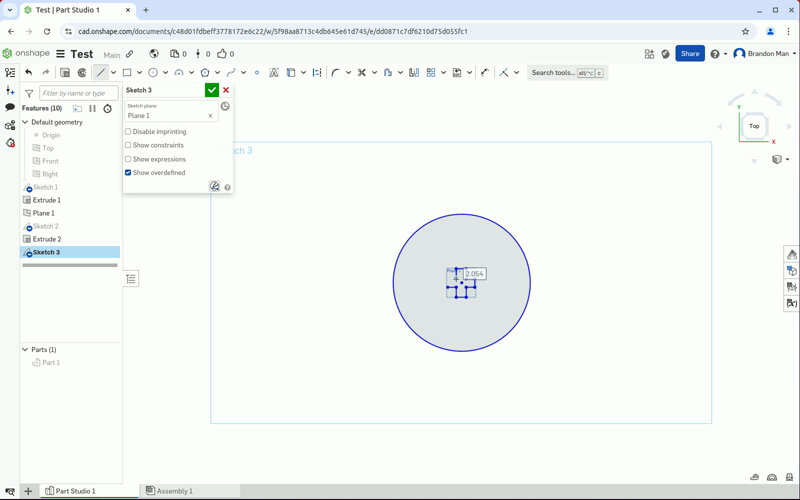
mouse_move(486, 278)
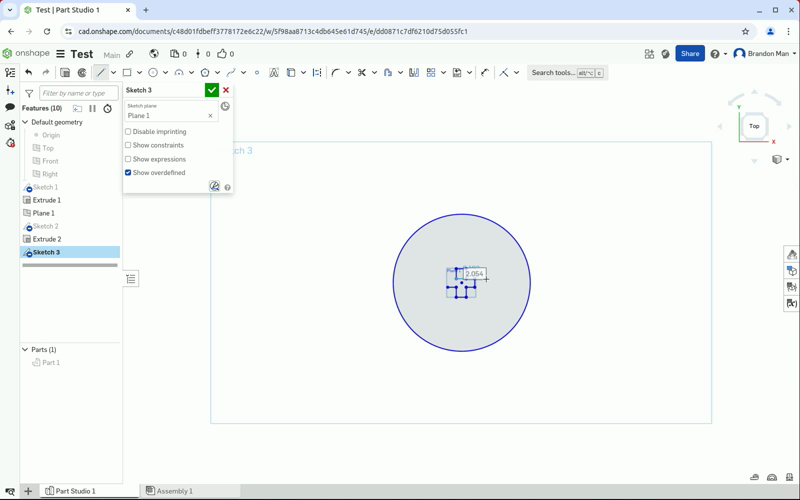
mouse_move(447, 278)
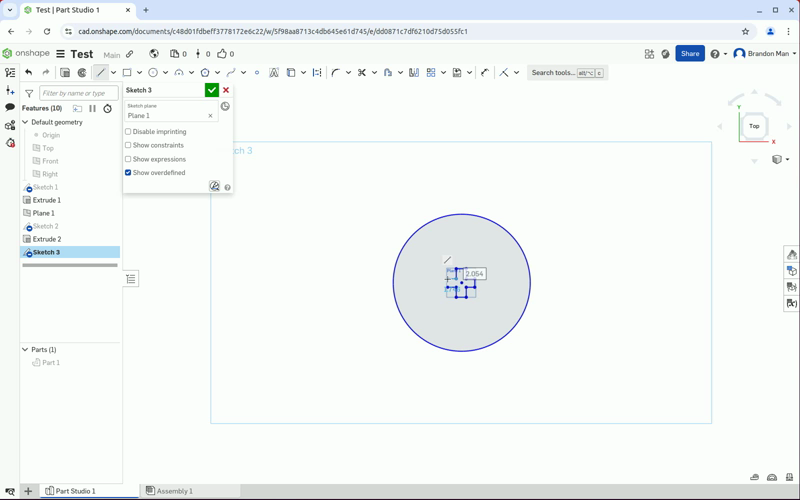
click(447, 278)
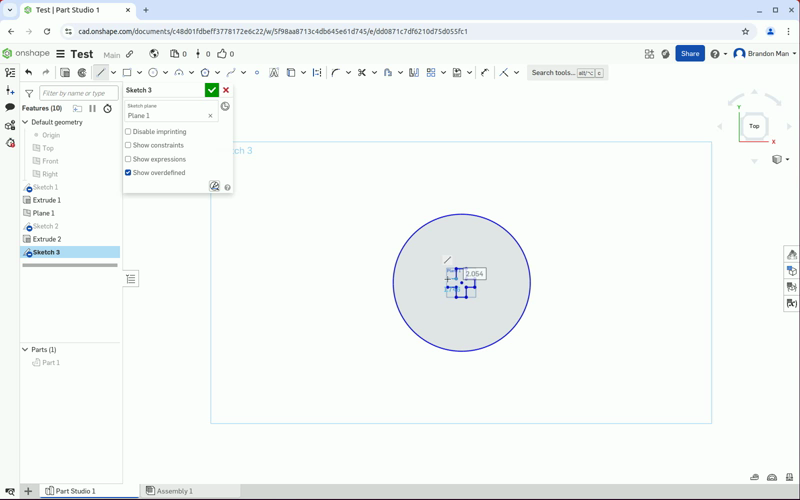
key_up(shift)
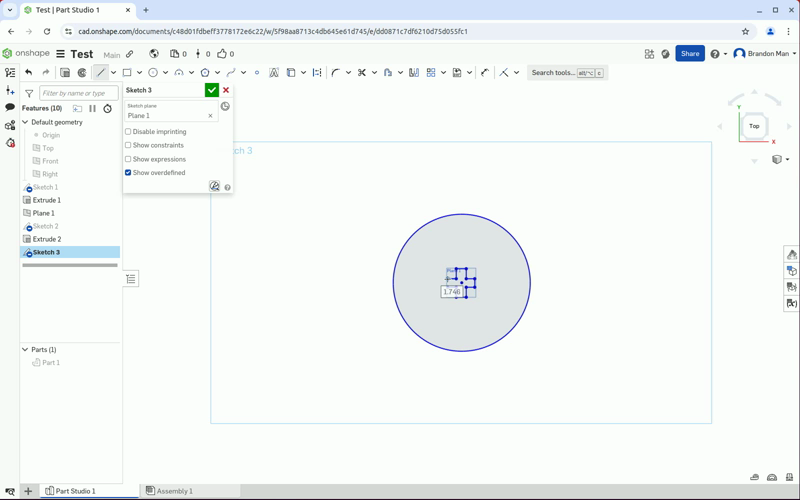
mouse_move(477, 278)
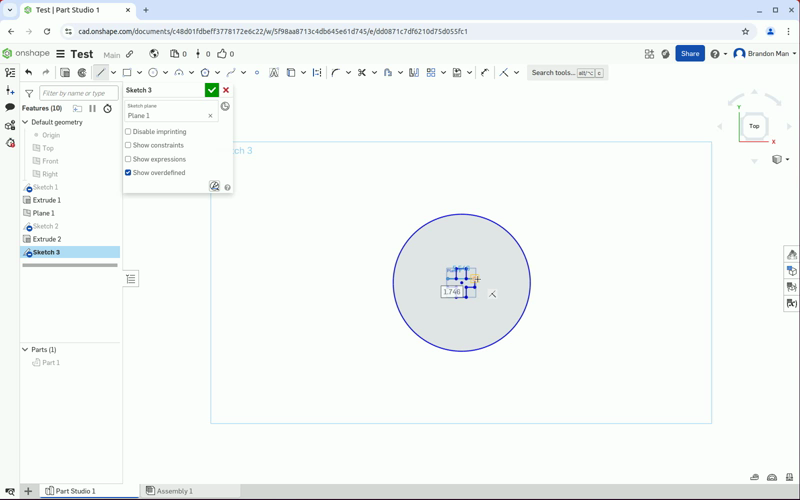
key_down(shift)
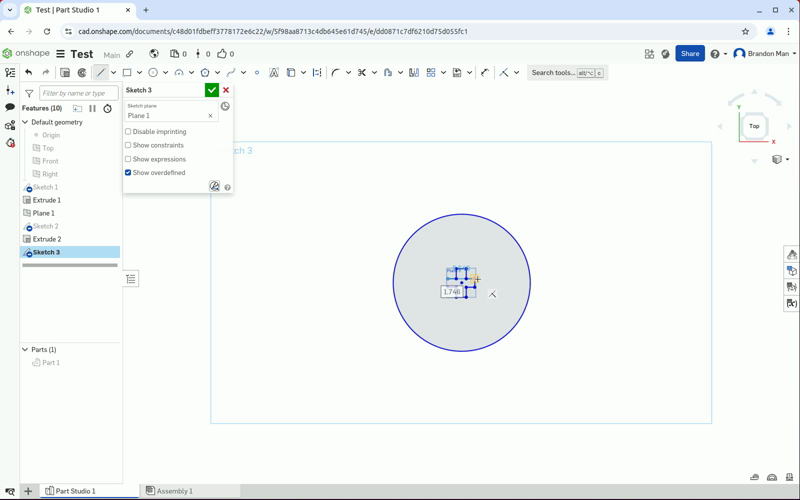
mouse_move(447, 287)
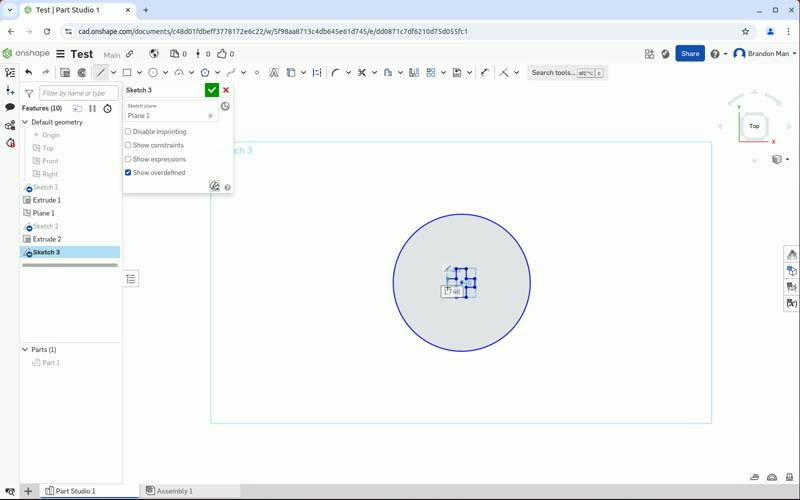
key_up(shift)
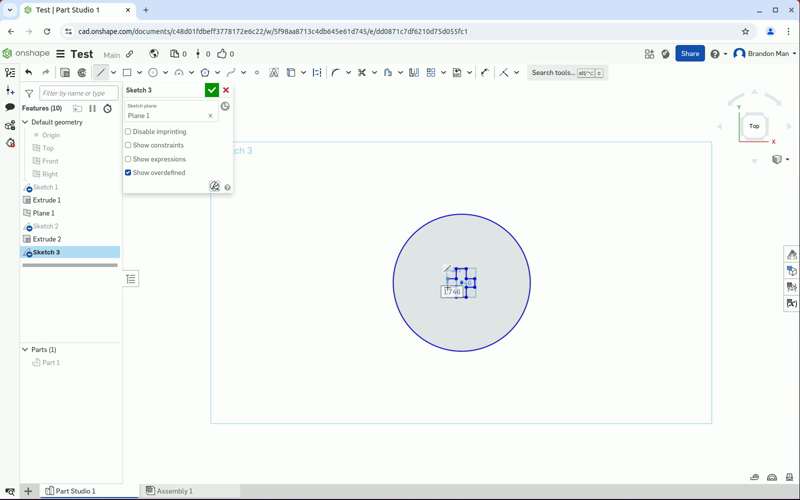
click(447, 287)
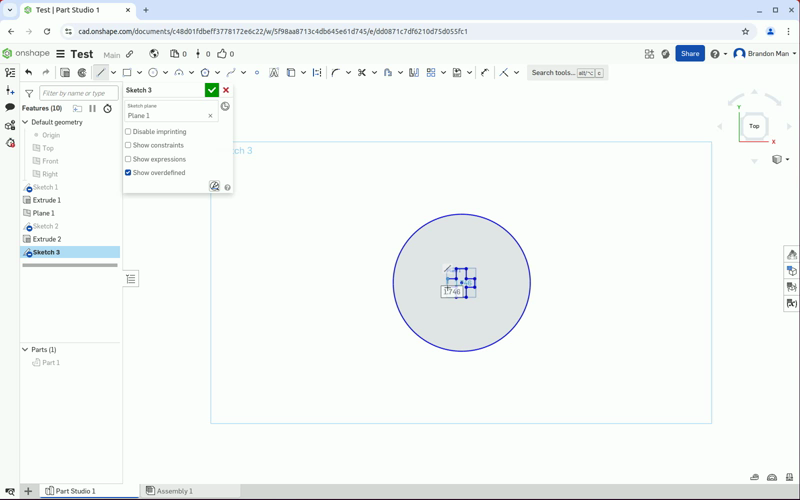
key(esc)
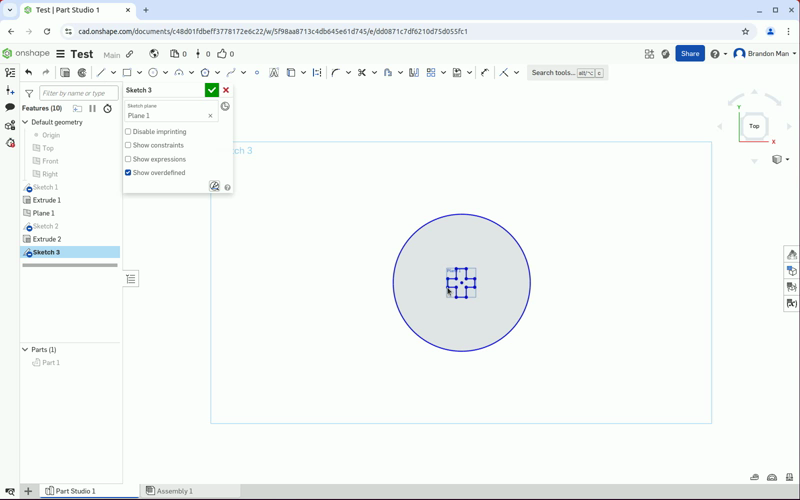
mouse_move(489, 263)
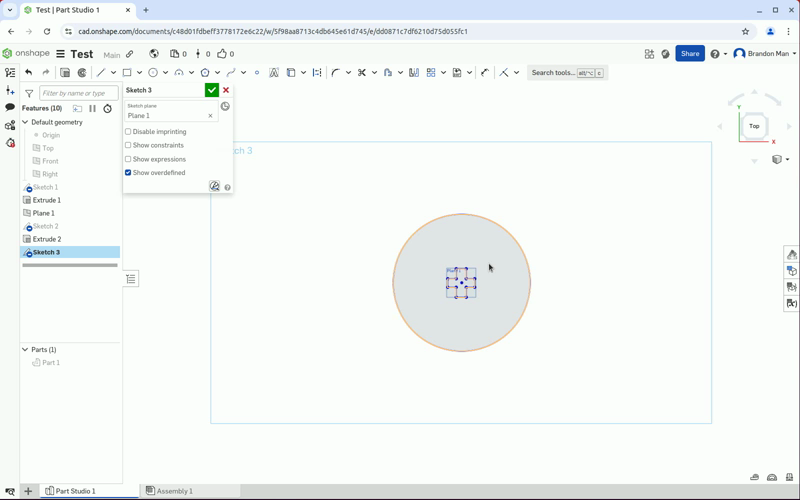
click(489, 263)
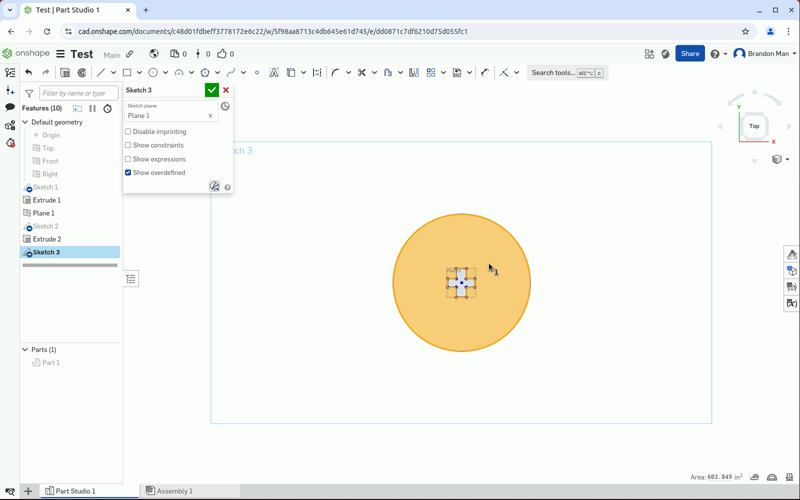
mouse_move(73, 352)
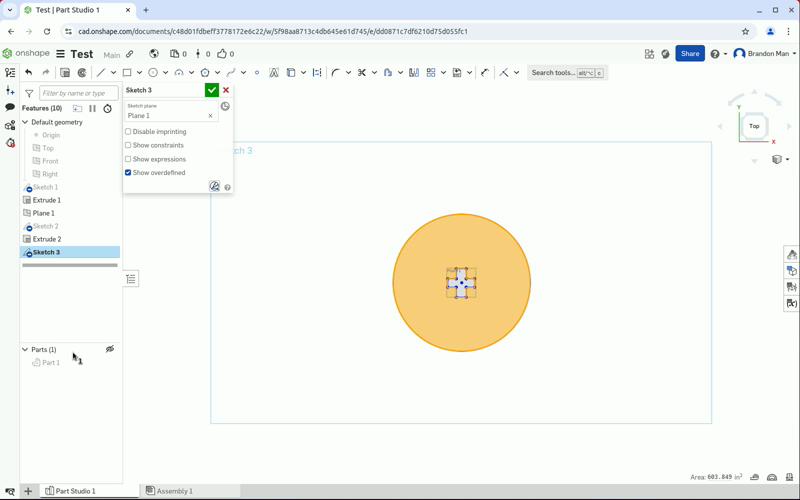
key(shift+y)
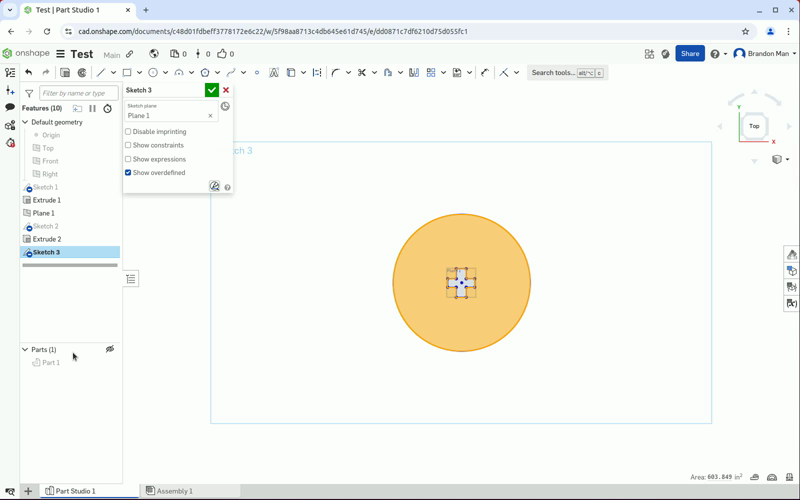
key(shift+e)
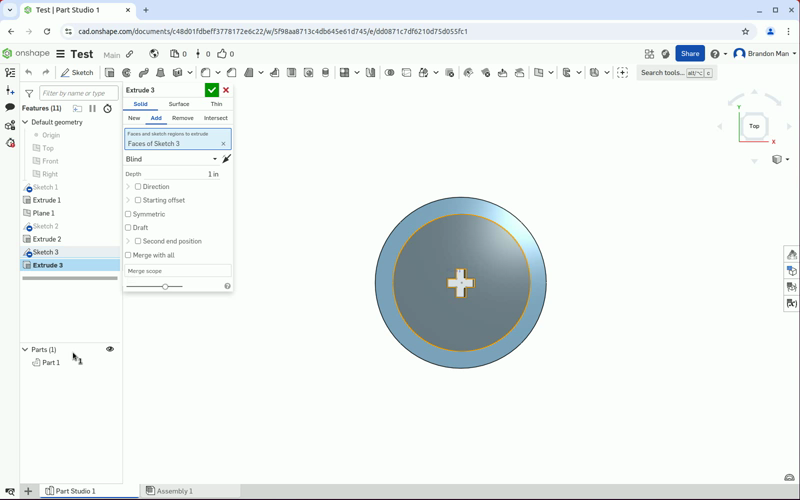
mouse_move(143, 106)
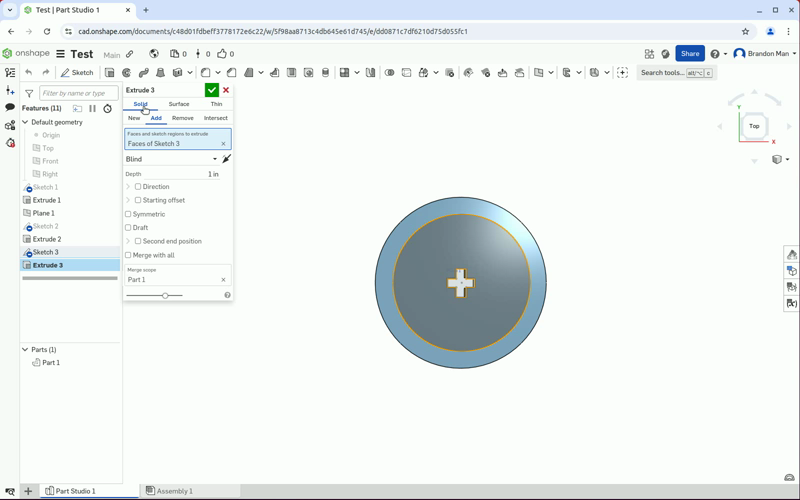
click(143, 106)
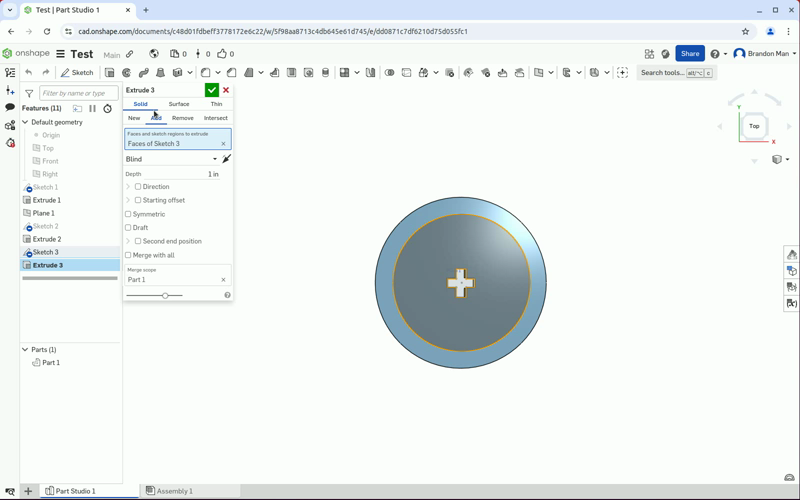
mouse_move(186, 120)
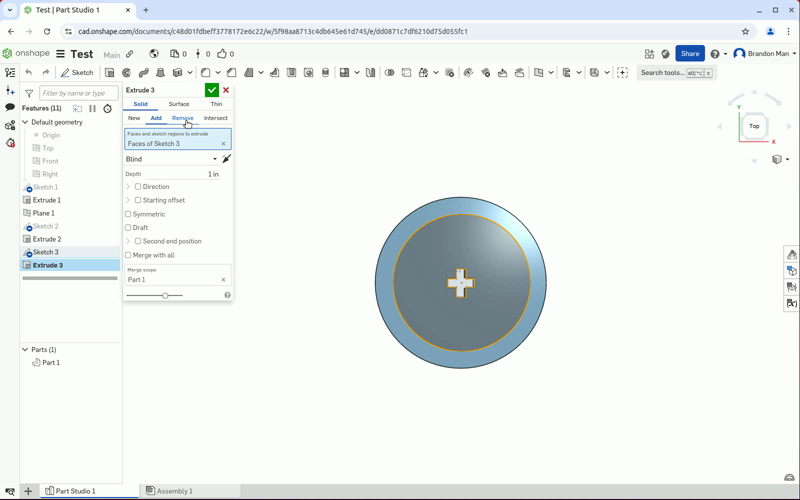
click(186, 120)
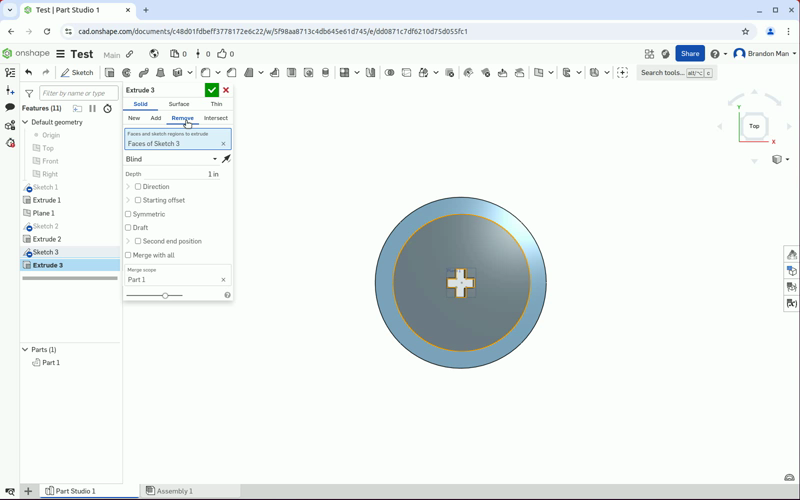
key(tab, 4)
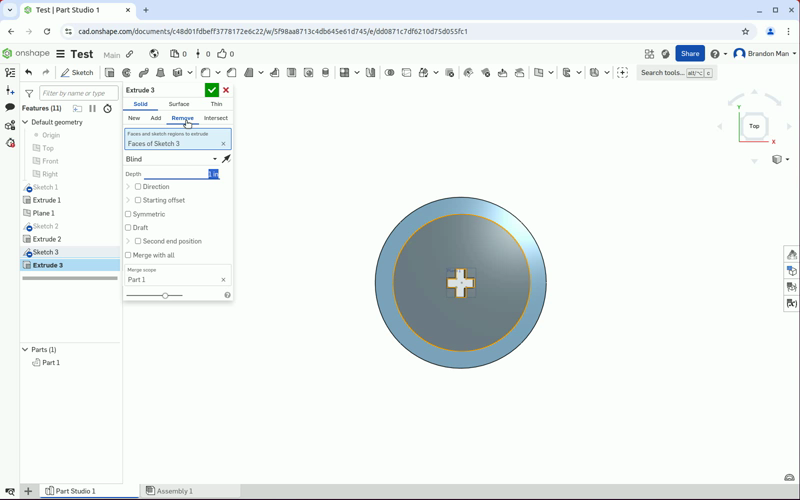
text(9.388)
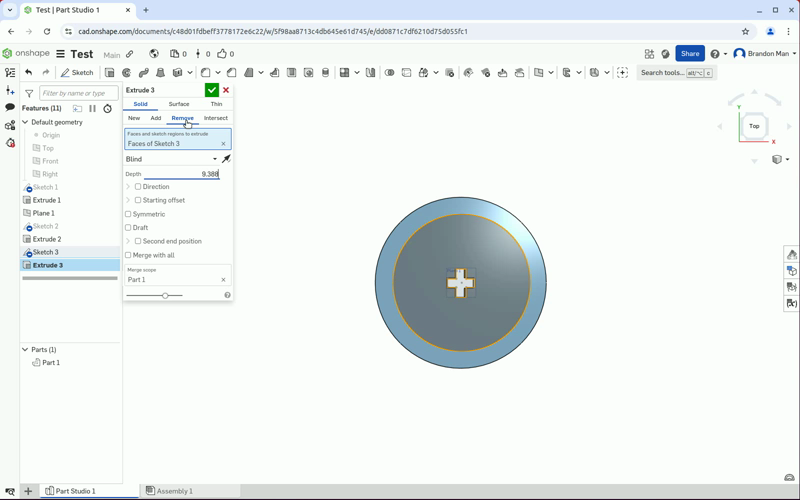
key(tab, 6)
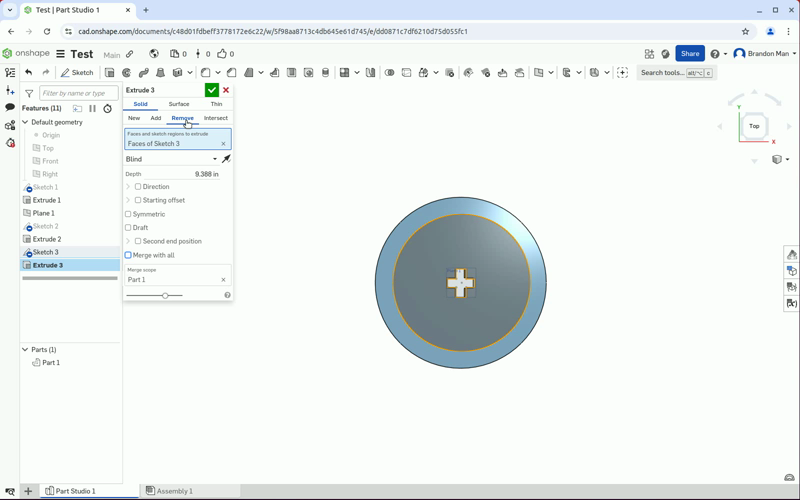
key(space)
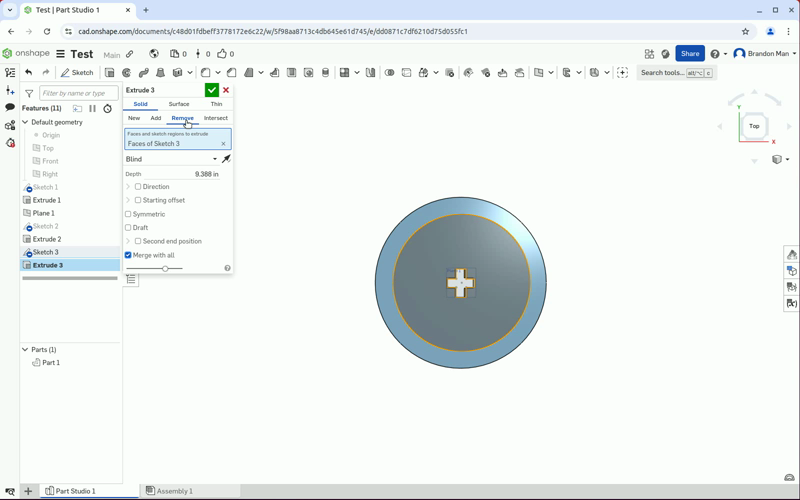
key(enter)
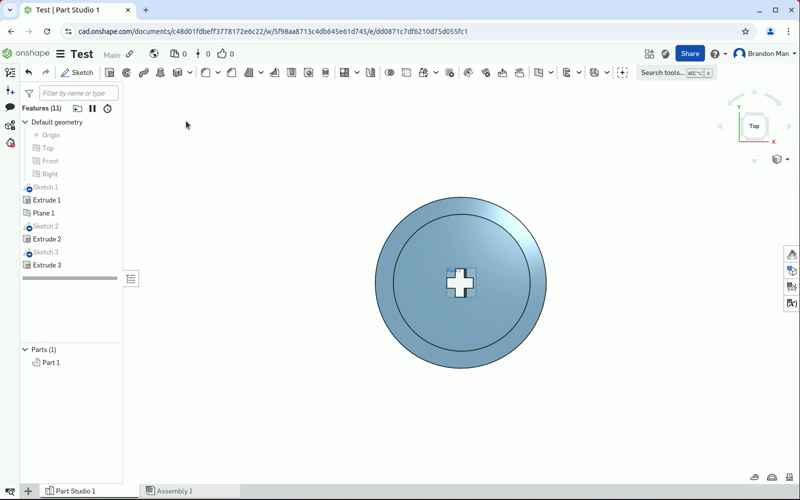
key(shift+h)
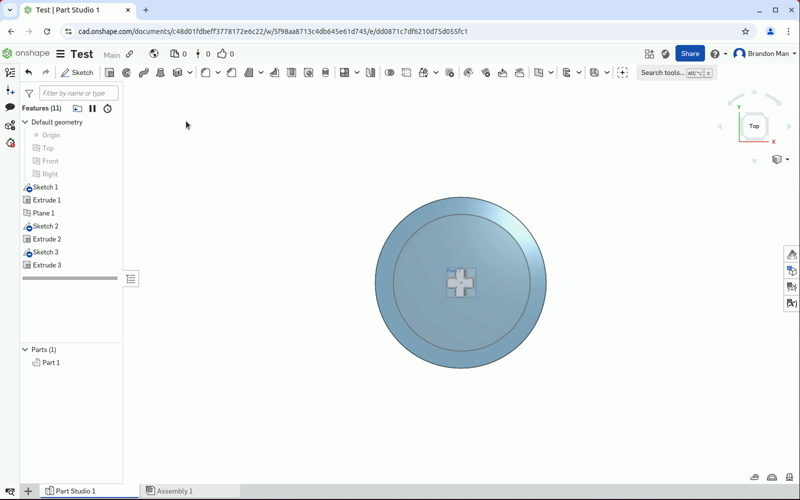
key(shift+h)
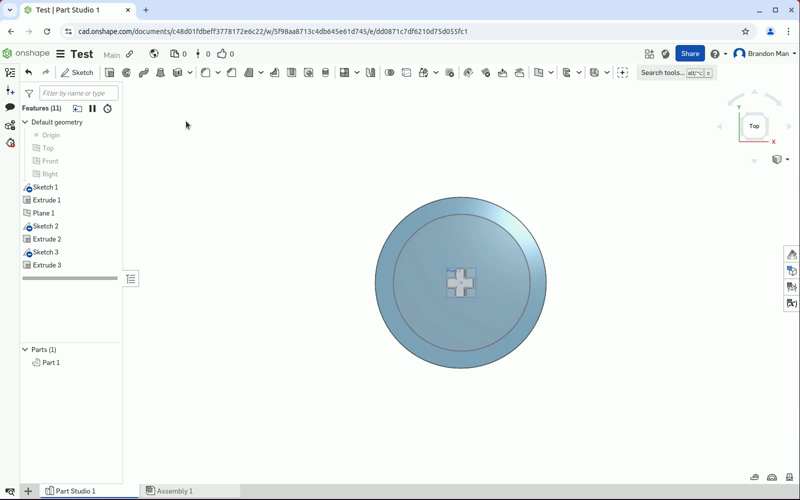
key(shift+7)
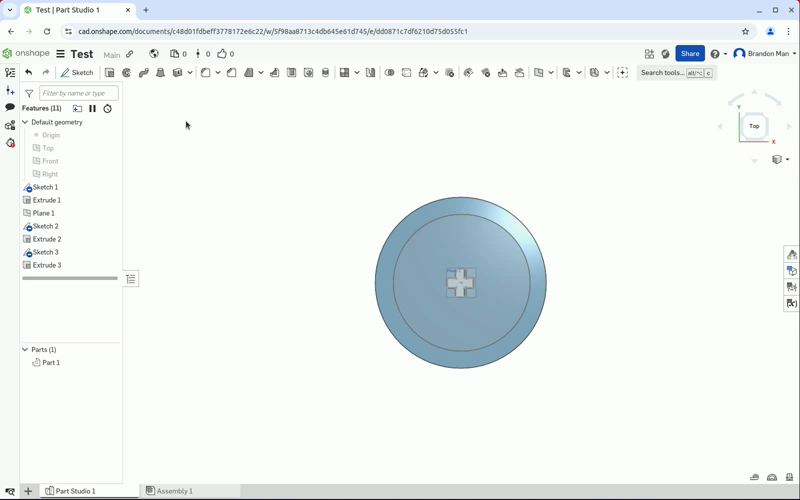
key(up, 3)
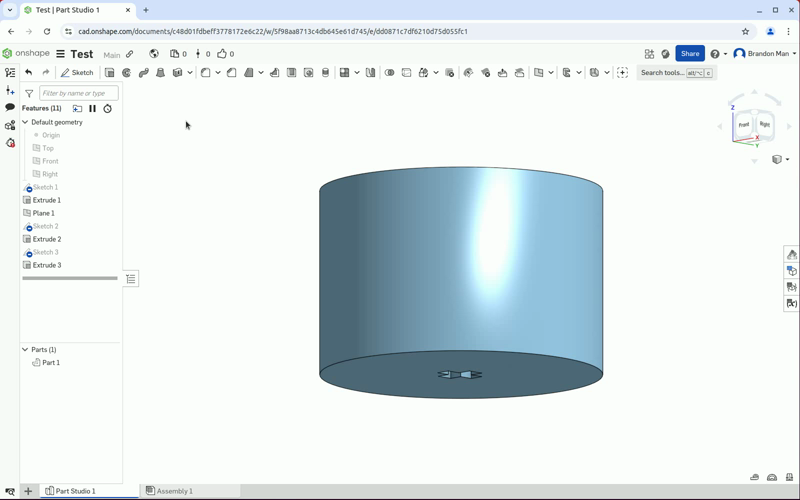
key(left, 3)
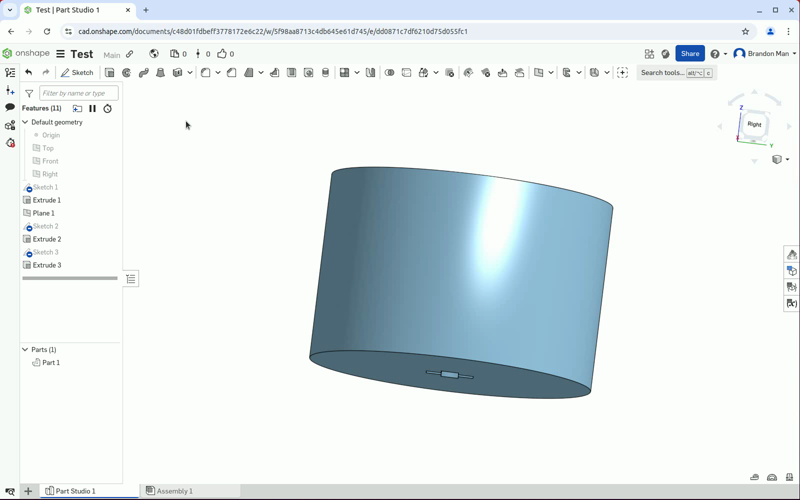
key(right, 3)
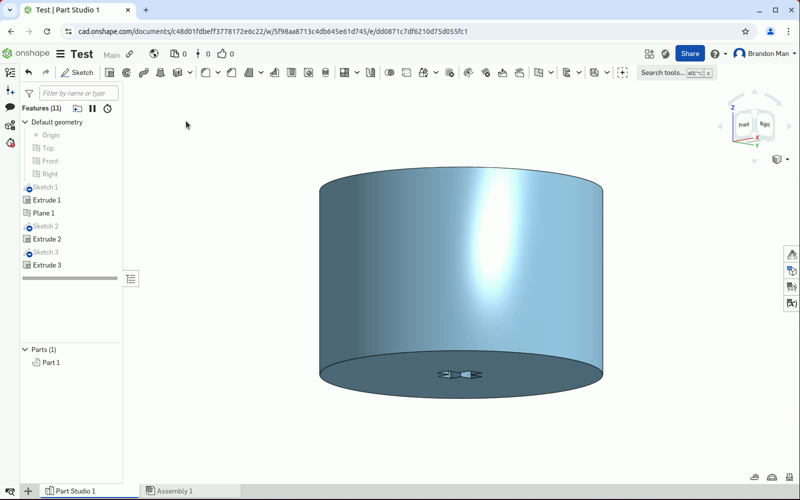
key(down, 3)
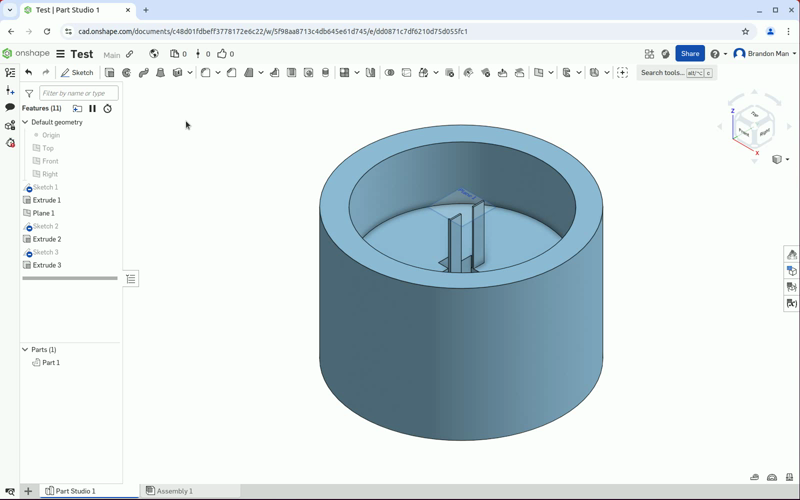
mouse_move(73, 189)
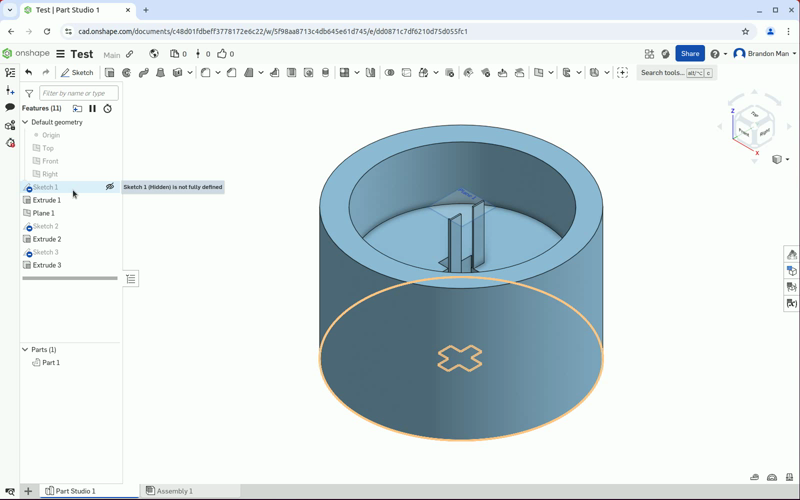
click(73, 189)